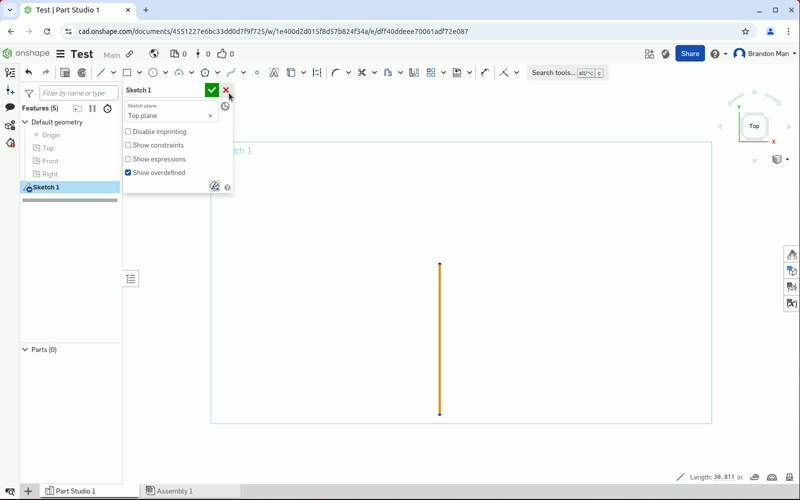
key(shift+h)
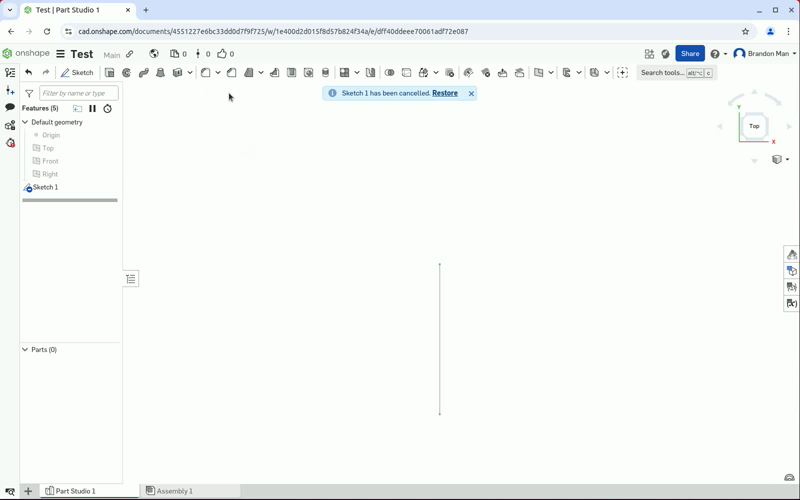
key(shift+s)
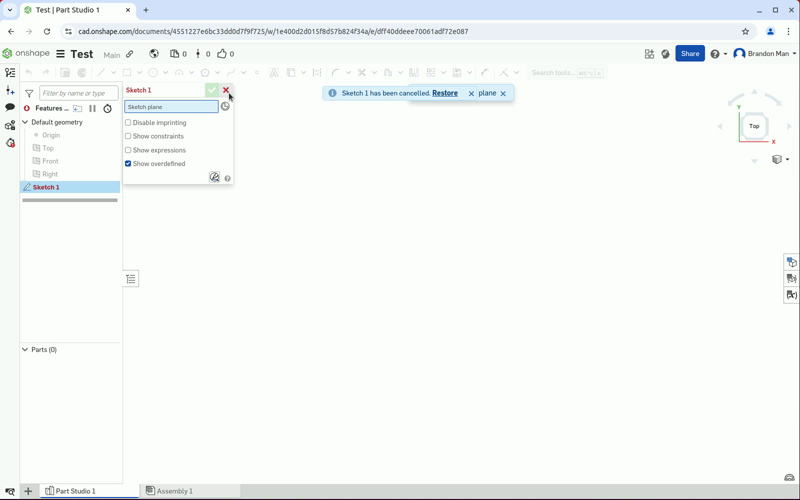
mouse_move(73, 150)
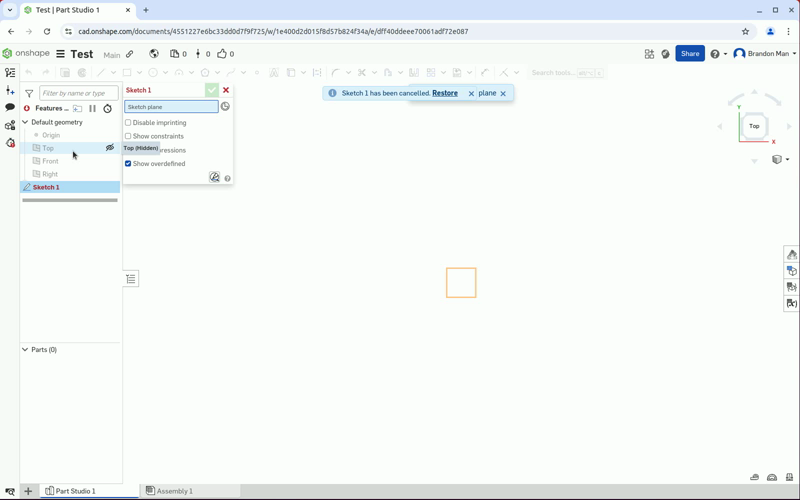
click(73, 150)
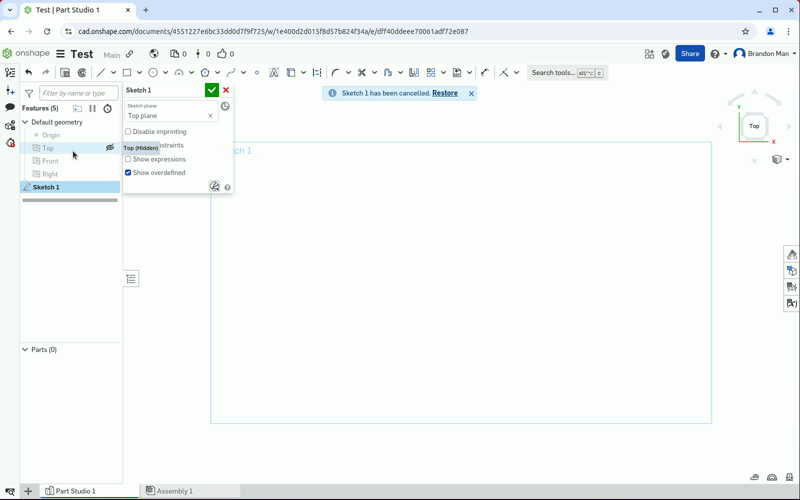
mouse_move(73, 352)
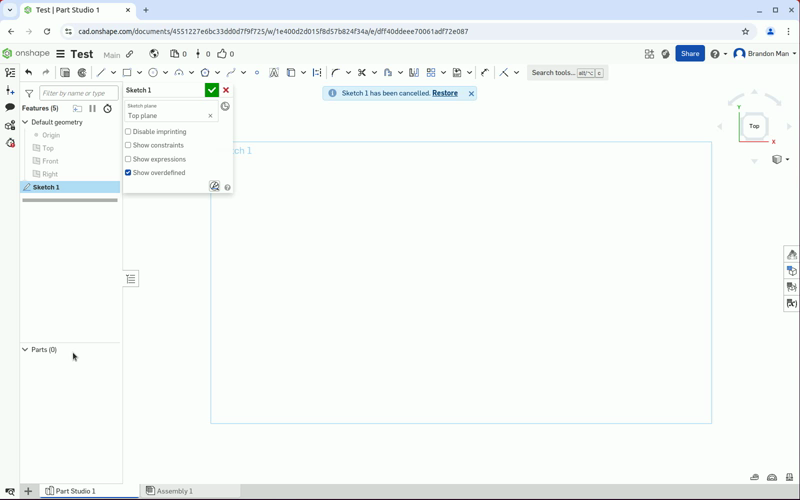
key(y)
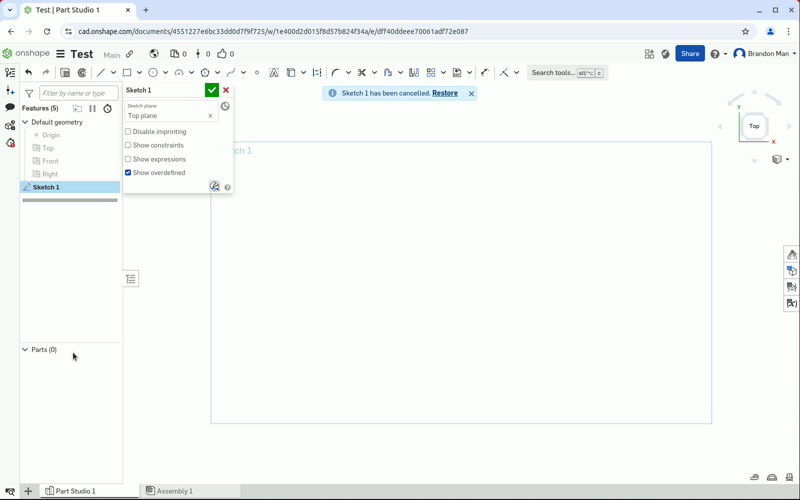
key(l)
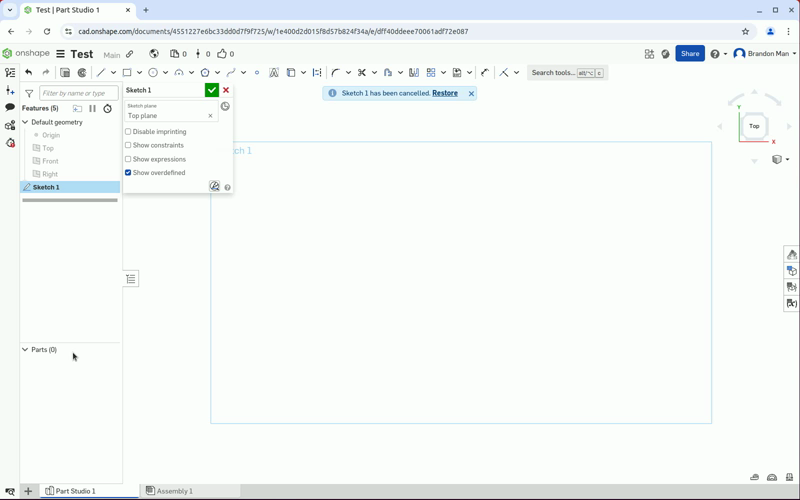
key_down(shift)
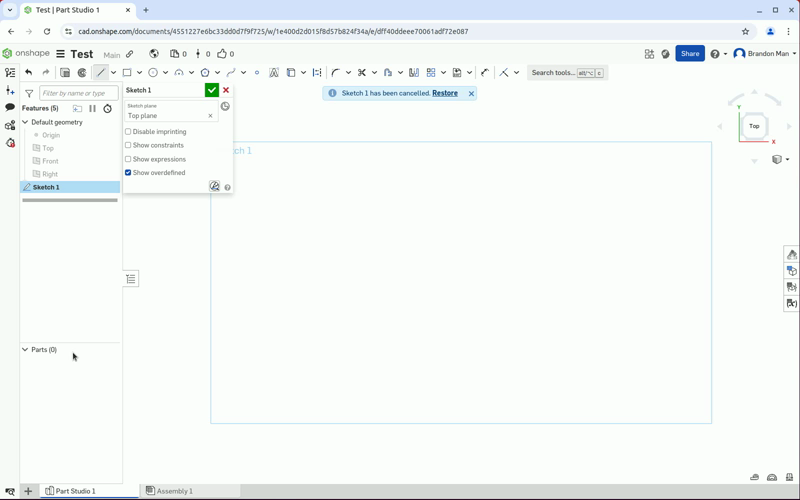
mouse_move(388, 204)
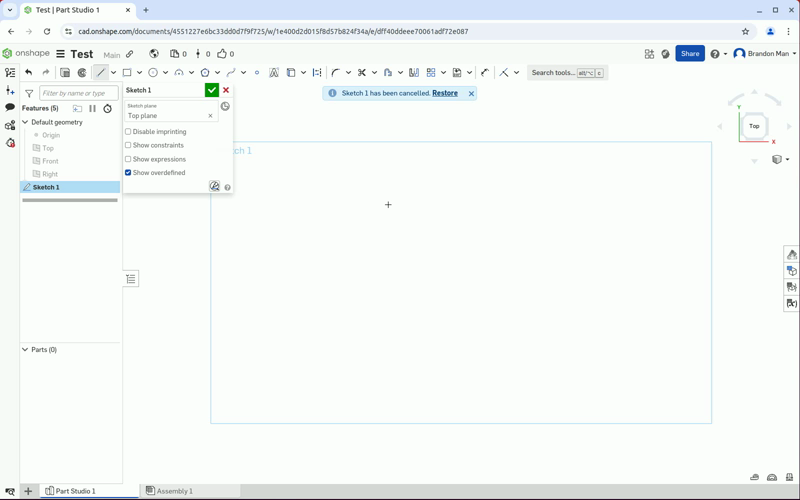
click(388, 204)
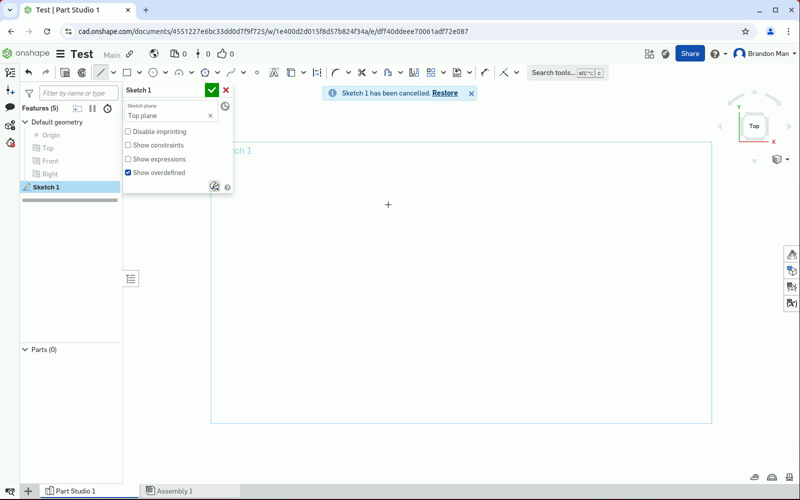
key_up(shift)
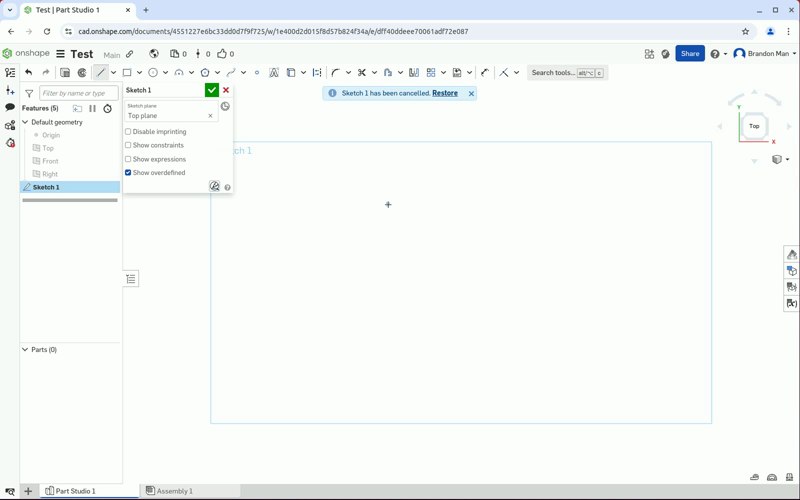
key_down(shift)
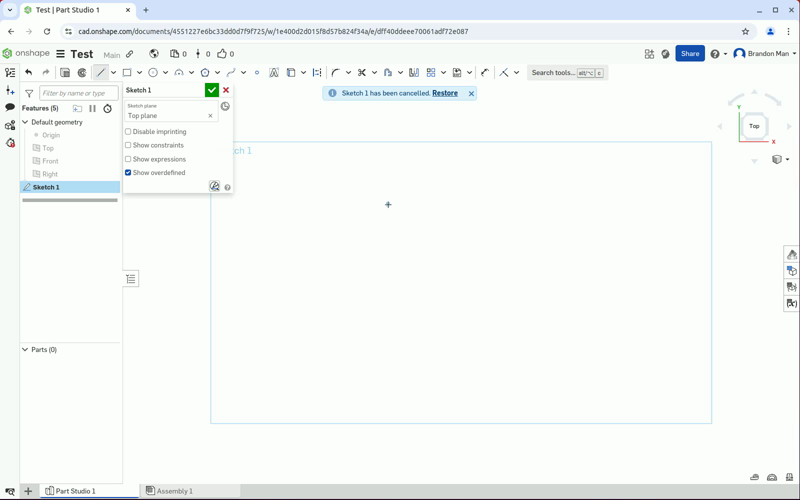
mouse_move(452, 204)
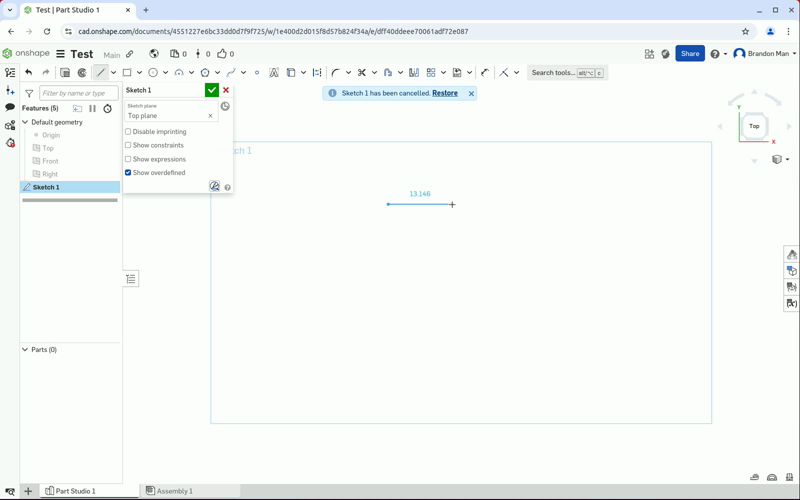
click(452, 204)
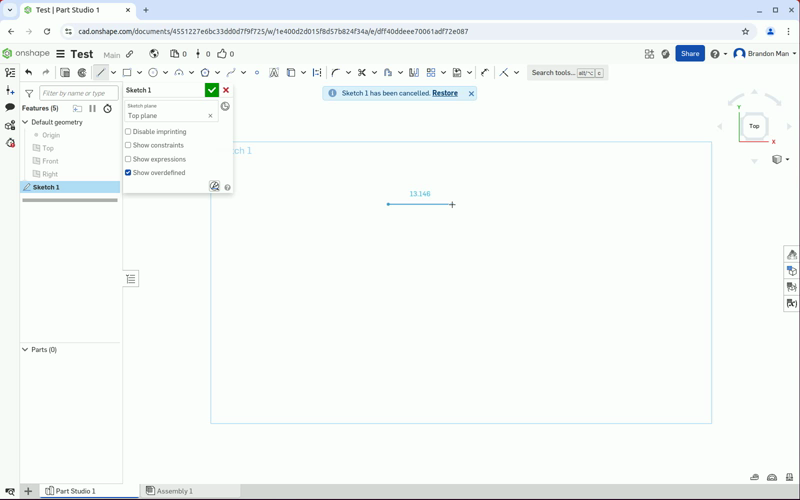
key_up(shift)
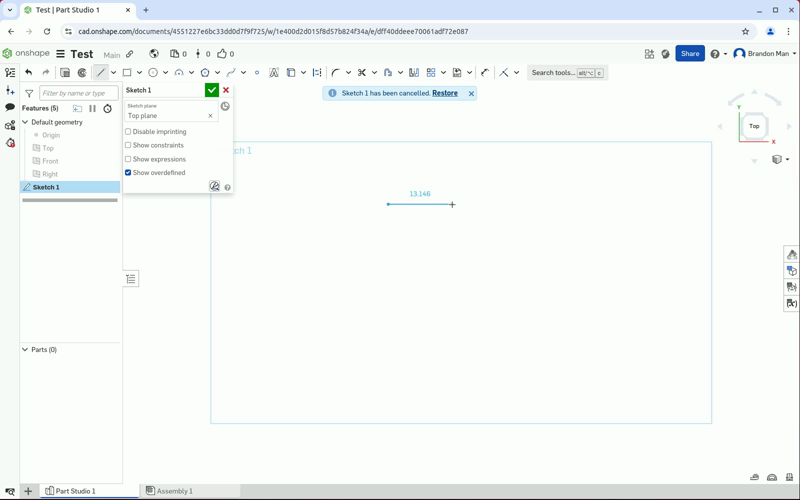
key_down(shift)
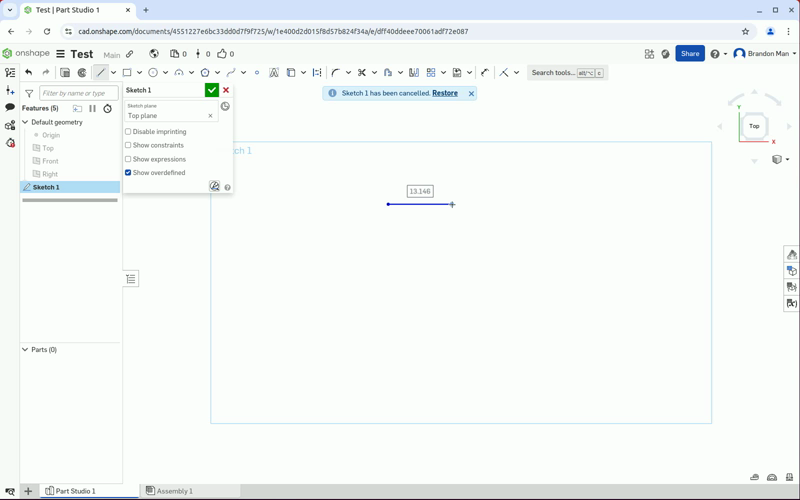
mouse_move(482, 204)
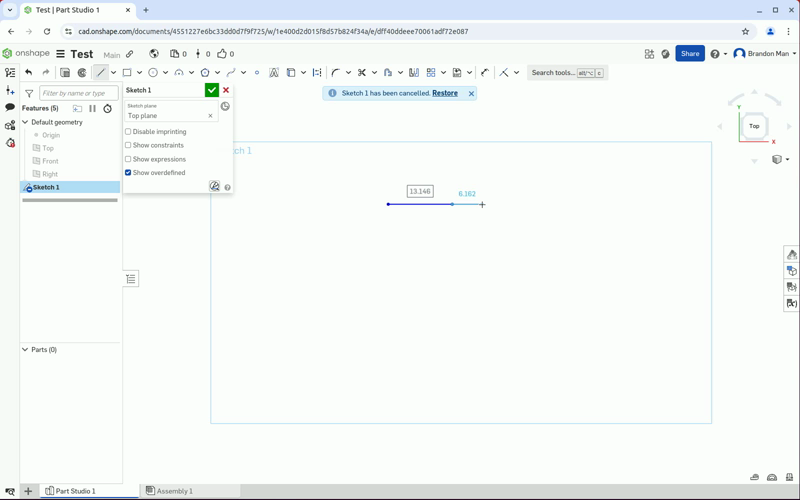
mouse_move(452, 183)
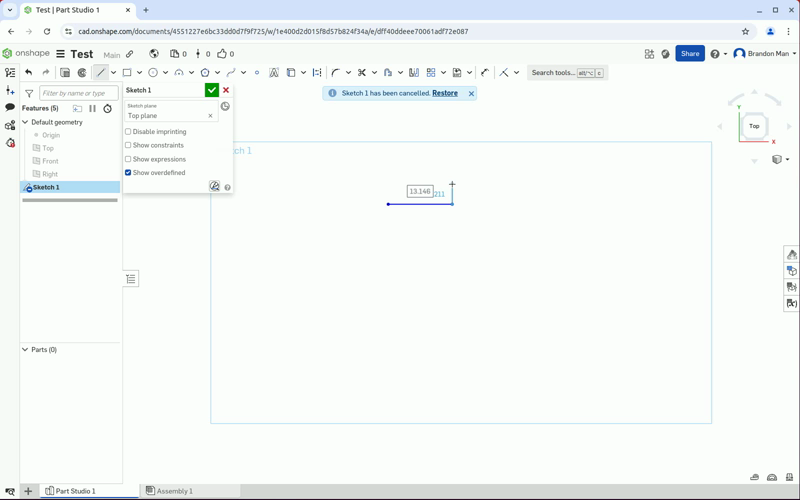
click(452, 183)
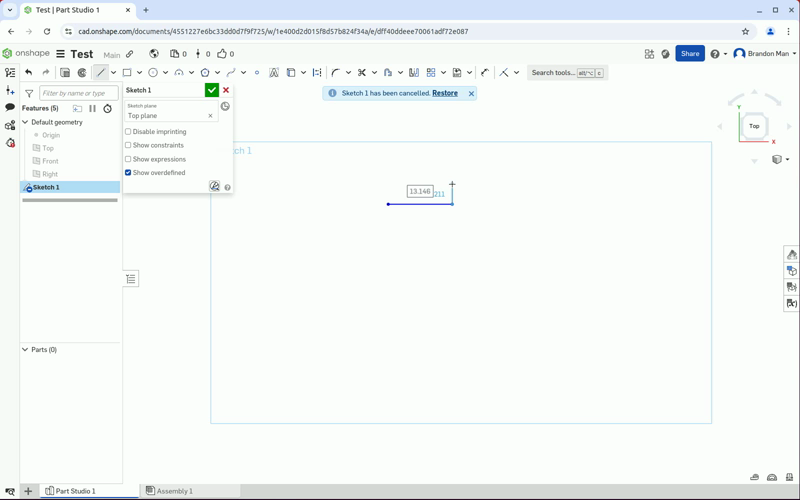
key_up(shift)
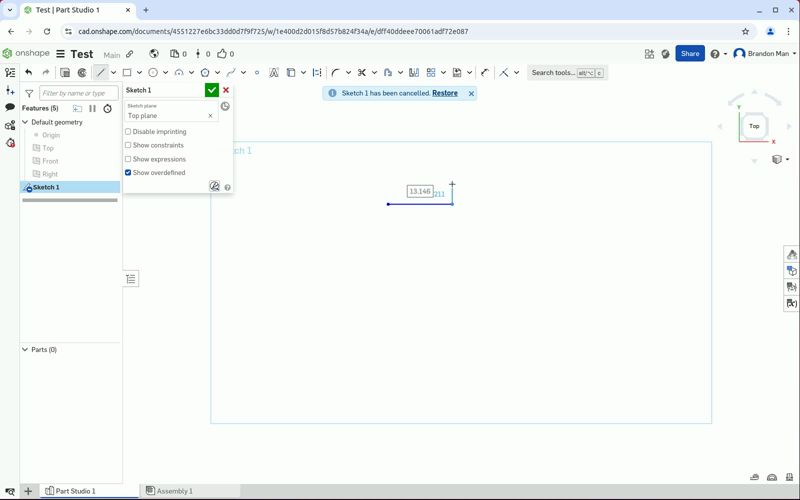
key_down(shift)
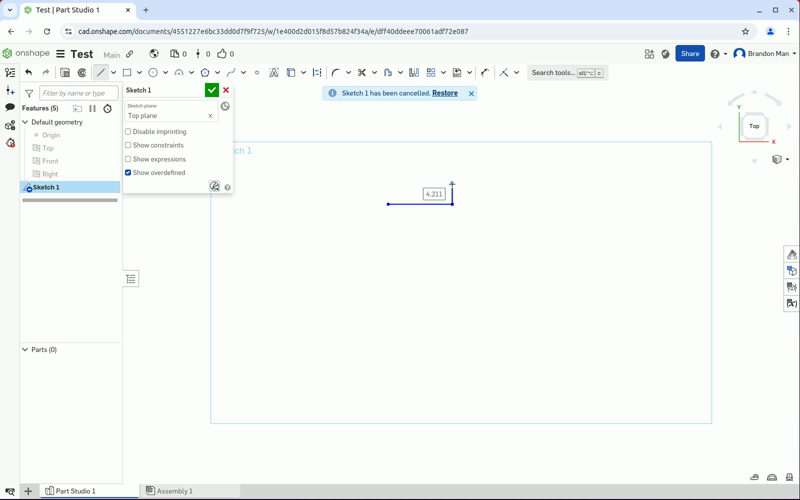
mouse_move(388, 183)
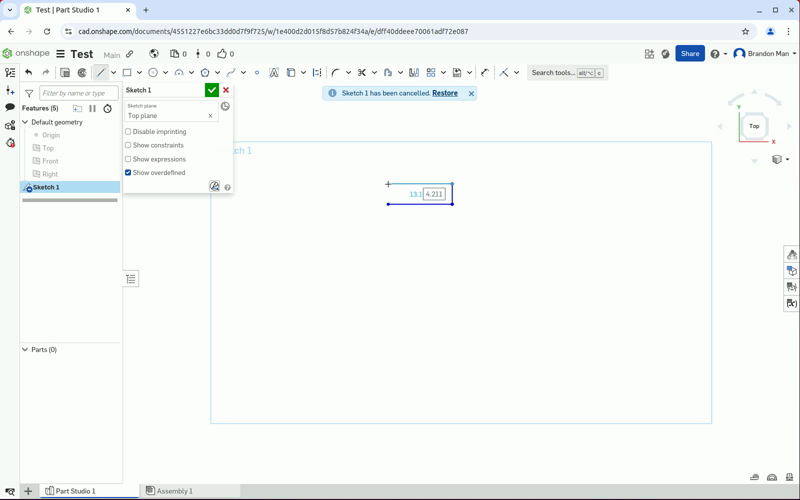
click(388, 183)
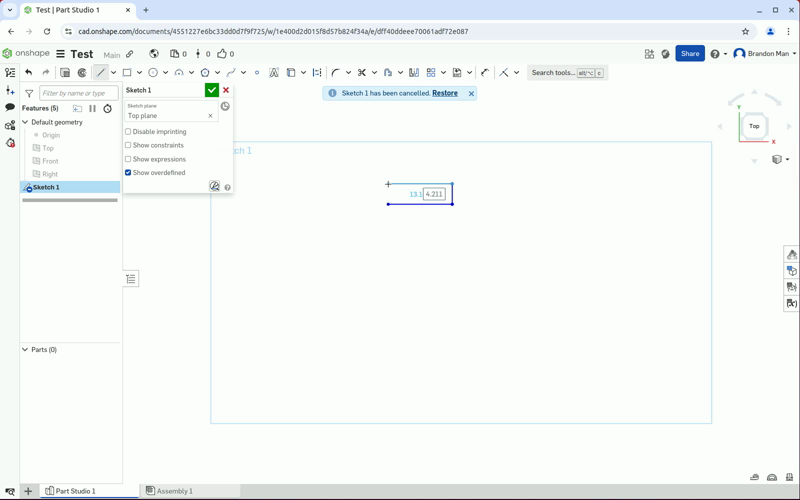
key_up(shift)
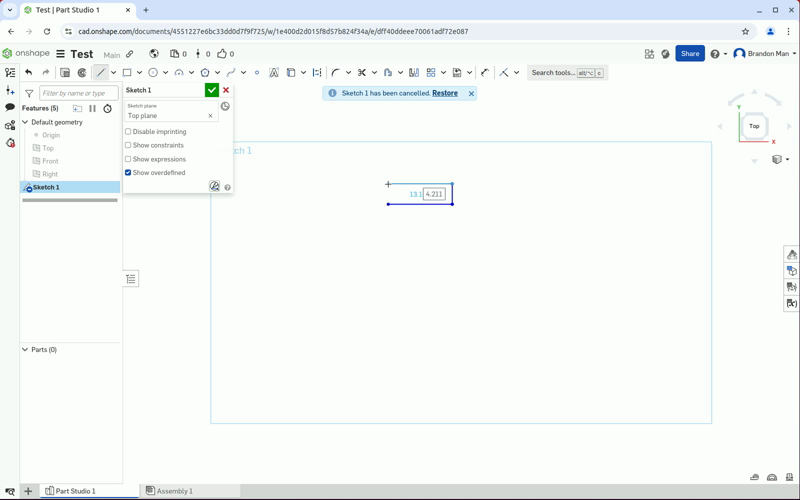
mouse_move(418, 183)
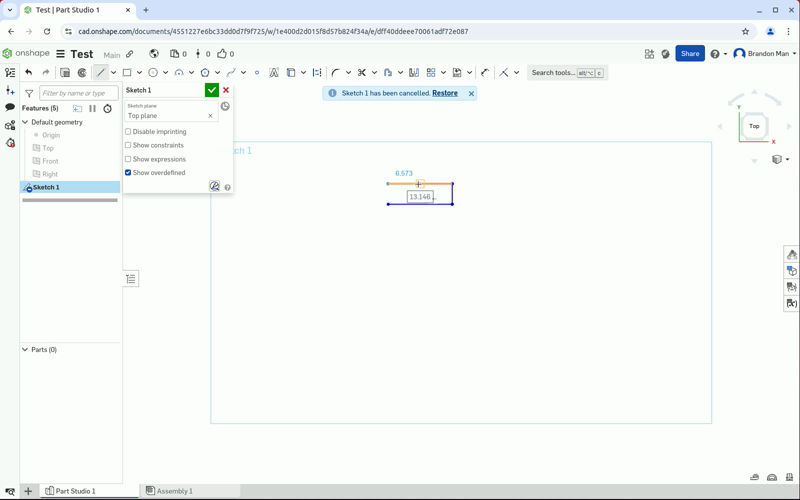
key_down(shift)
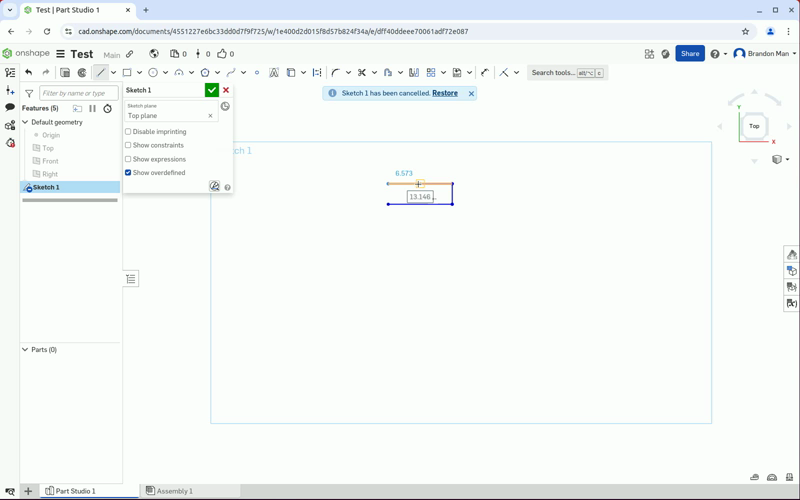
mouse_move(388, 204)
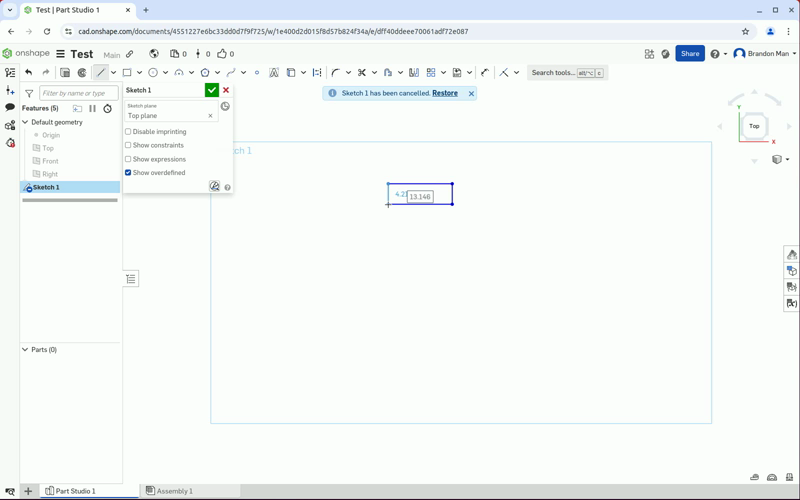
key_up(shift)
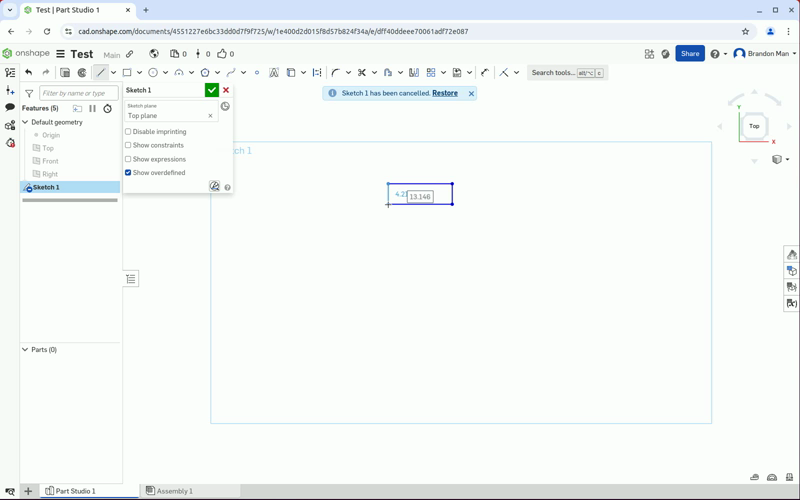
click(388, 204)
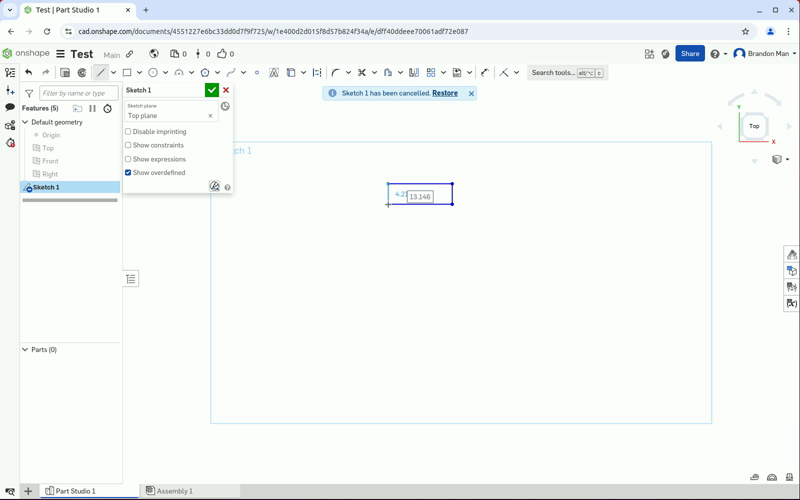
key(esc)
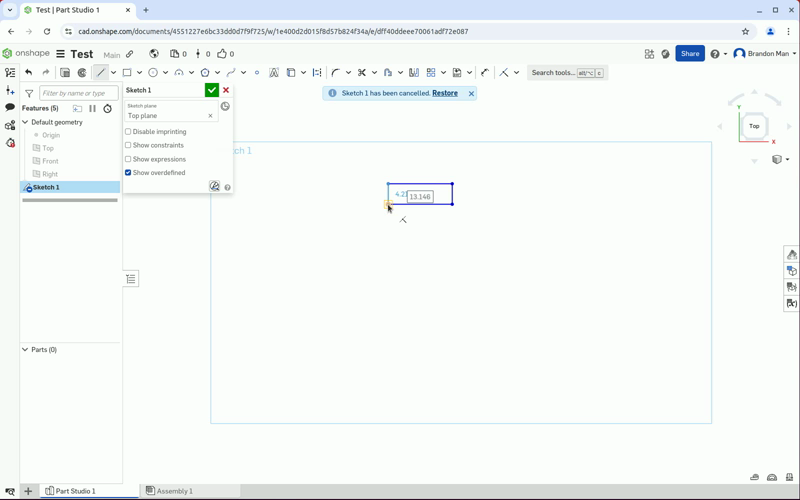
mouse_move(400, 193)
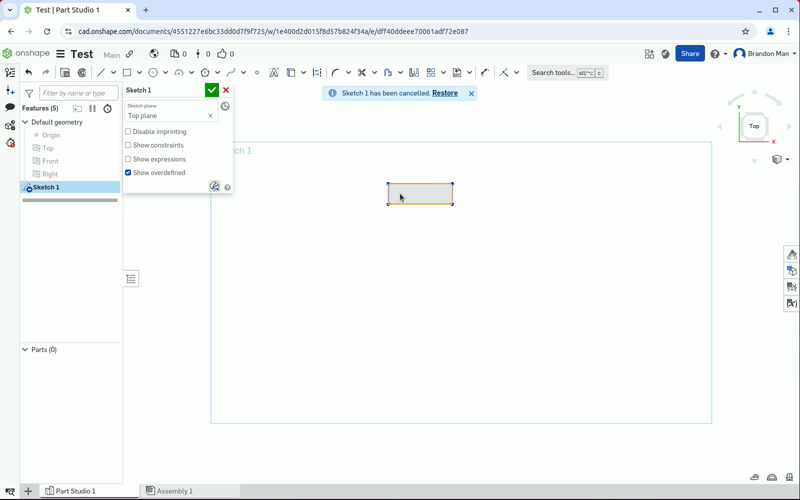
scroll(6)
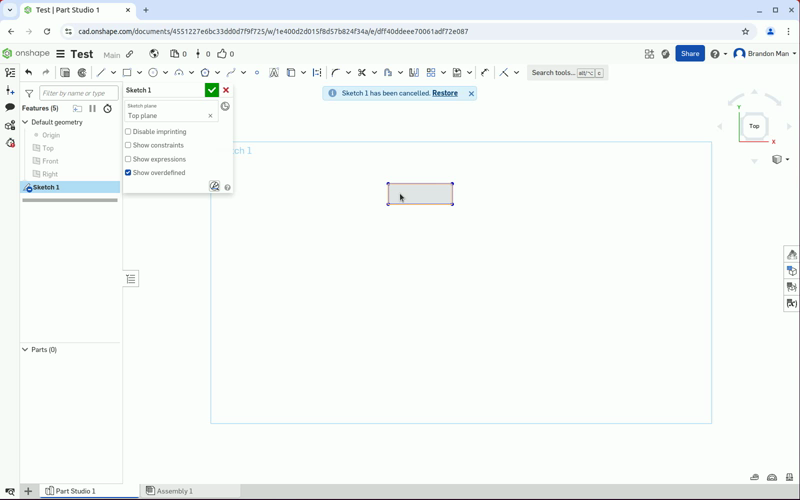
scroll(6)
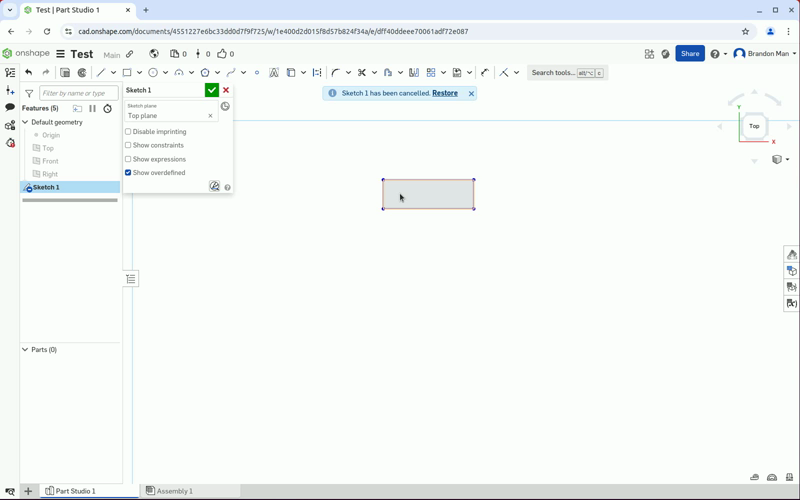
scroll(6)
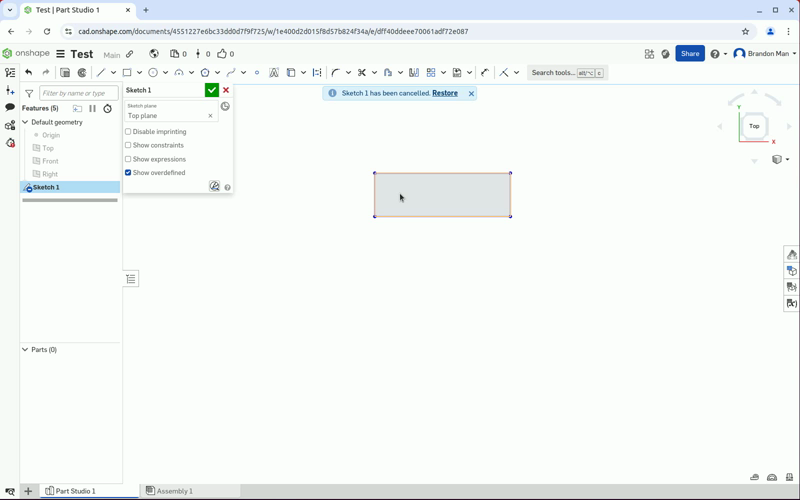
scroll(6)
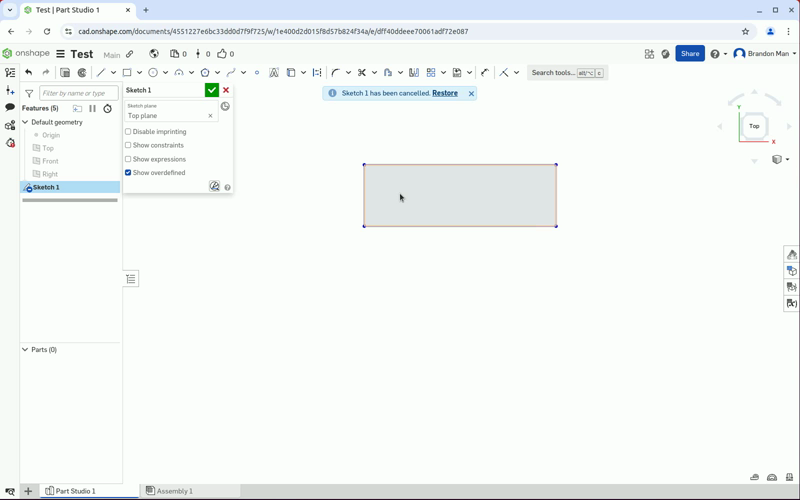
scroll(6)
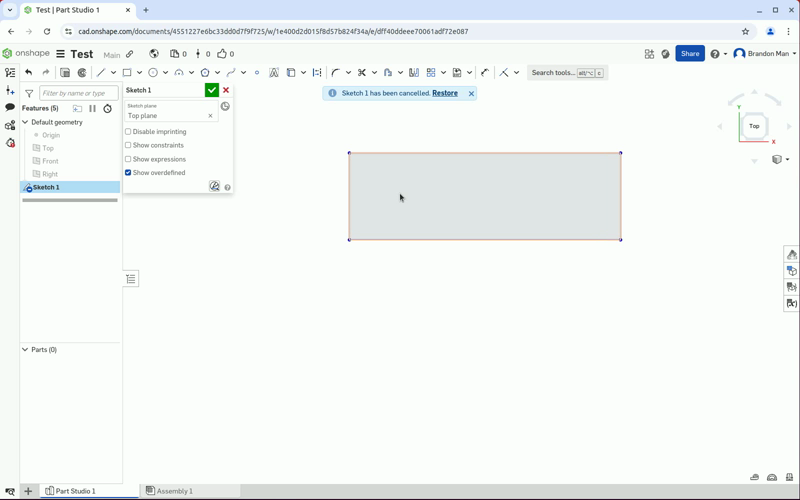
scroll(6)
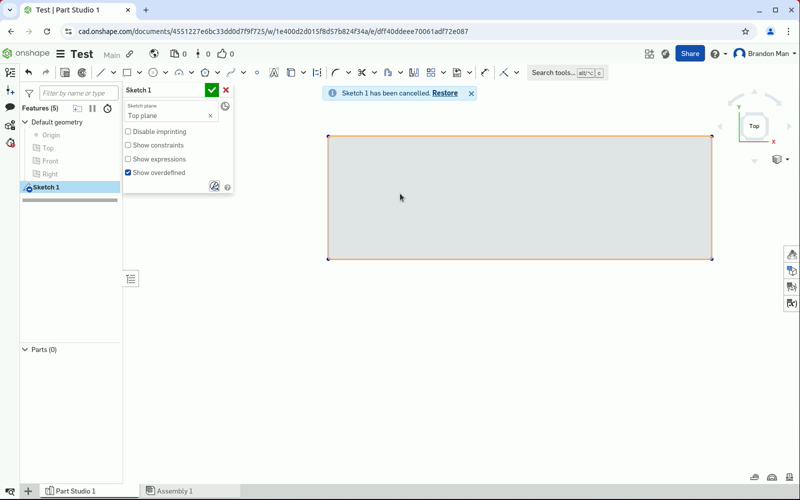
scroll(6)
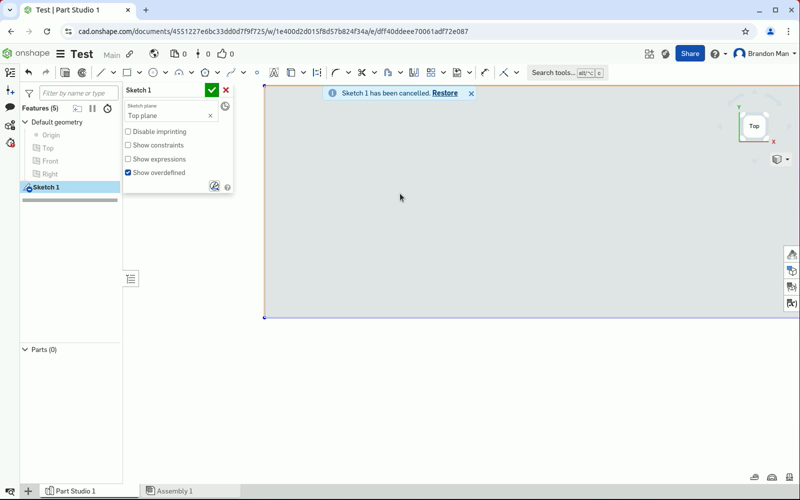
click(400, 193)
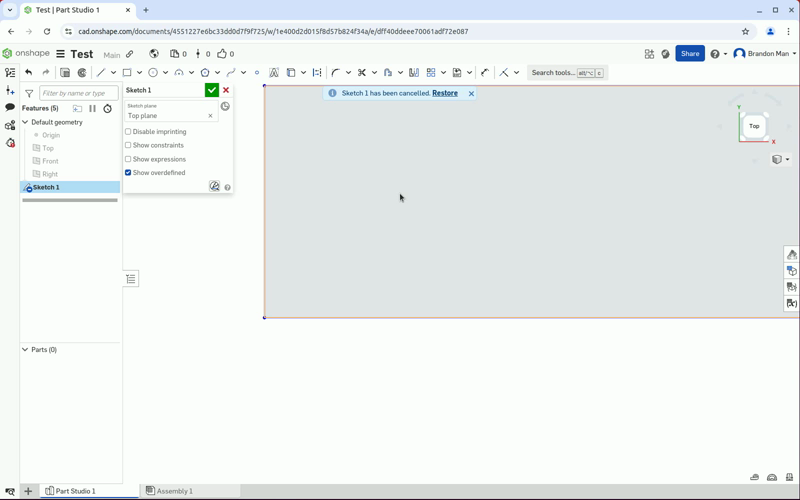
scroll(-6)
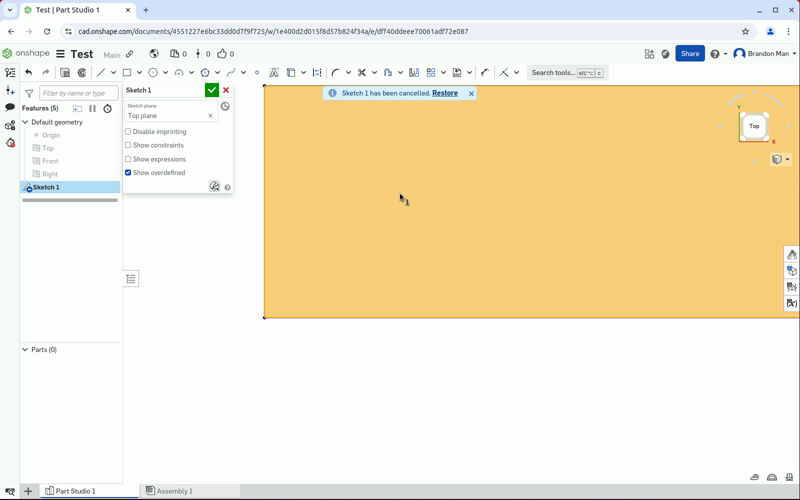
scroll(-6)
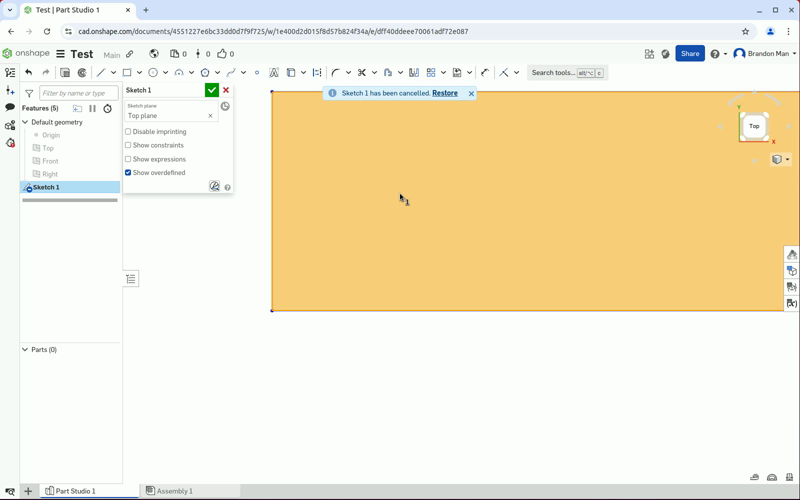
scroll(-6)
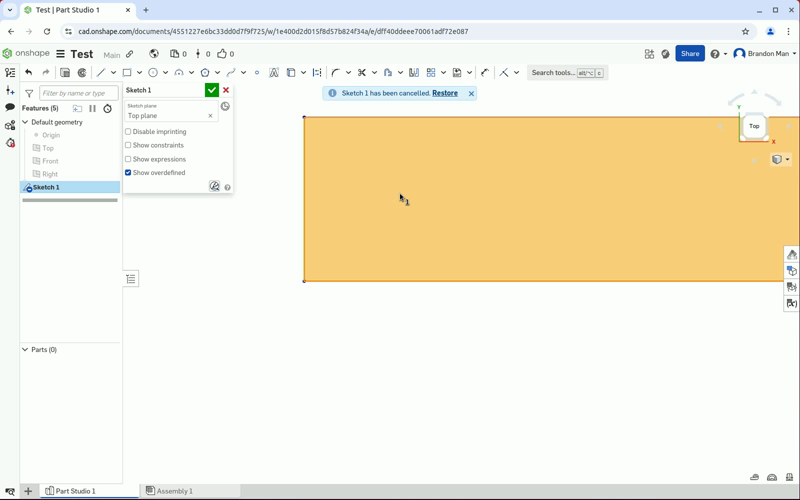
scroll(-6)
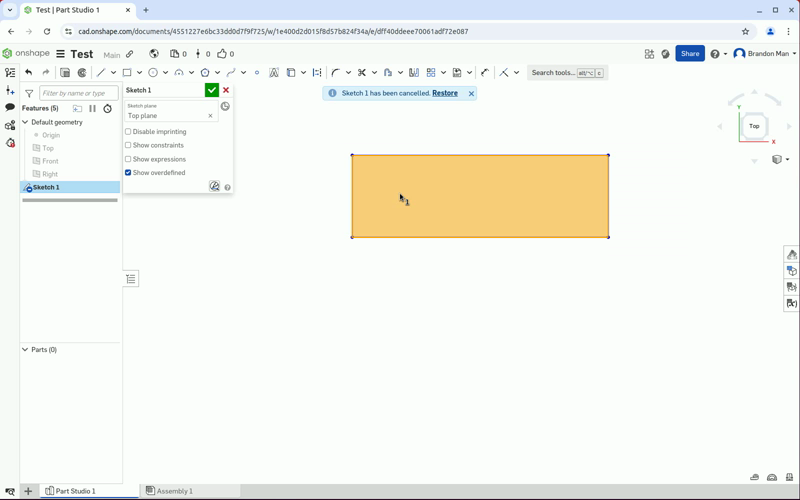
scroll(-6)
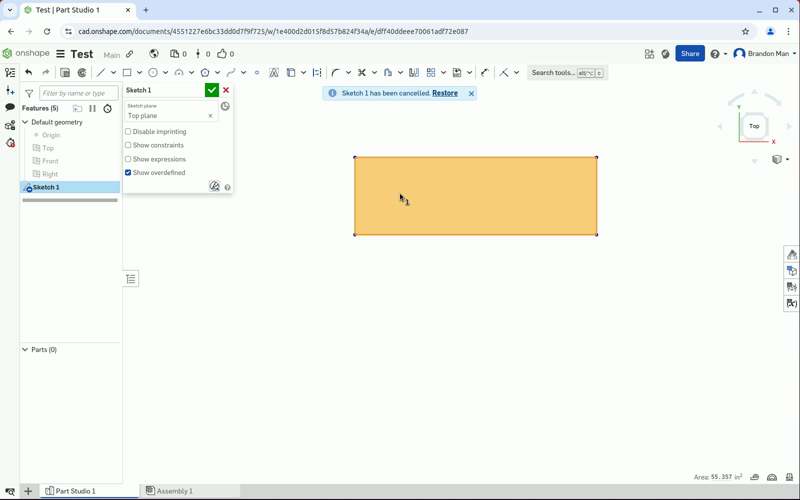
scroll(-6)
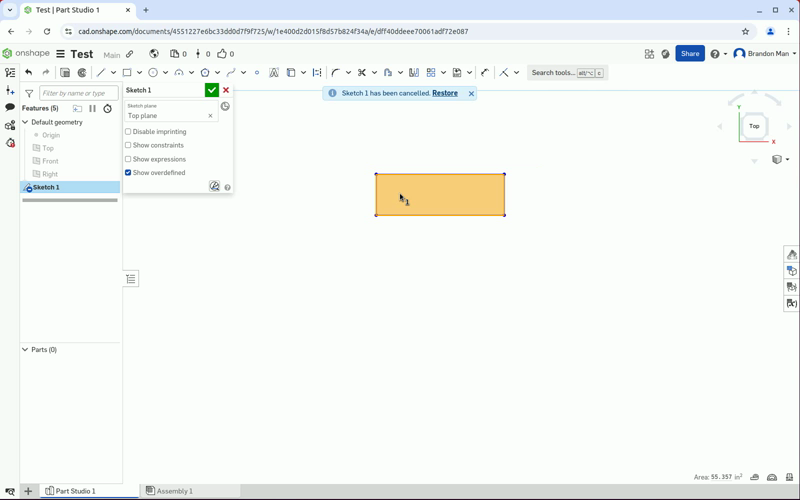
scroll(-6)
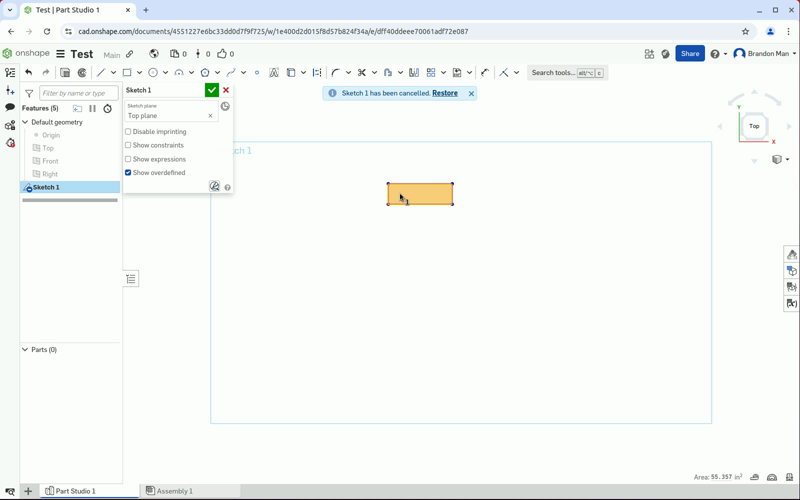
mouse_move(73, 352)
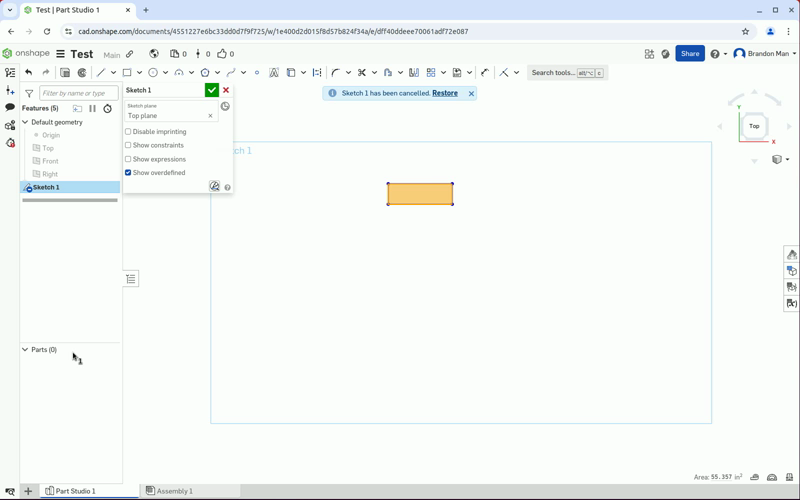
key(shift+y)
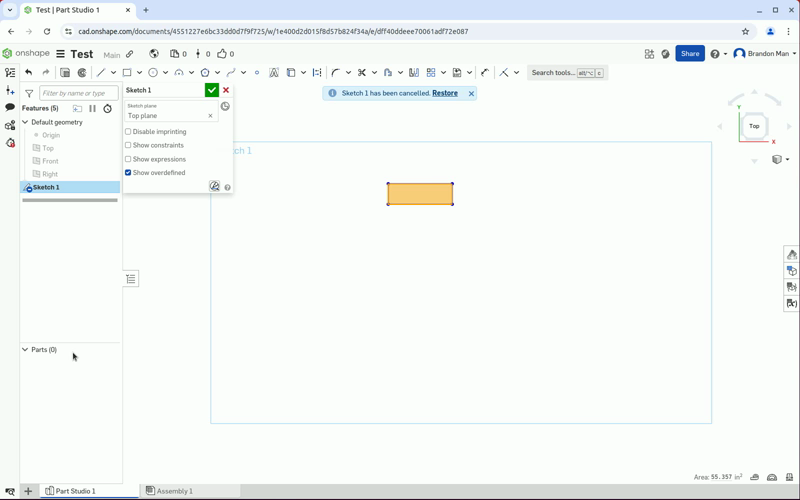
key(shift+e)
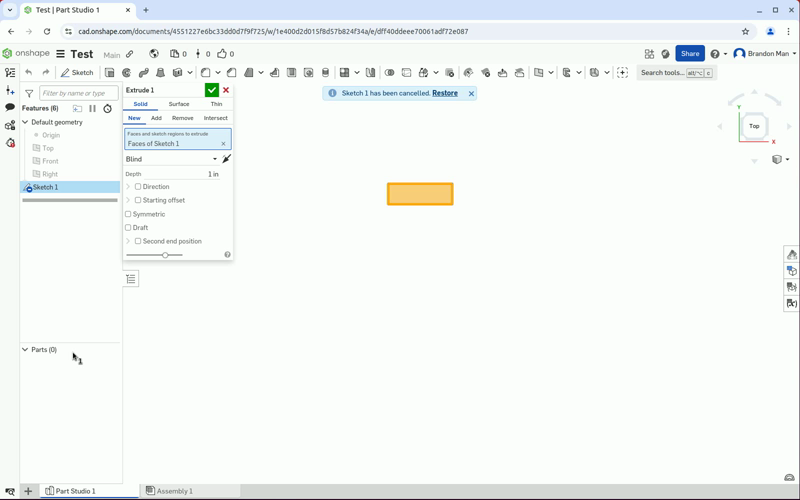
mouse_move(143, 106)
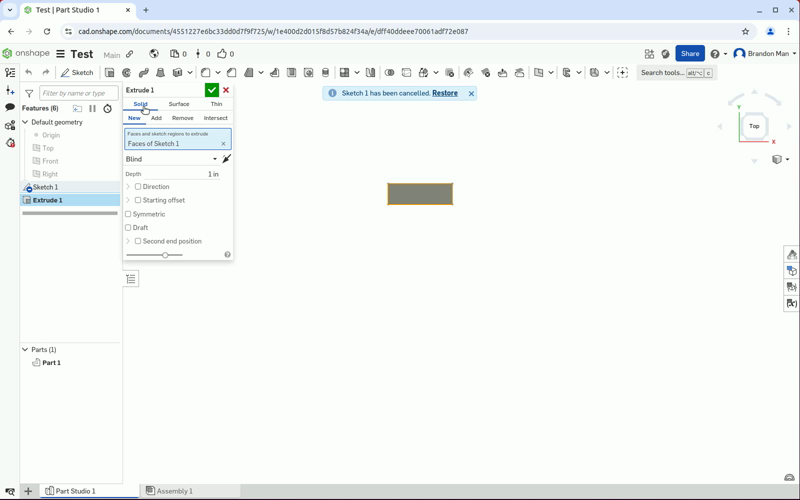
click(143, 106)
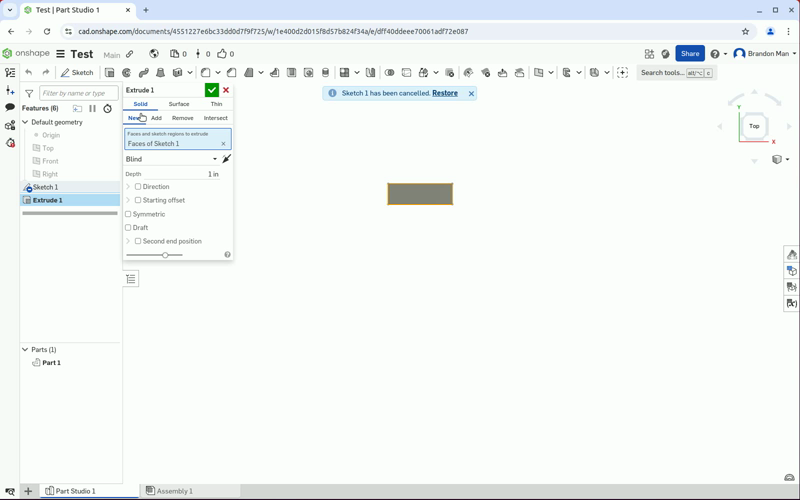
mouse_move(137, 120)
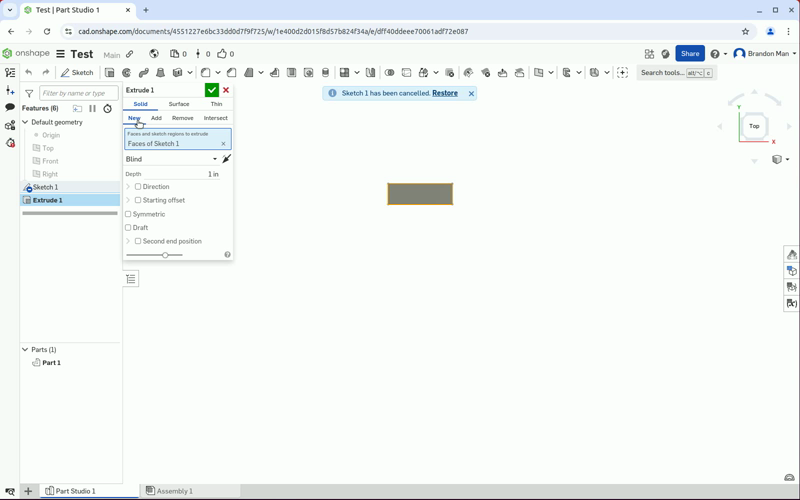
click(137, 120)
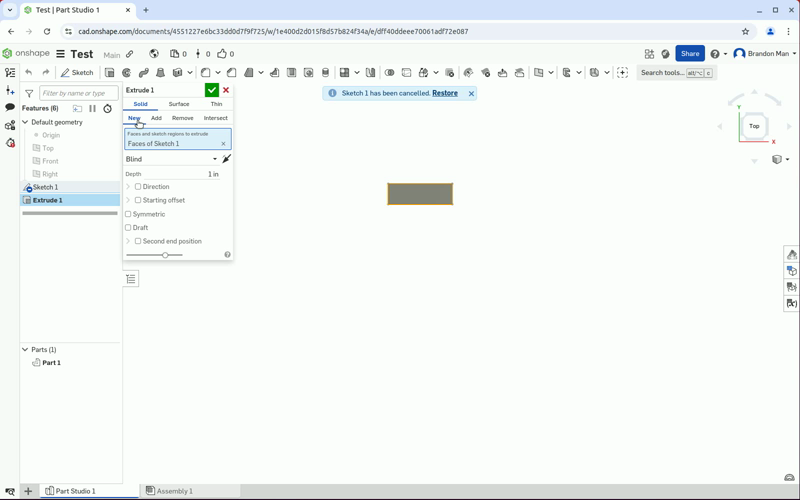
key(tab, 4)
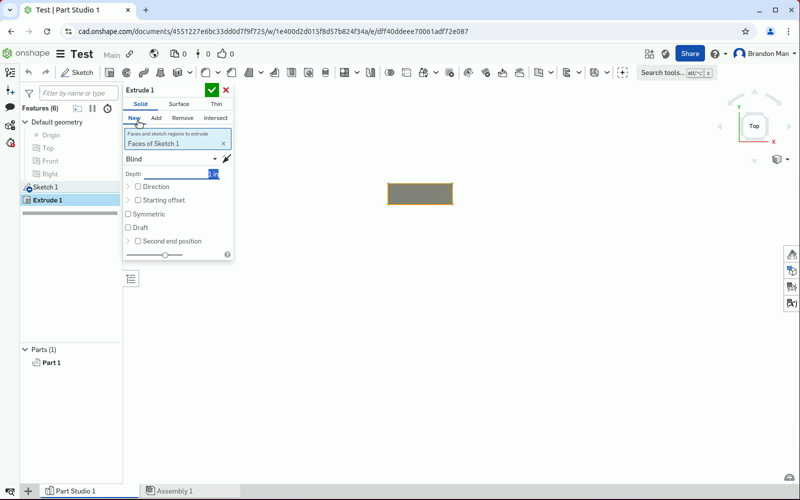
text(8.906)
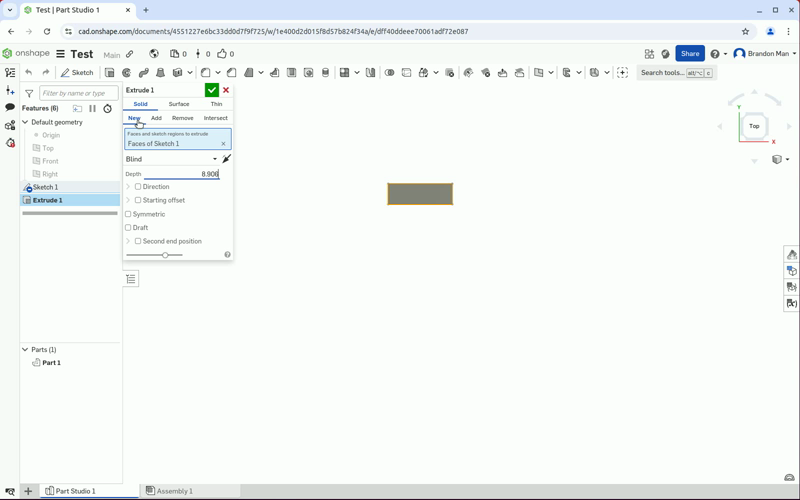
key(enter)
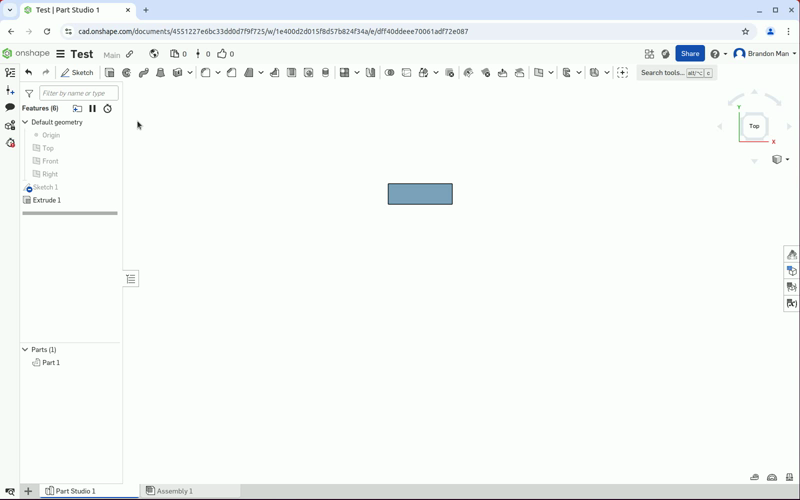
key(shift+h)
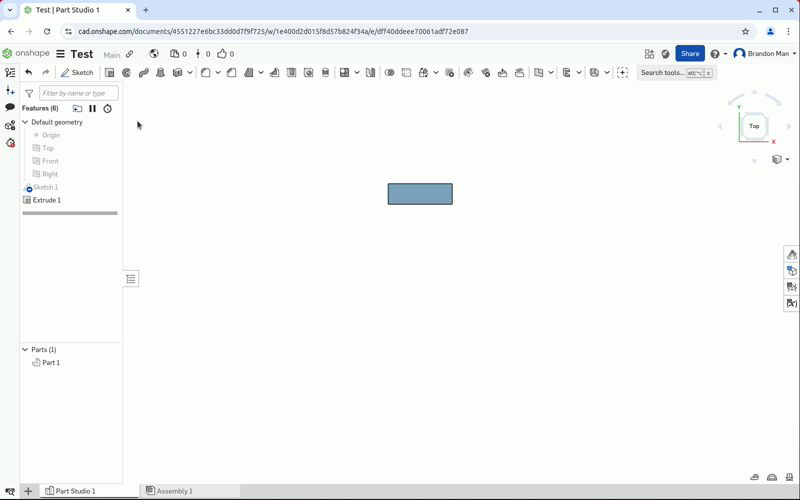
key(shift+h)
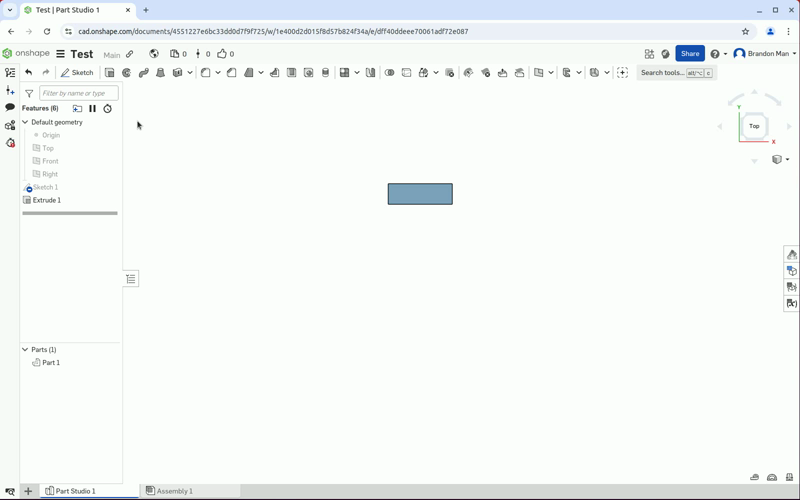
mouse_move(73, 189)
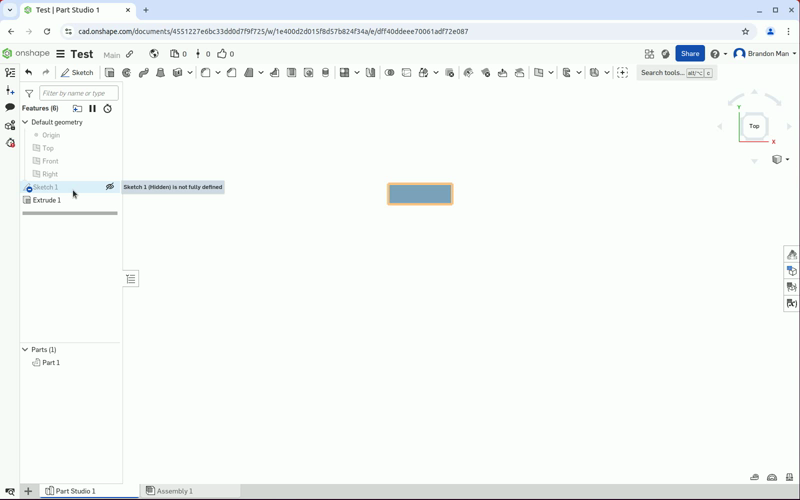
click(73, 189)
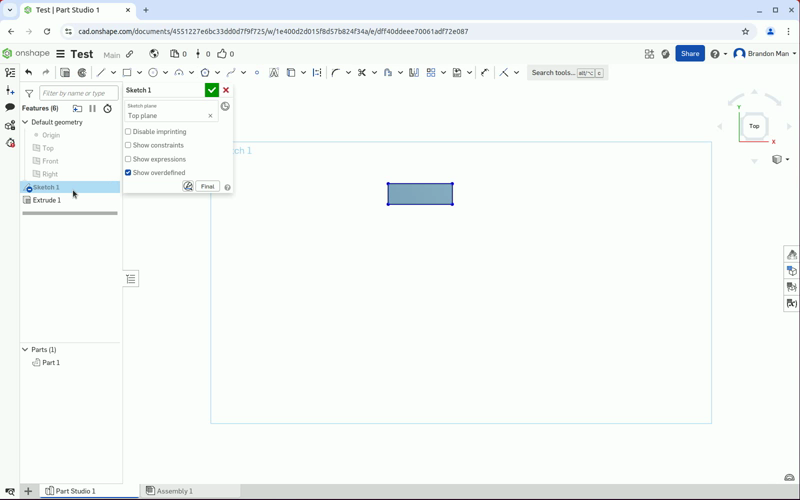
mouse_move(229, 92)
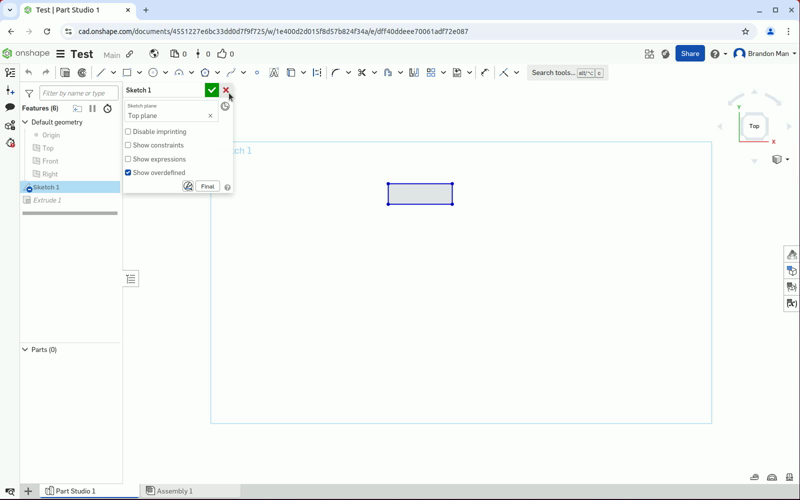
click(229, 92)
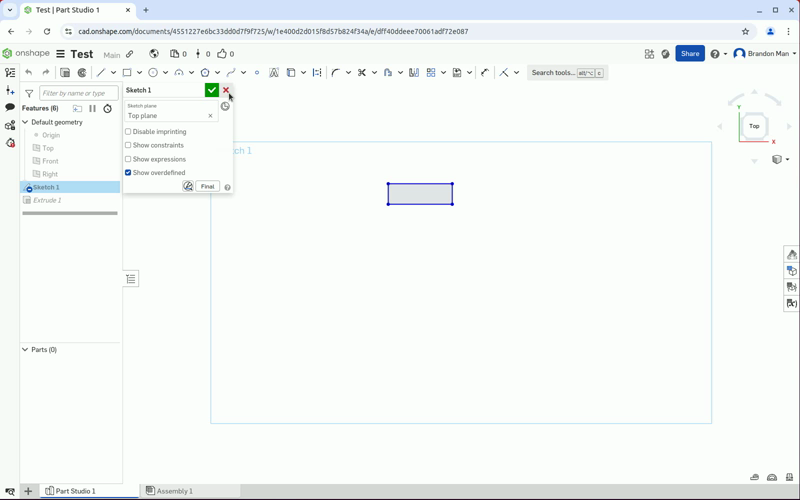
key(shift+s)
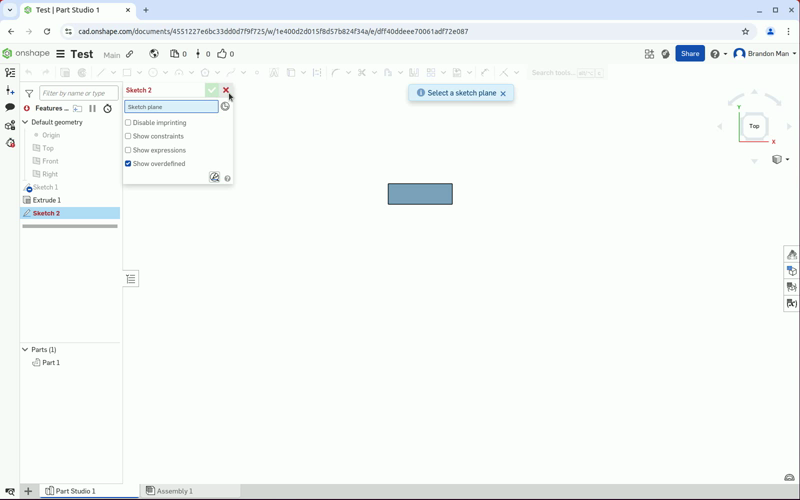
mouse_move(73, 150)
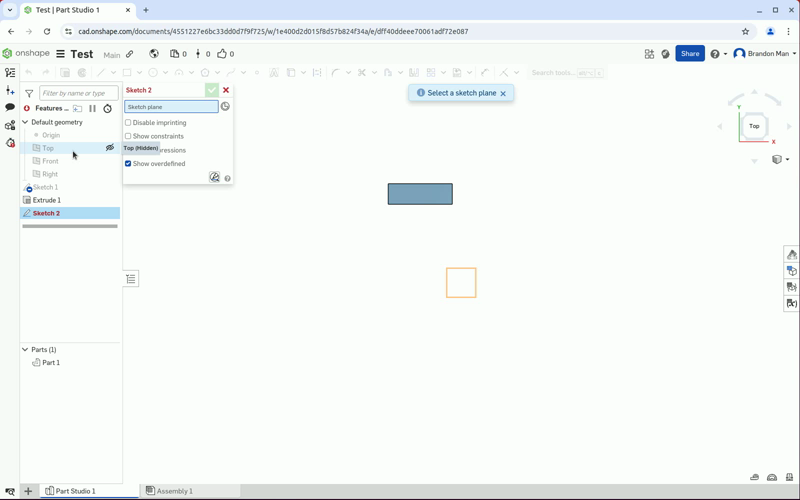
click(73, 150)
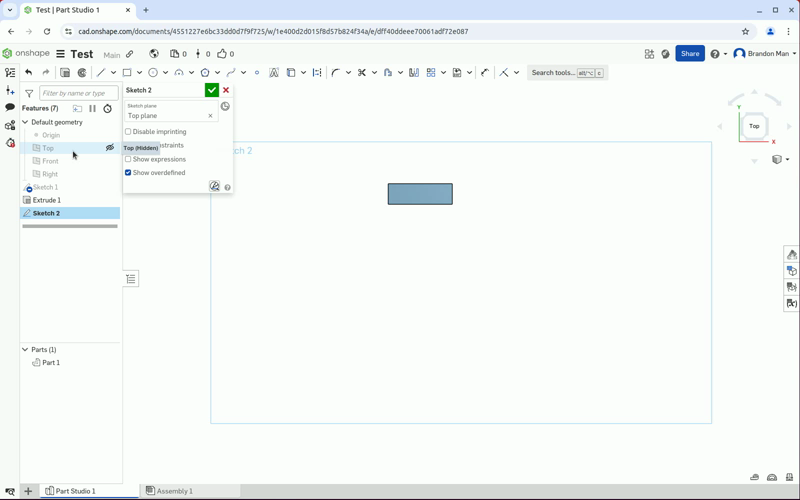
mouse_move(73, 352)
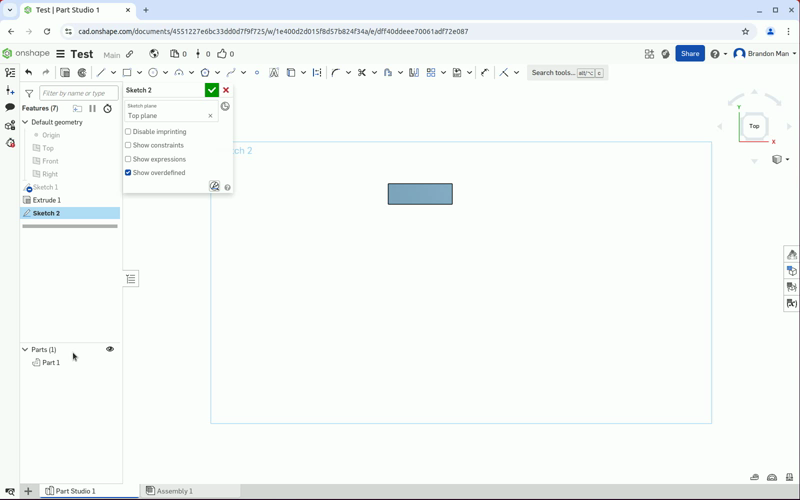
key(y)
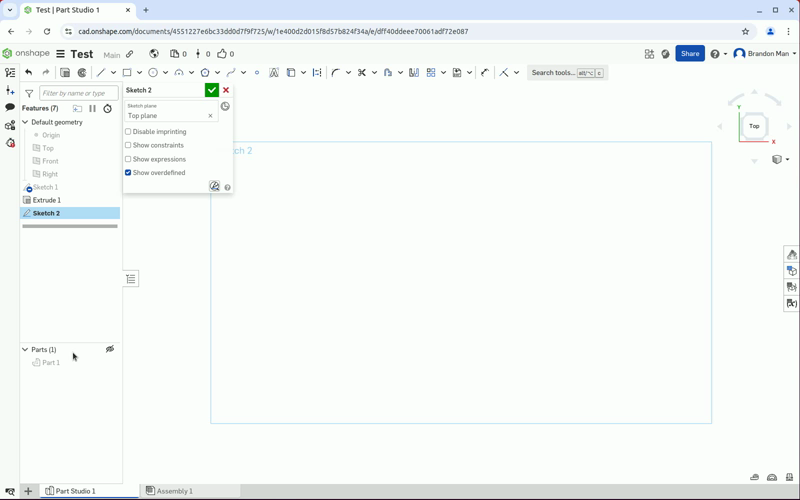
key(l)
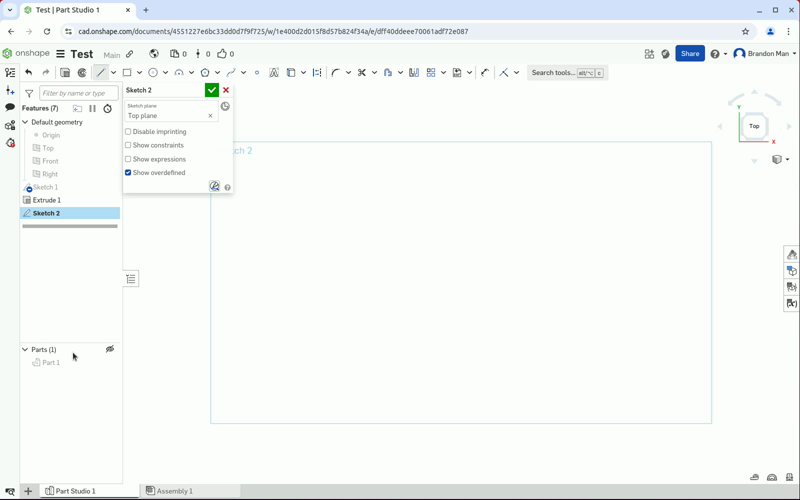
key_down(shift)
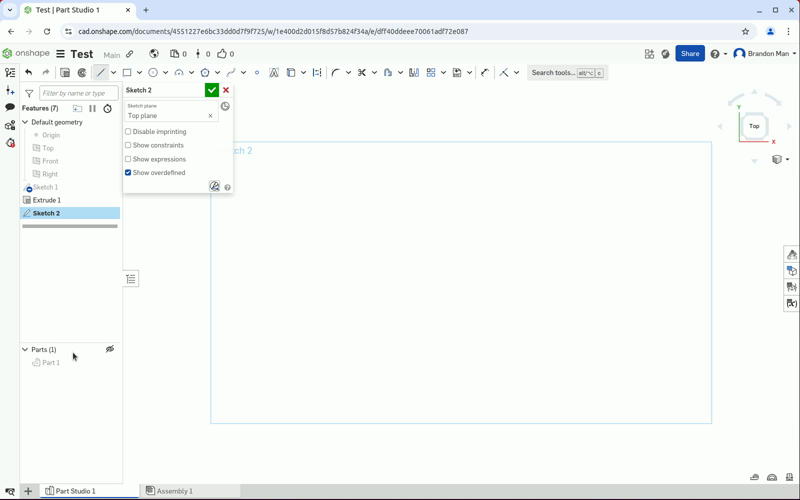
mouse_move(388, 395)
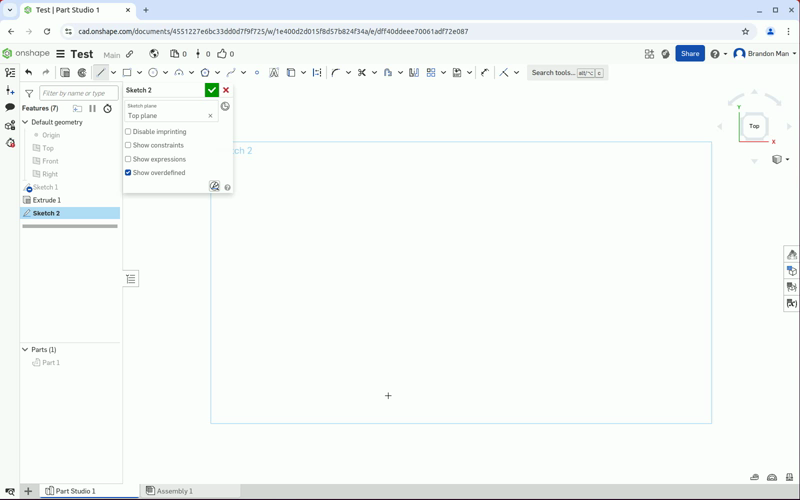
click(388, 395)
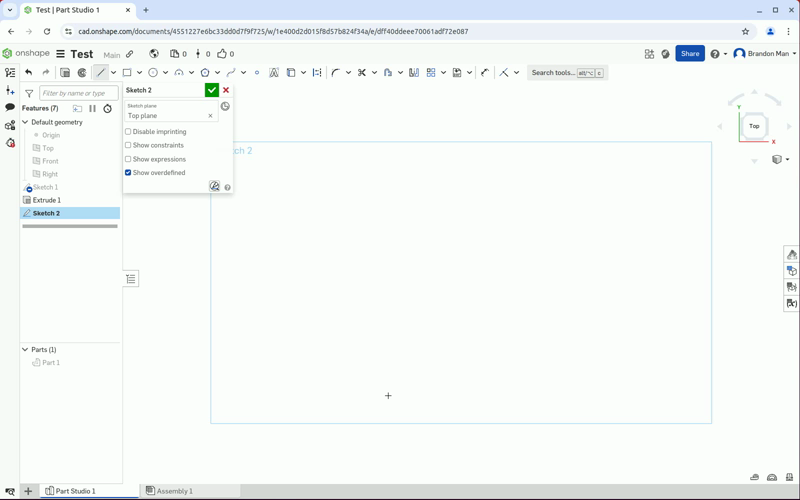
key_up(shift)
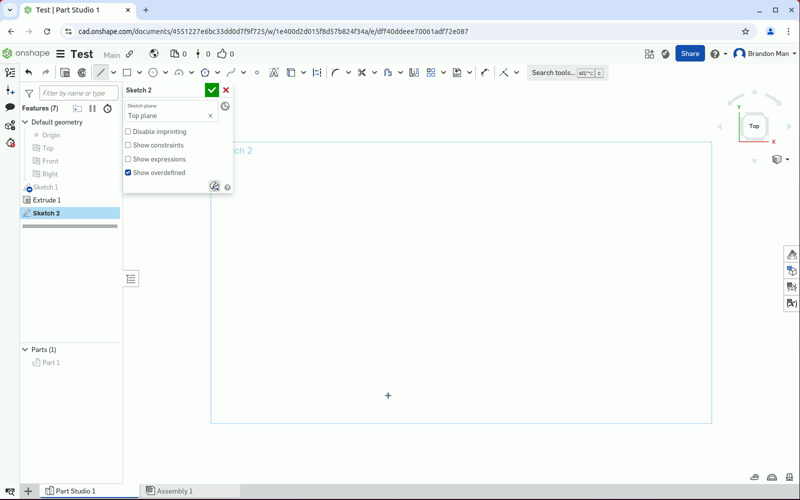
key_down(shift)
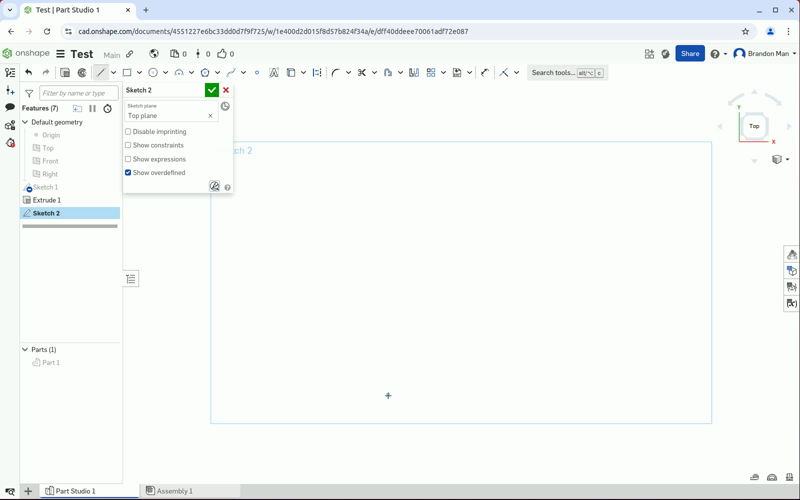
mouse_move(452, 395)
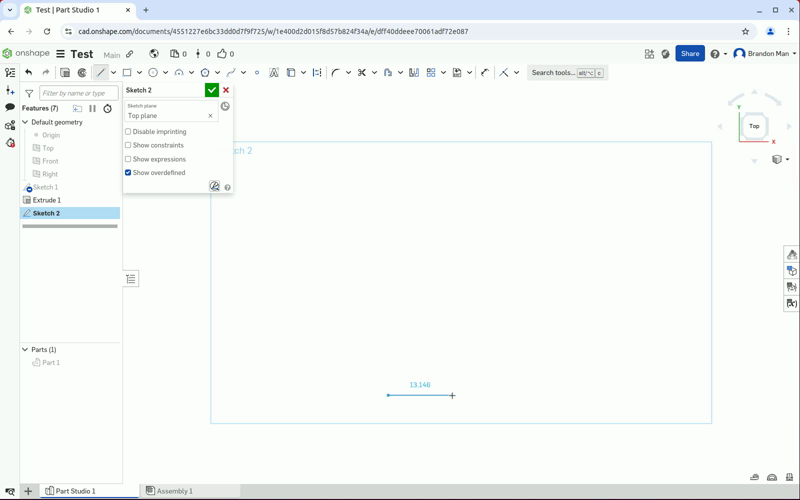
click(452, 395)
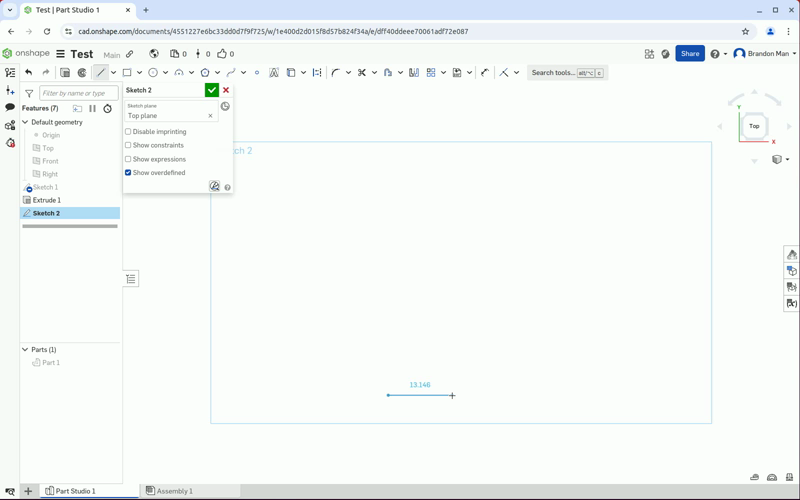
key_up(shift)
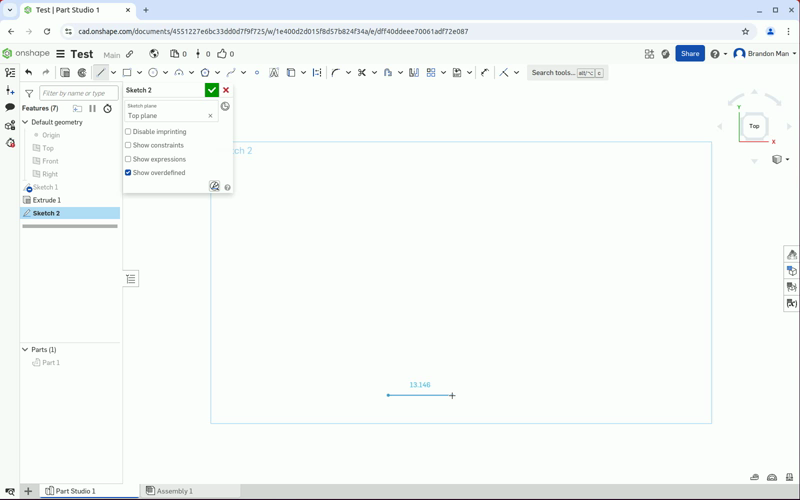
key_down(shift)
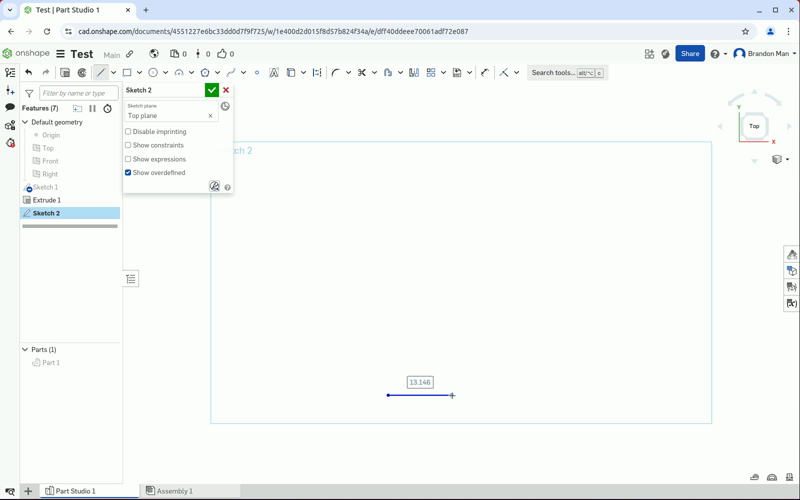
mouse_move(482, 395)
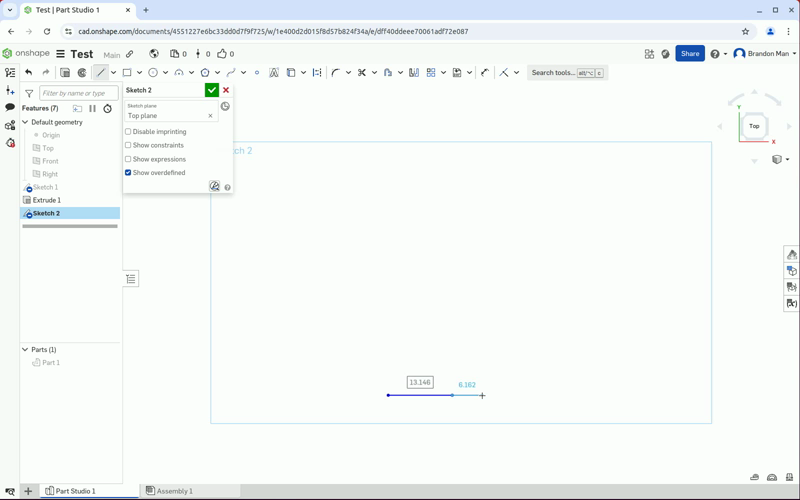
mouse_move(452, 367)
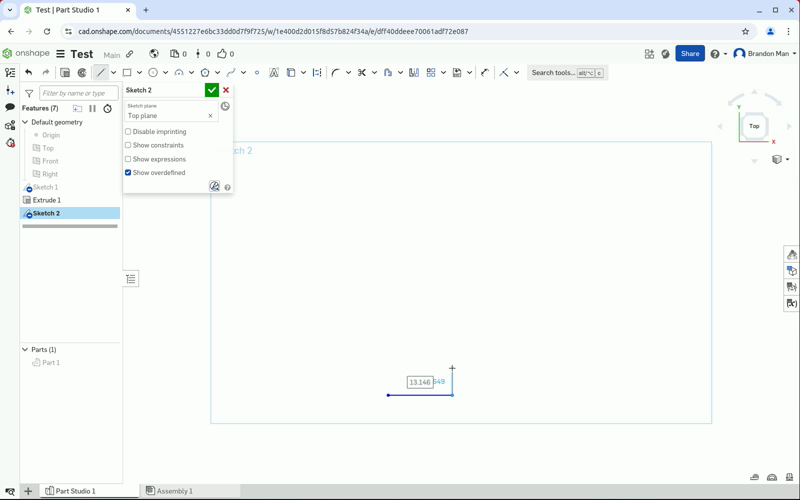
click(452, 367)
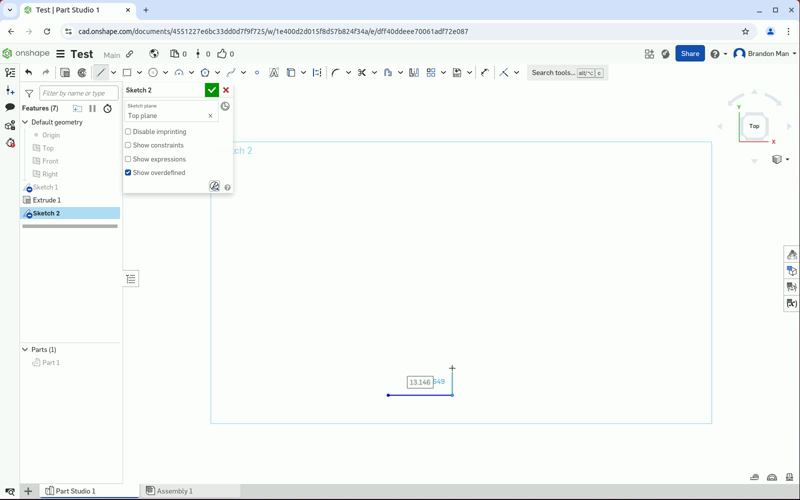
key_up(shift)
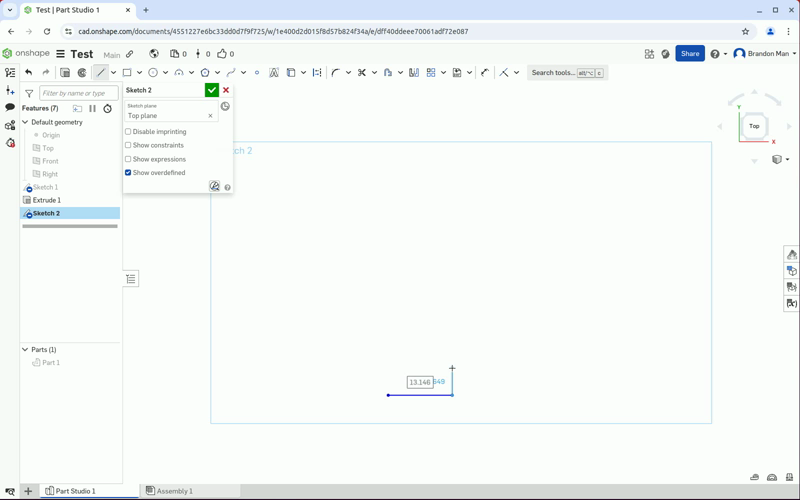
key_down(shift)
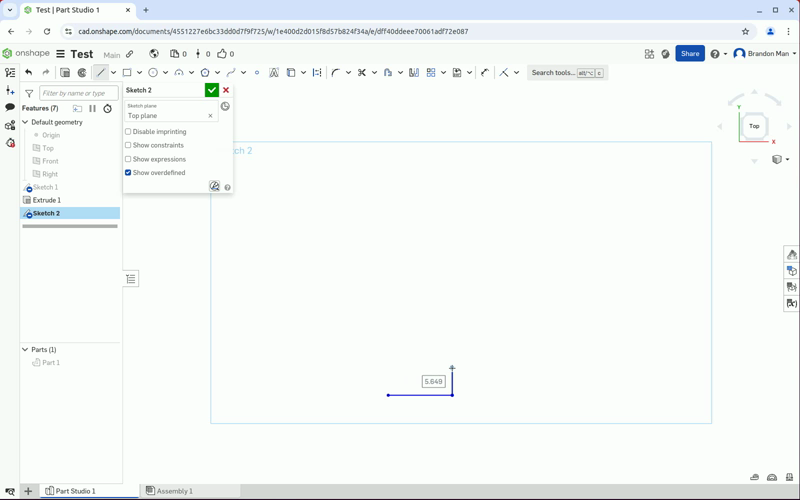
mouse_move(388, 367)
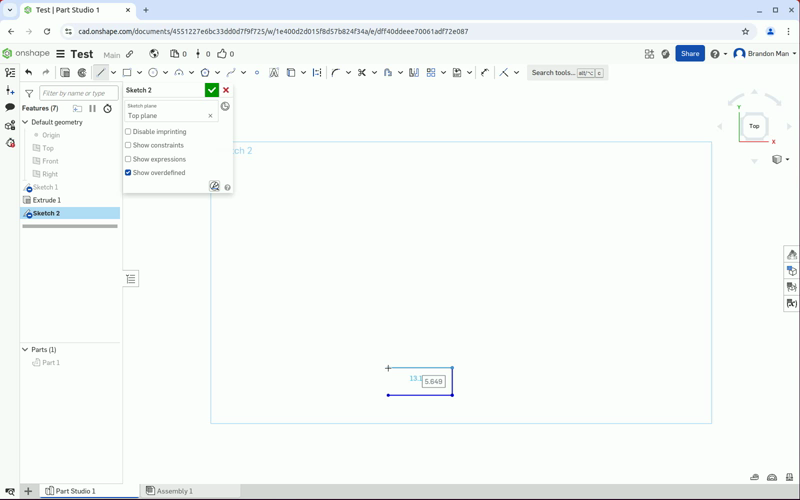
click(388, 367)
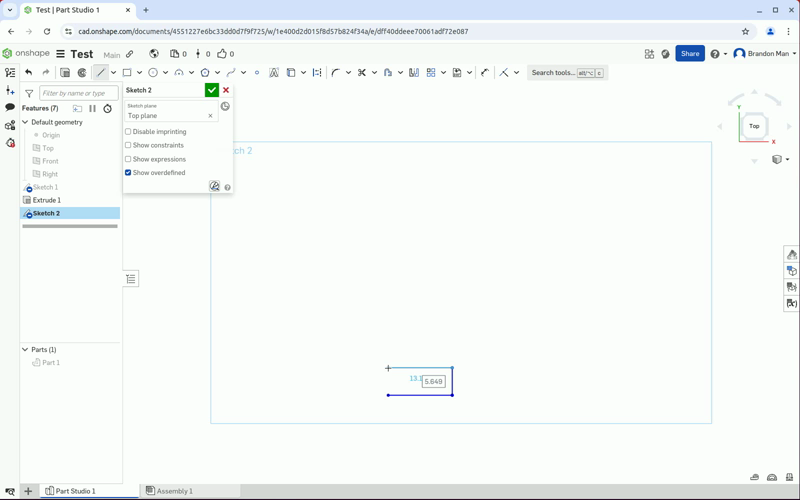
key_up(shift)
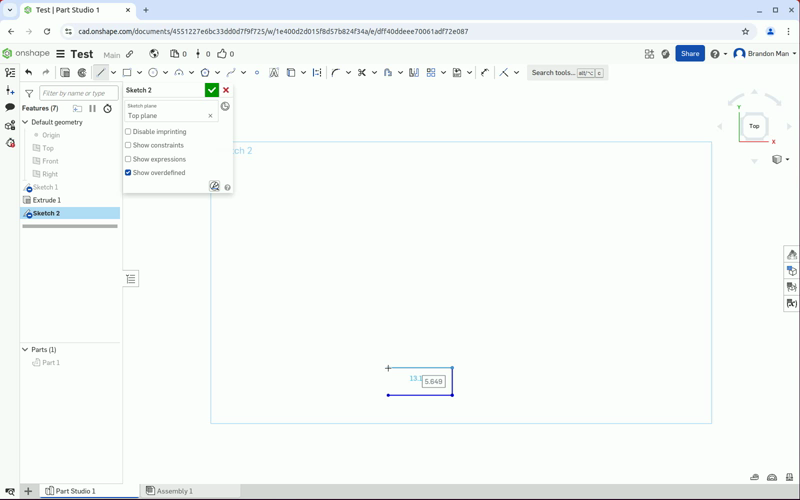
mouse_move(418, 367)
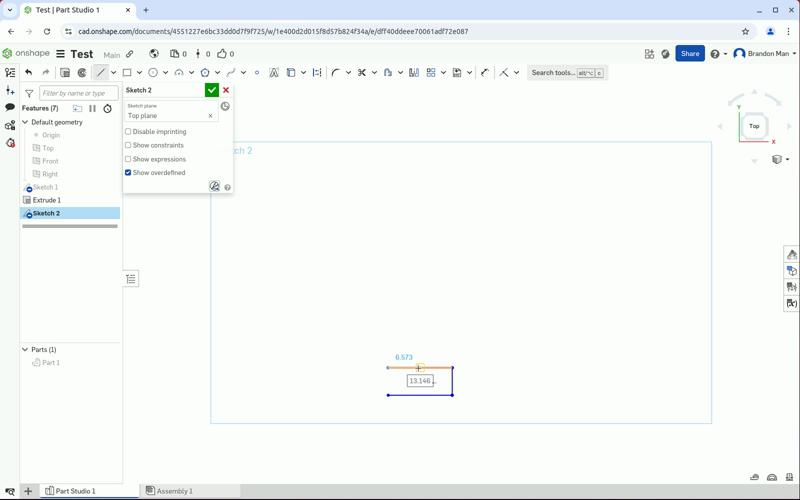
key_down(shift)
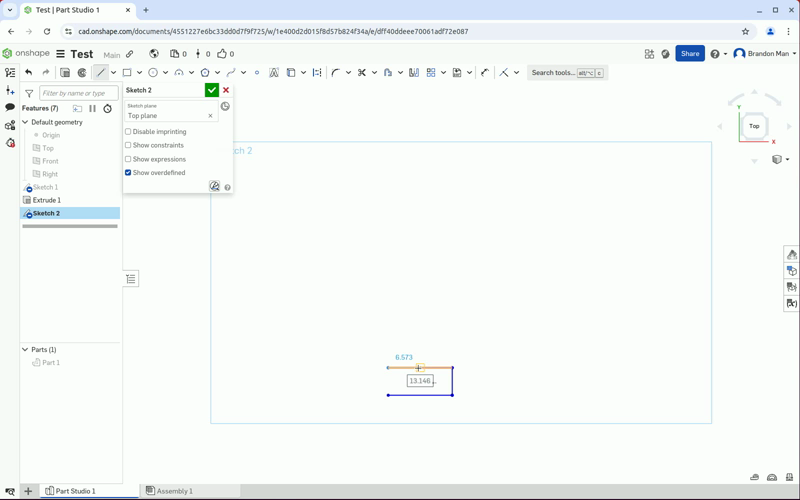
mouse_move(388, 395)
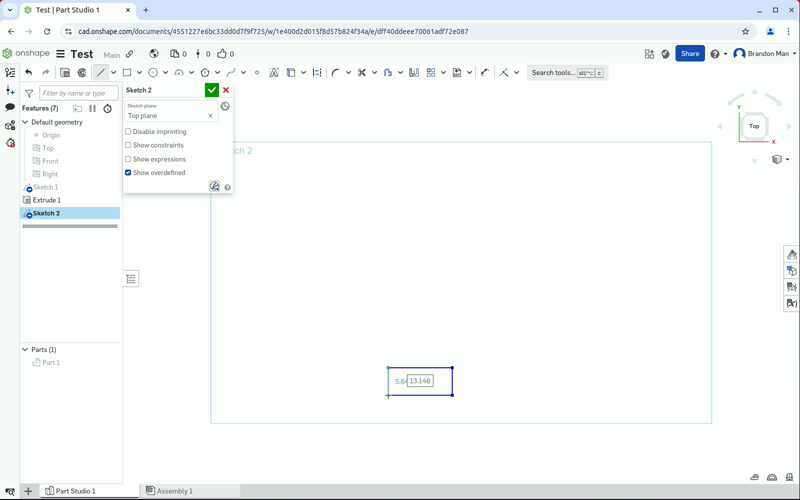
key_up(shift)
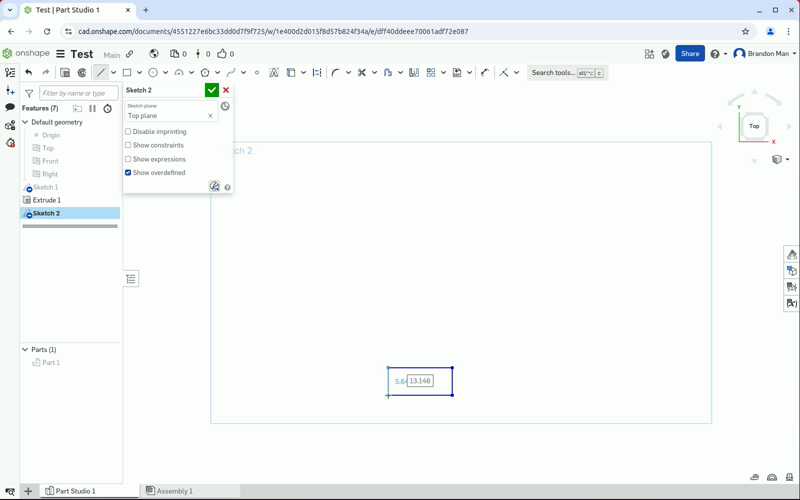
click(388, 395)
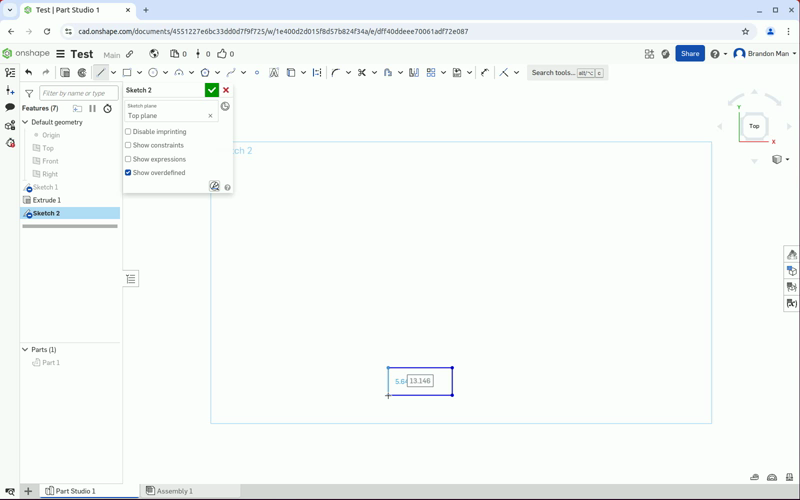
key(esc)
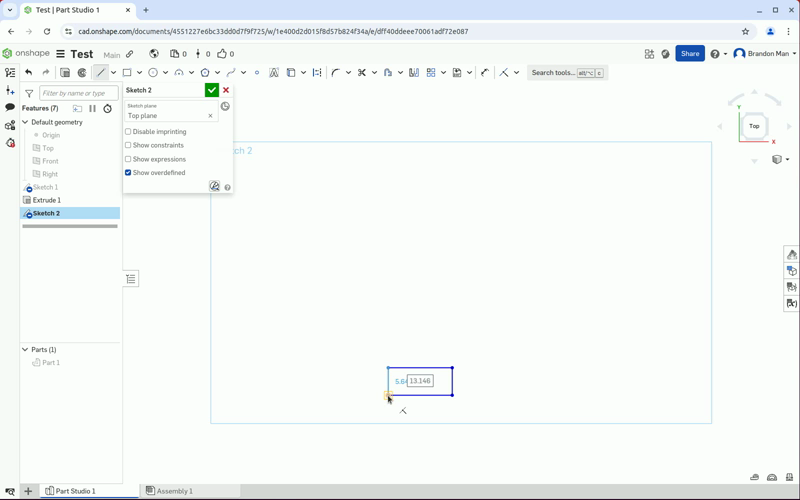
mouse_move(430, 379)
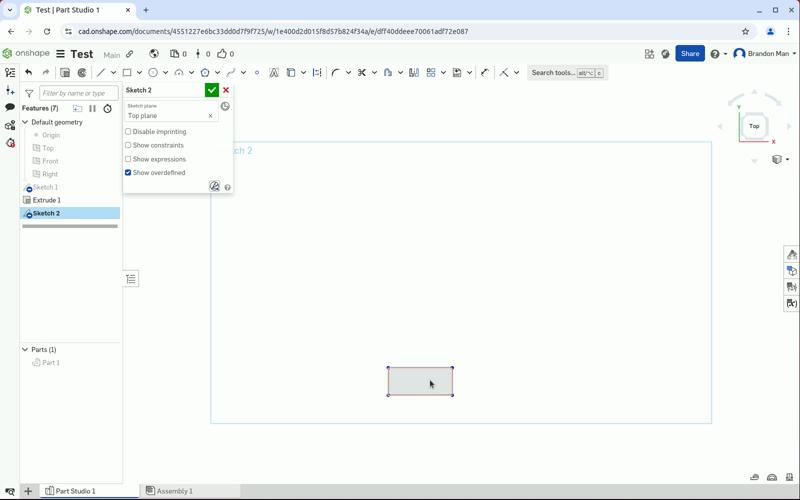
scroll(6)
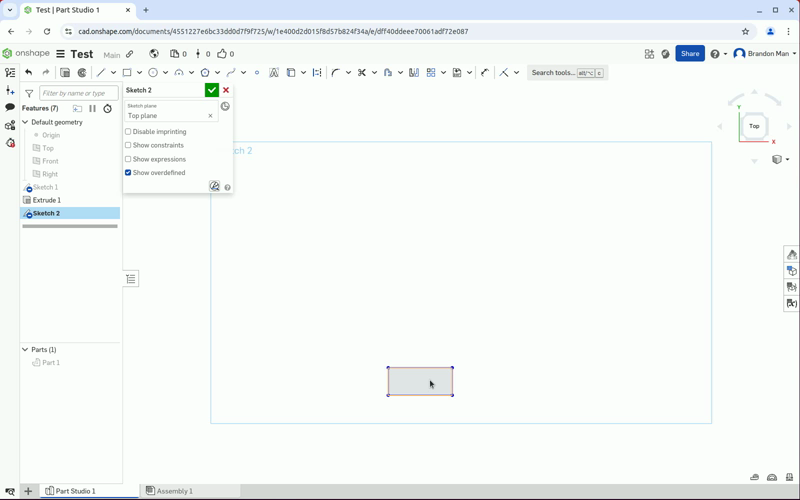
scroll(6)
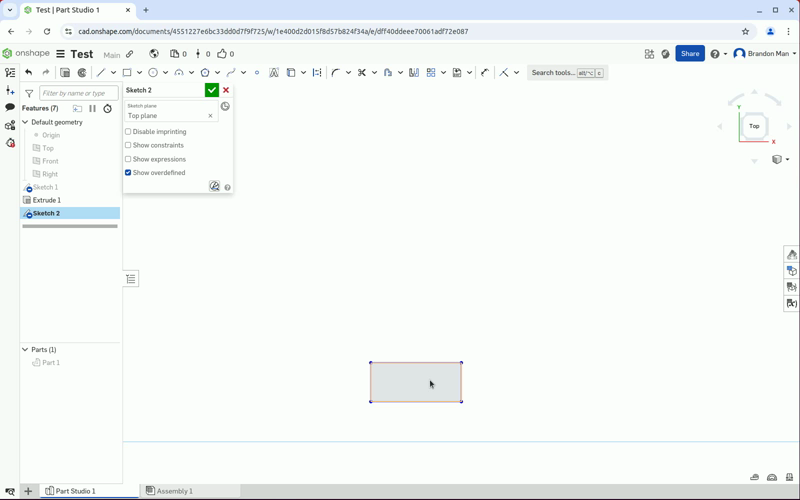
scroll(6)
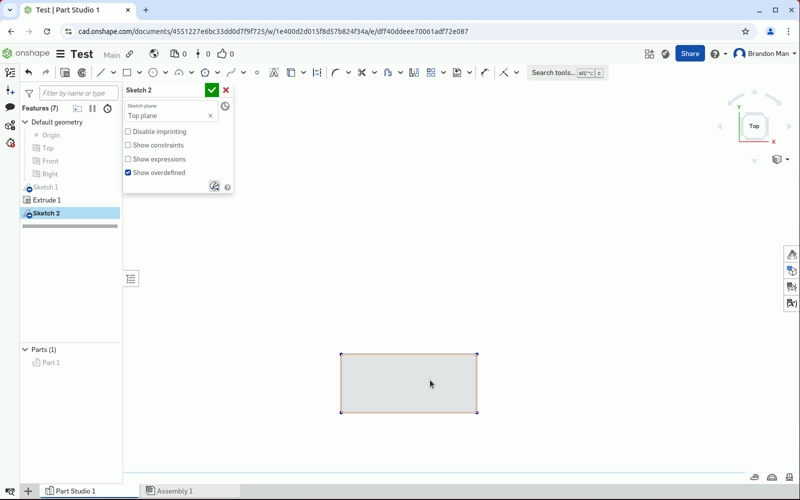
scroll(6)
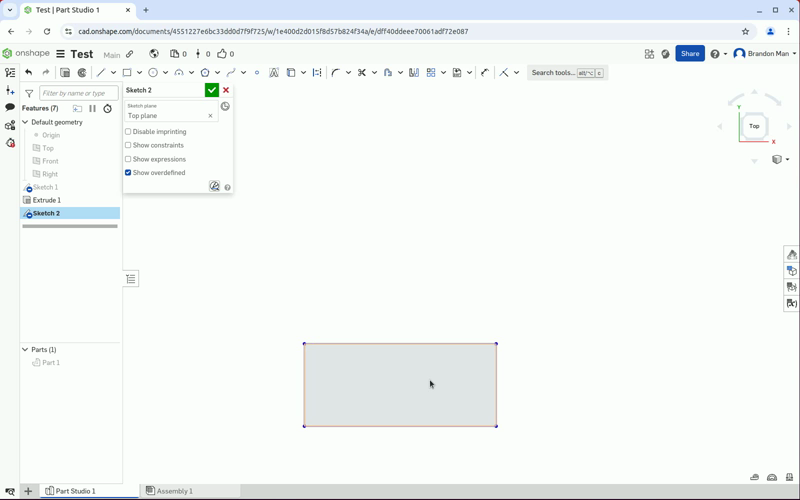
scroll(6)
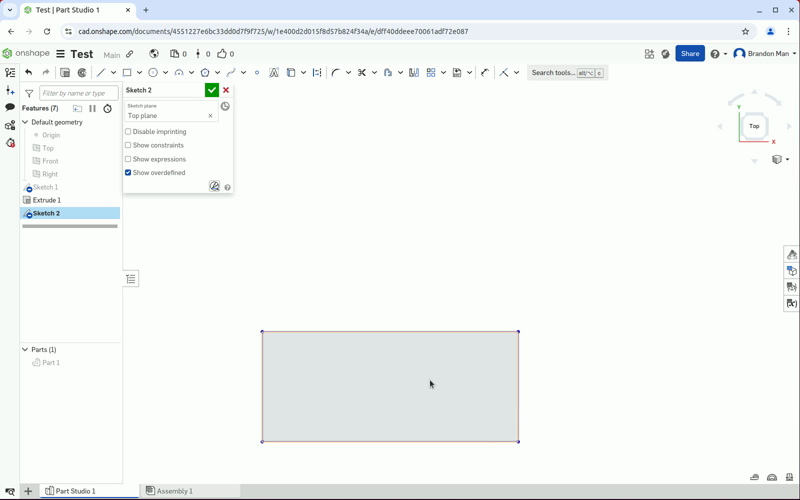
scroll(6)
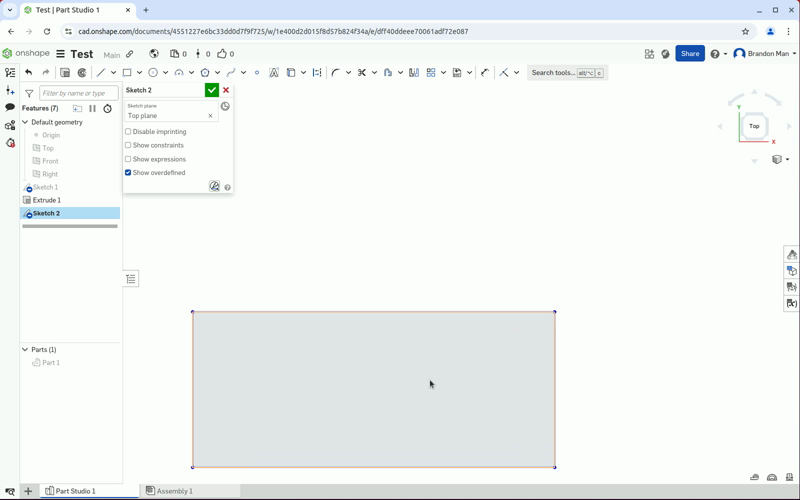
scroll(6)
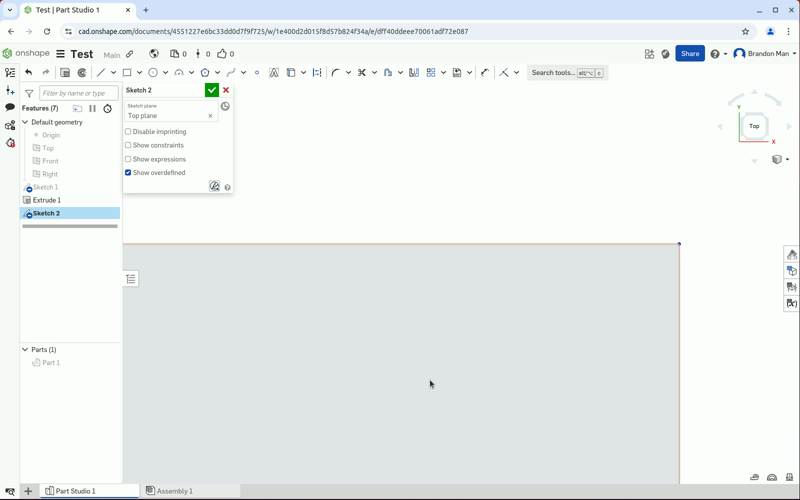
click(430, 379)
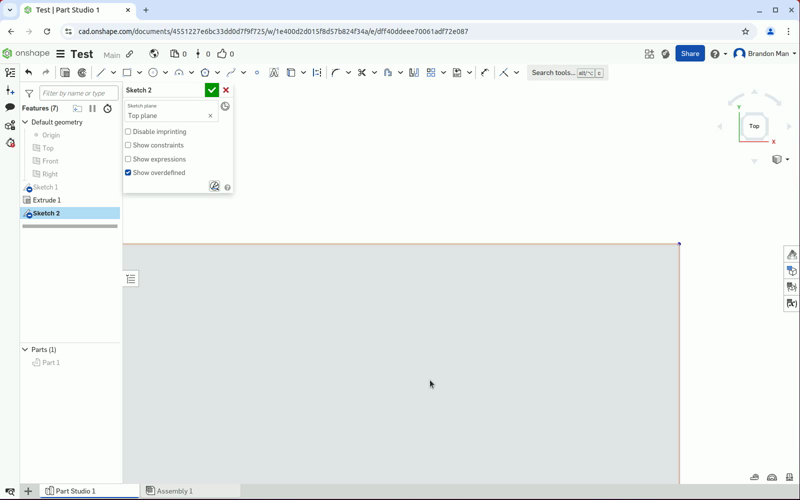
scroll(-6)
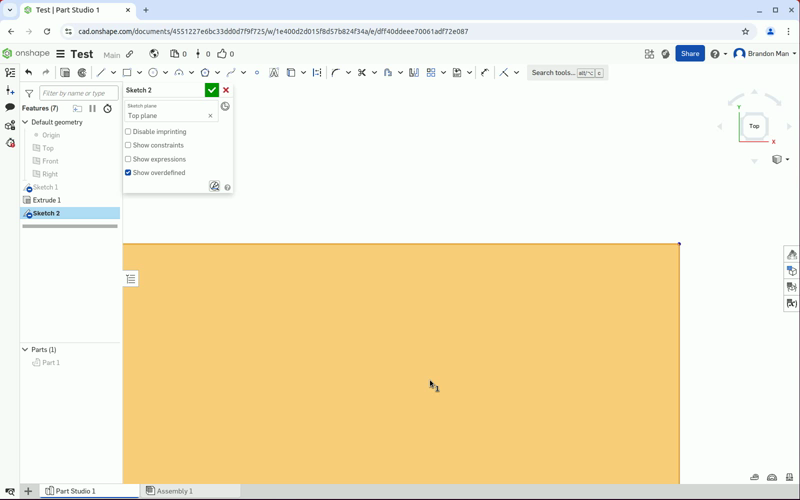
scroll(-6)
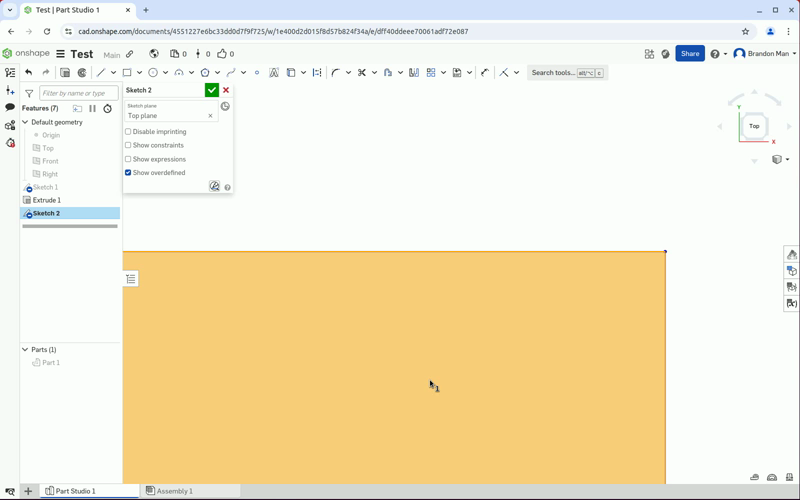
scroll(-6)
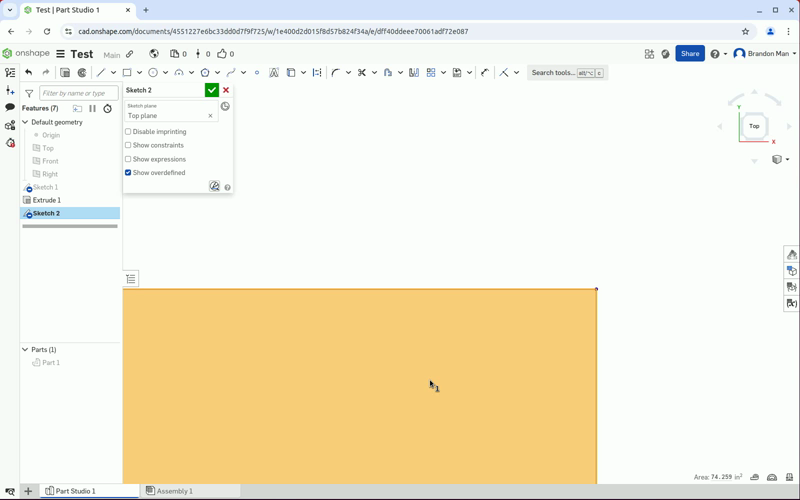
scroll(-6)
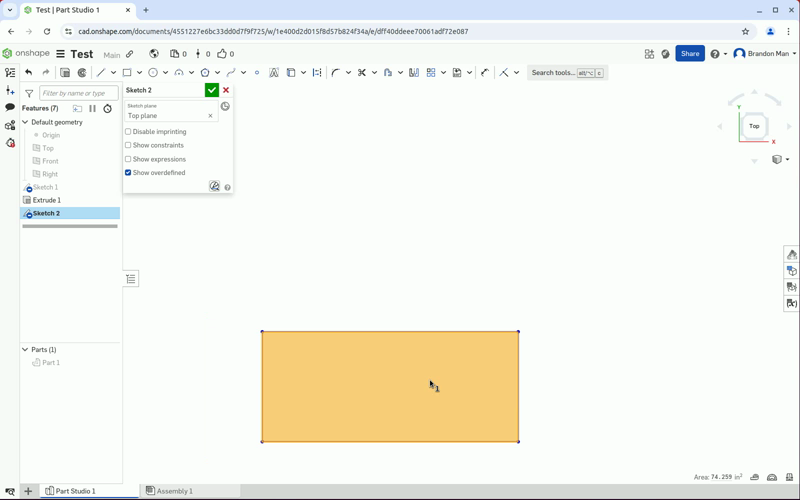
scroll(-6)
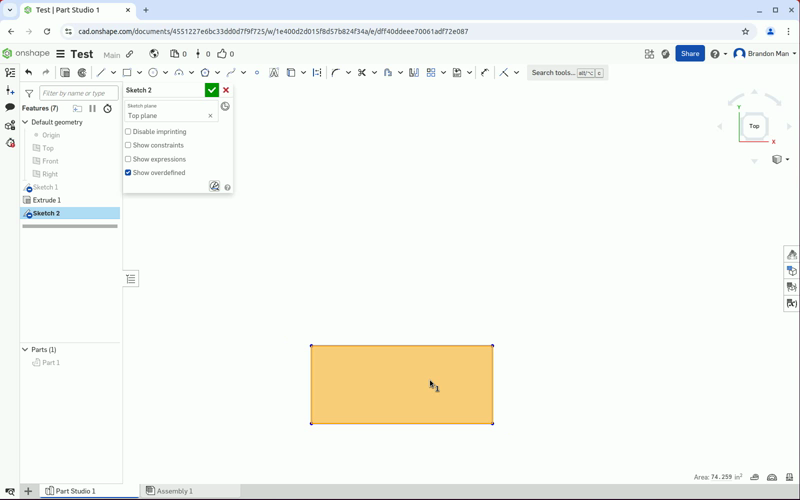
scroll(-6)
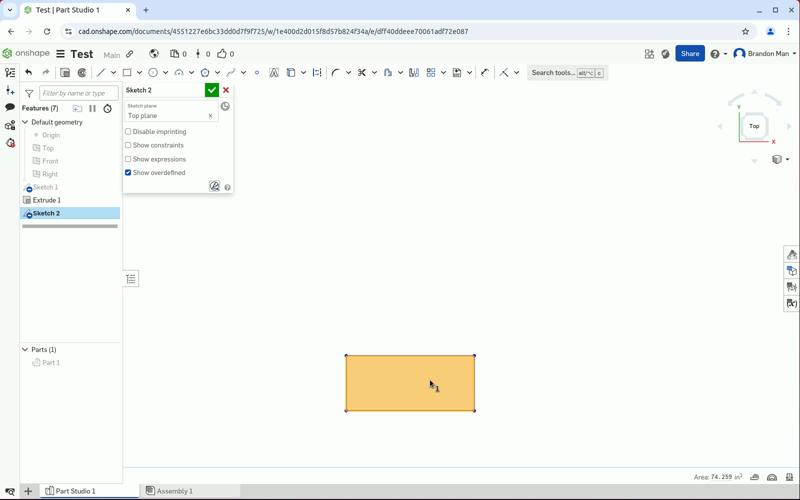
scroll(-6)
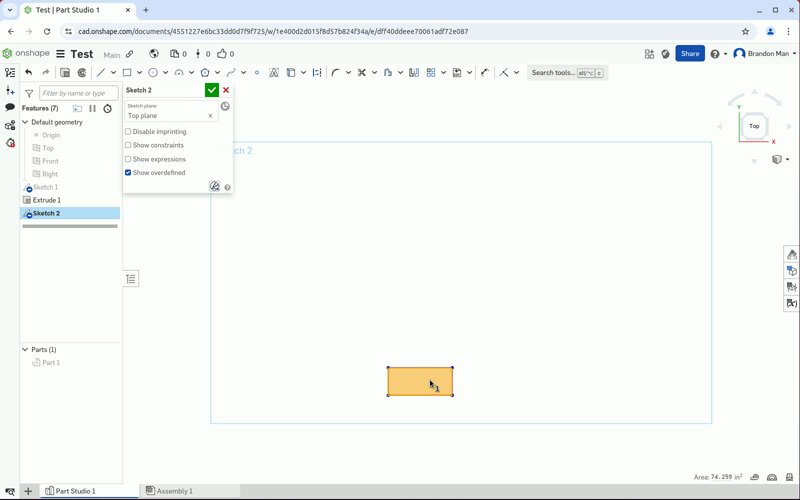
mouse_move(73, 352)
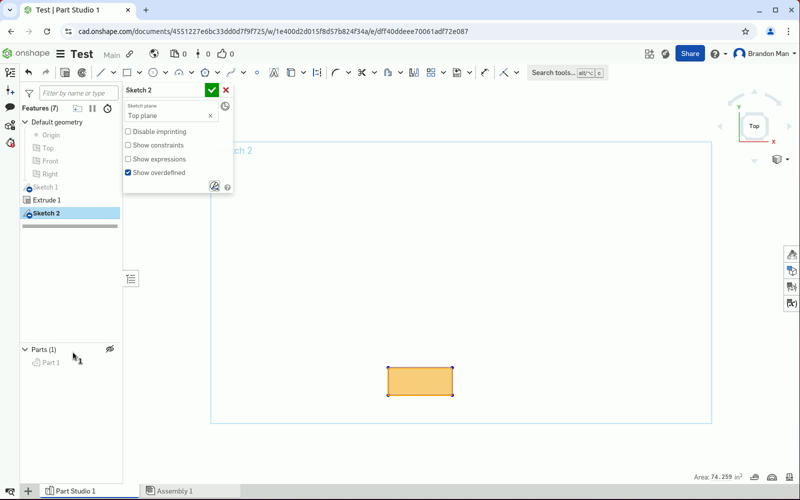
key(shift+y)
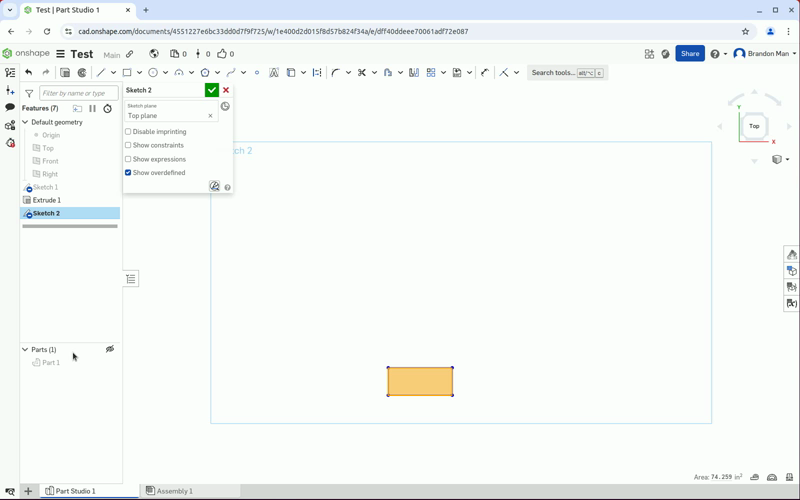
key(shift+e)
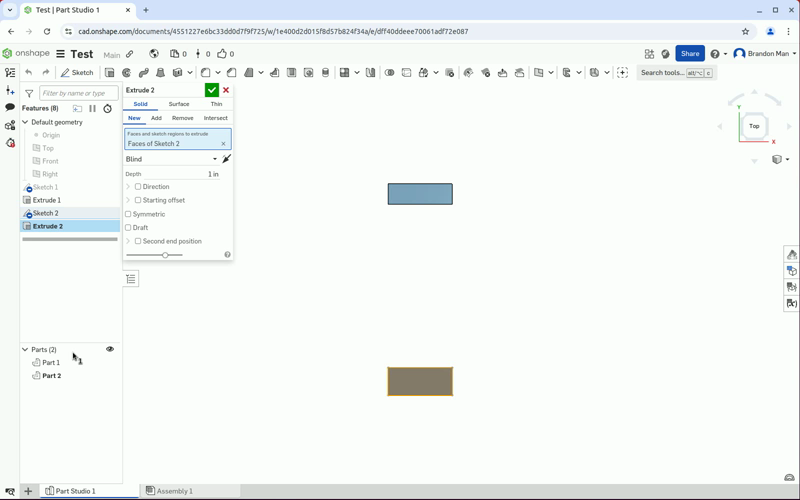
mouse_move(143, 106)
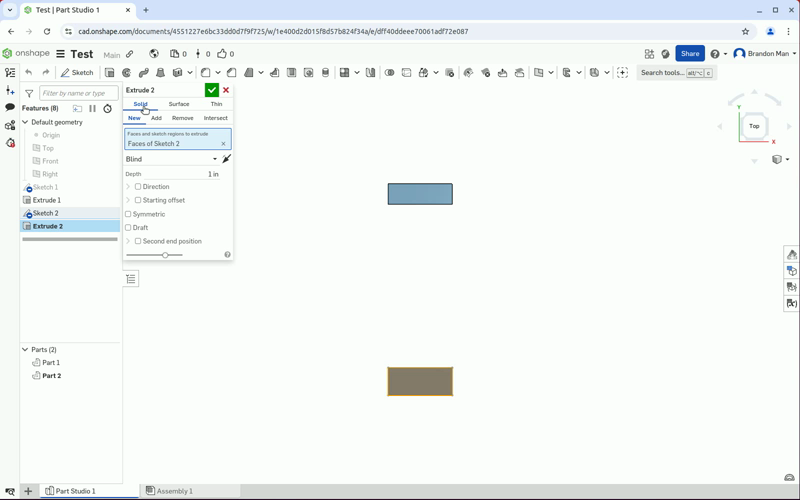
click(143, 106)
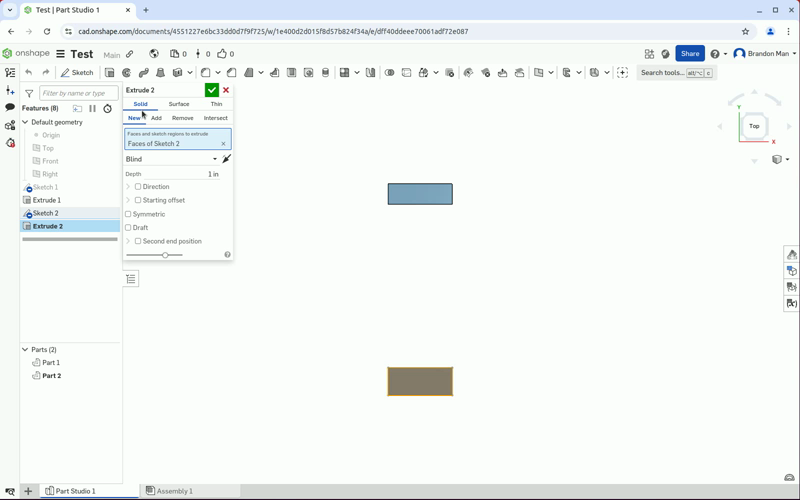
mouse_move(137, 120)
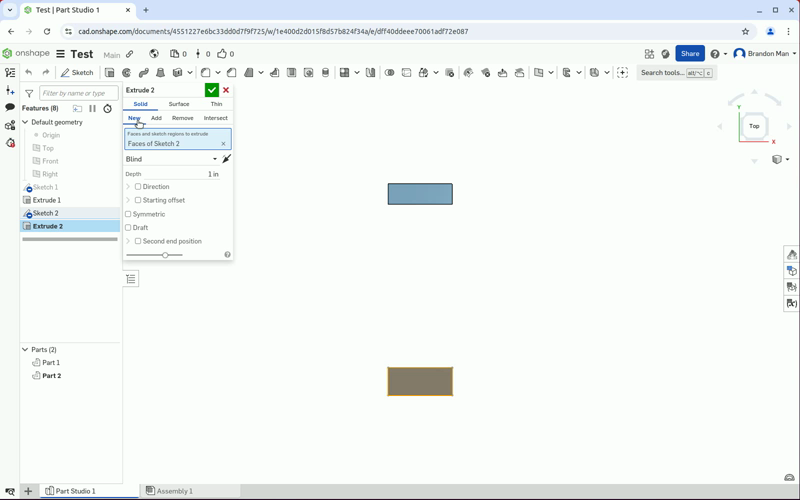
click(137, 120)
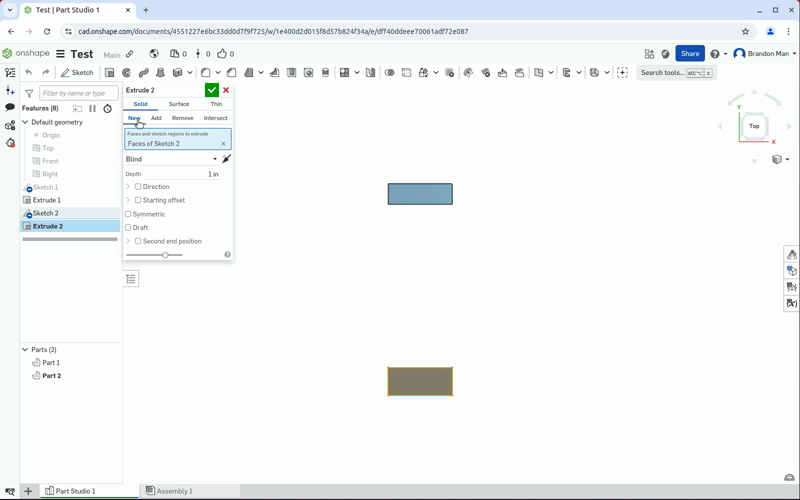
key(tab, 4)
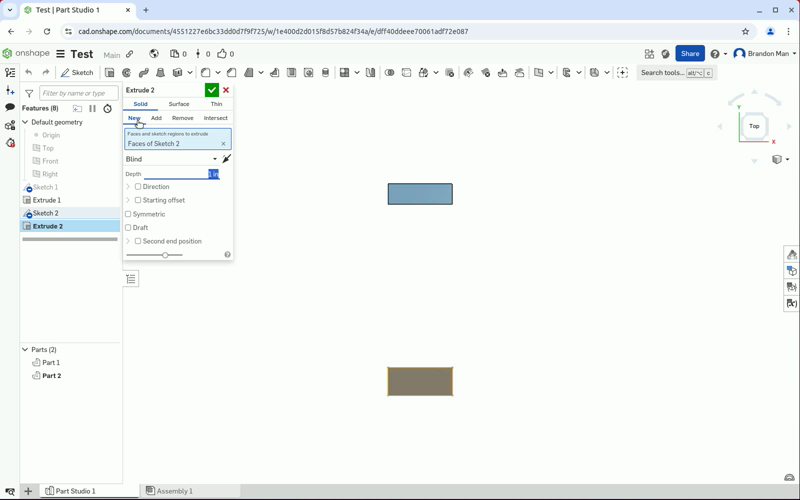
text(8.906)
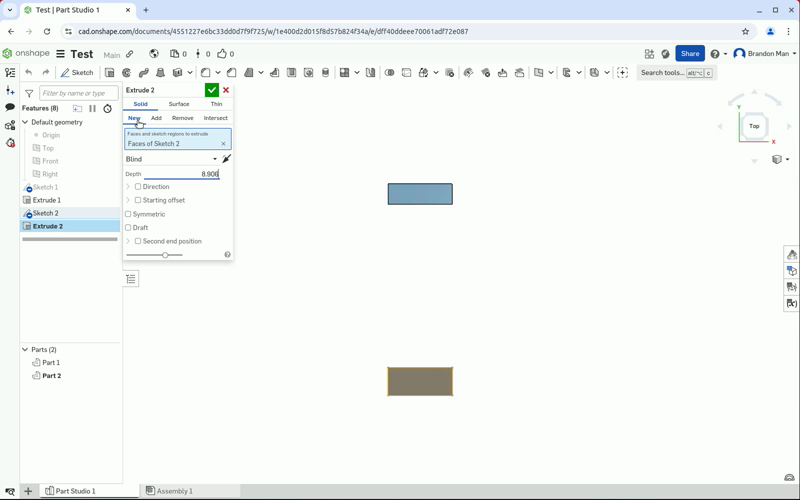
key(enter)
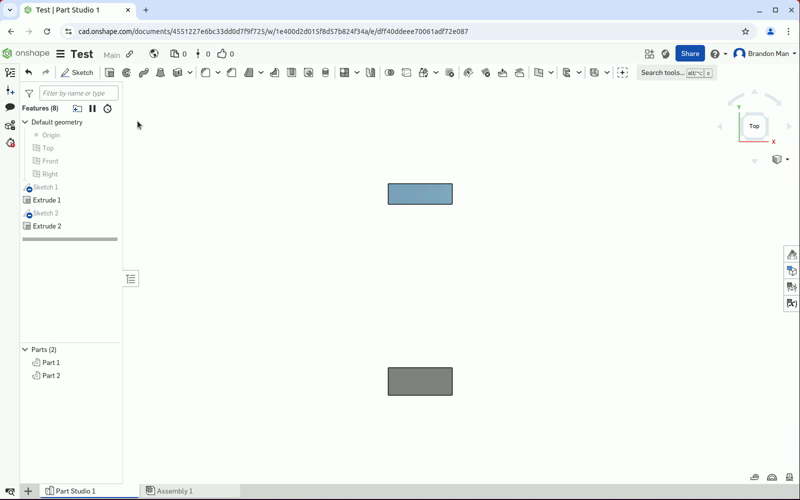
key(shift+h)
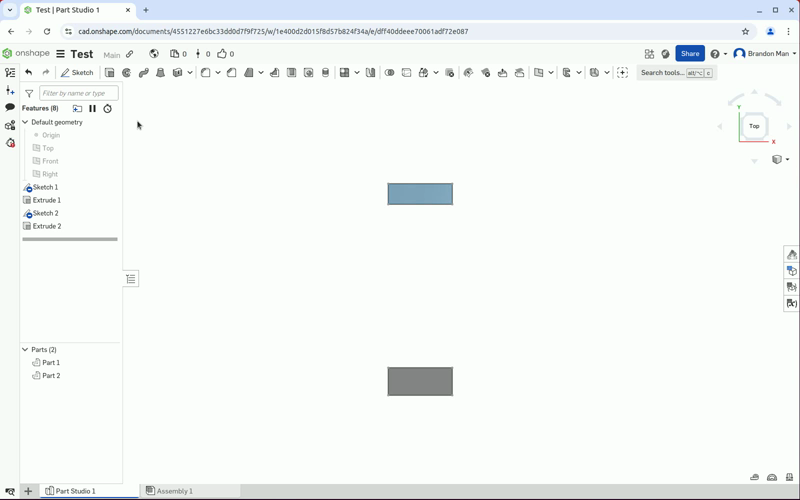
key(shift+h)
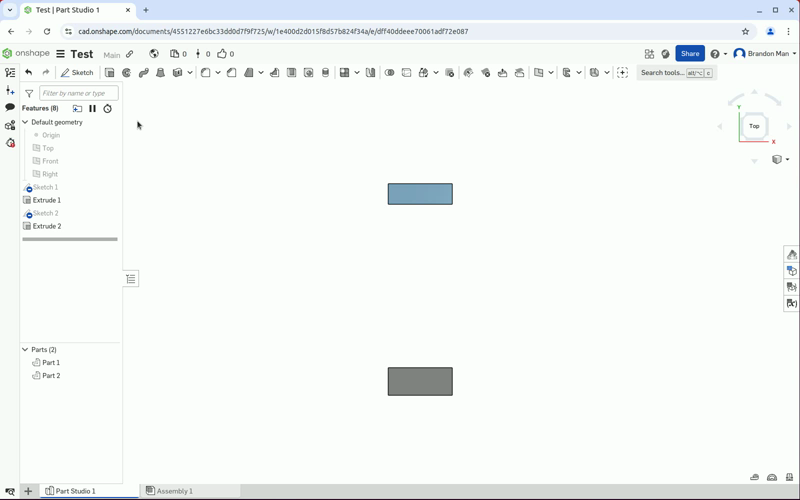
mouse_move(73, 189)
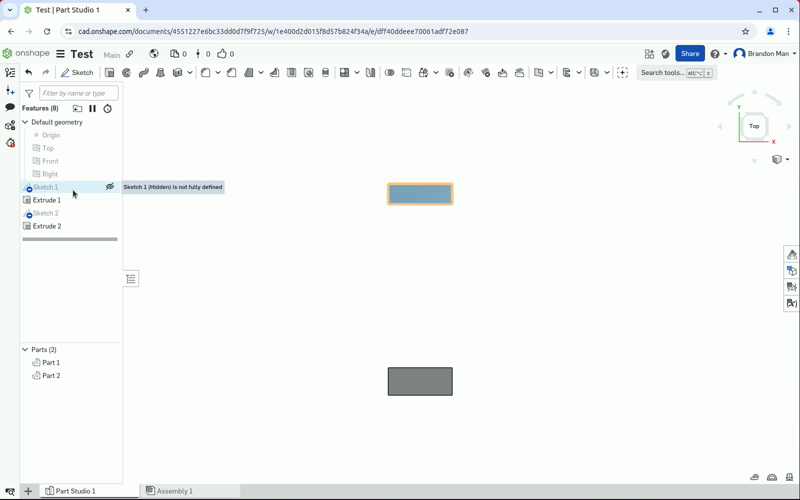
click(73, 189)
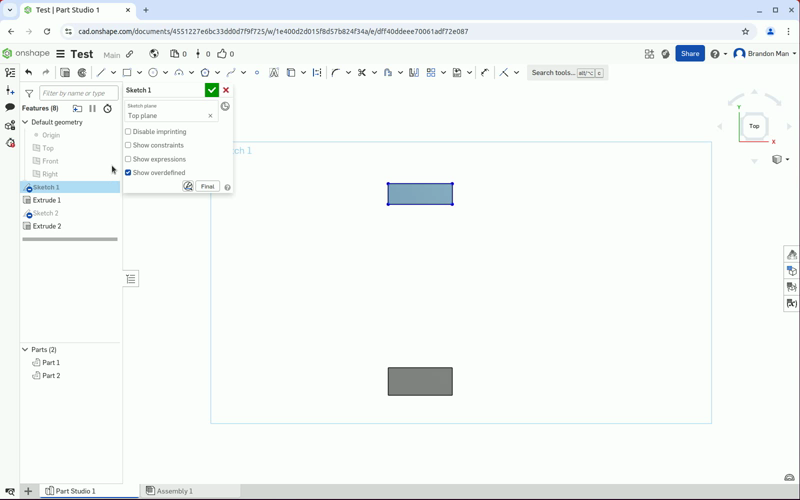
mouse_move(229, 92)
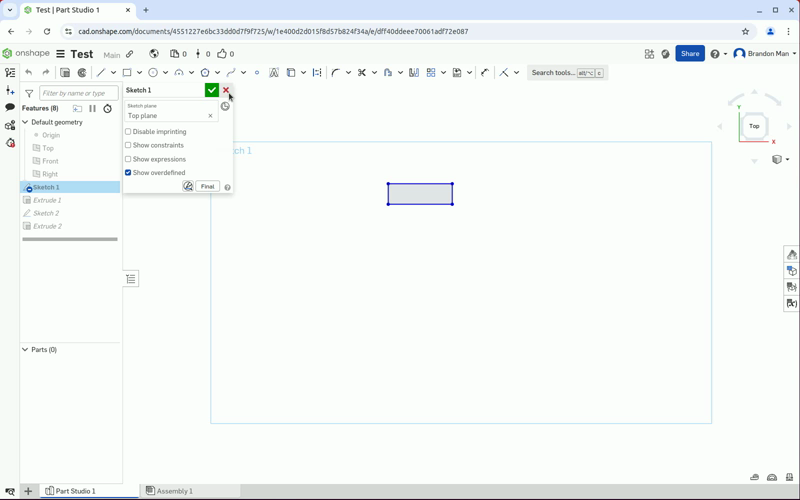
click(229, 92)
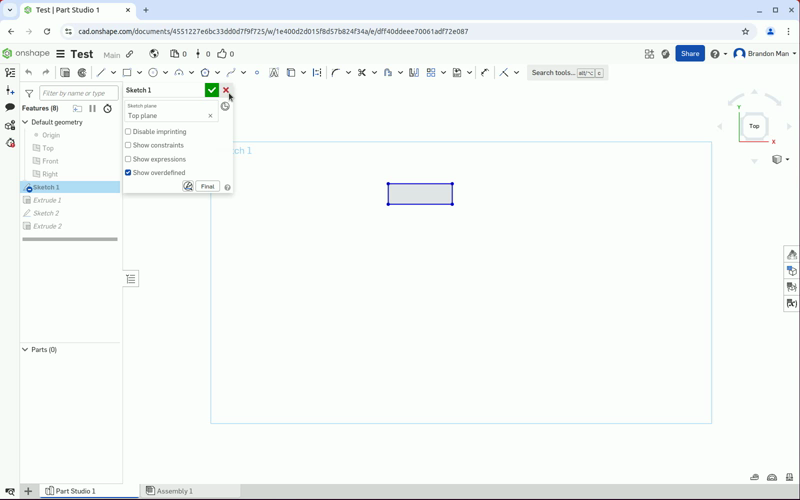
key(shift+s)
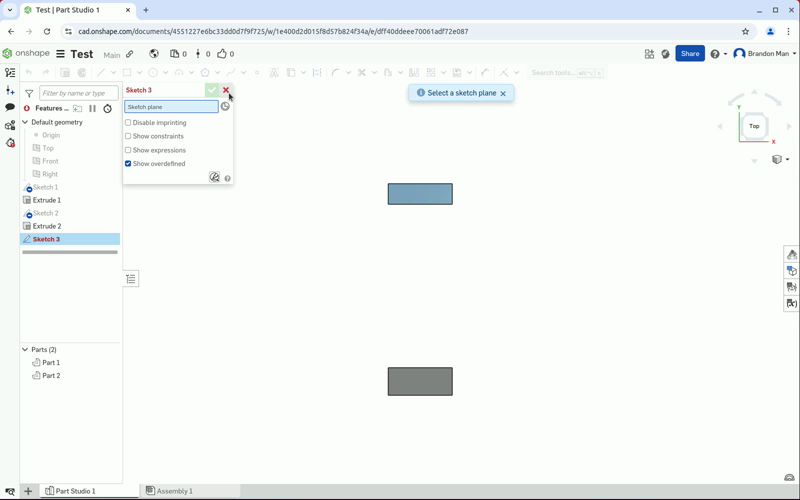
mouse_move(73, 150)
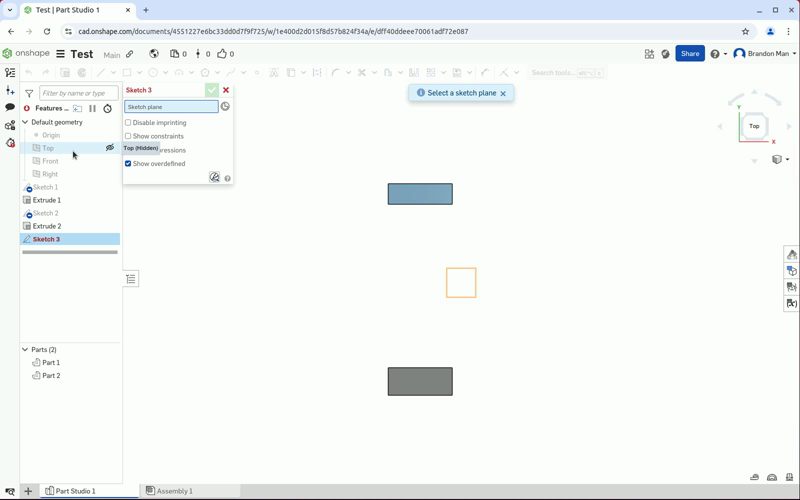
click(73, 150)
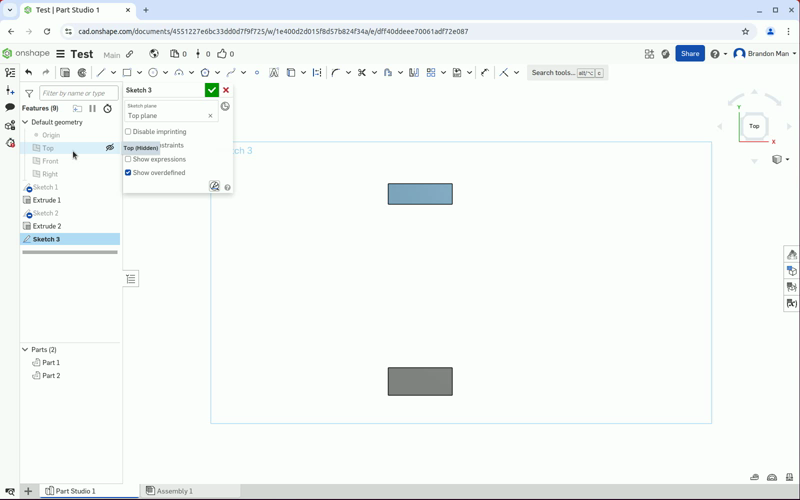
mouse_move(73, 352)
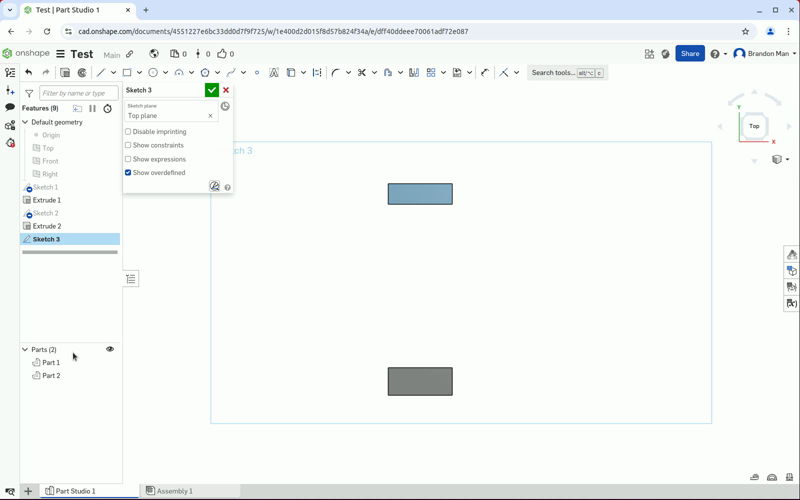
key(y)
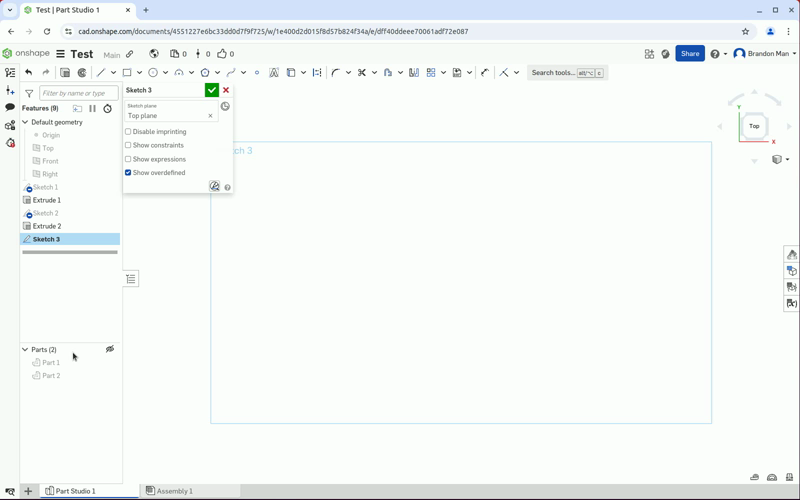
key(l)
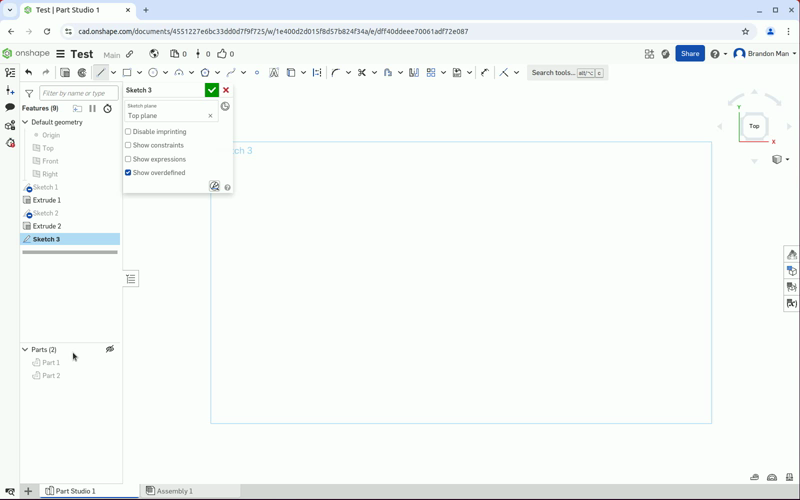
key_down(shift)
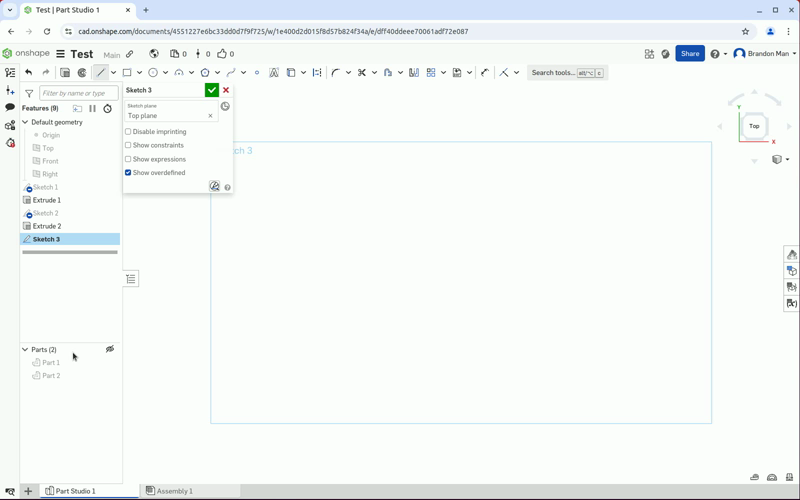
mouse_move(388, 270)
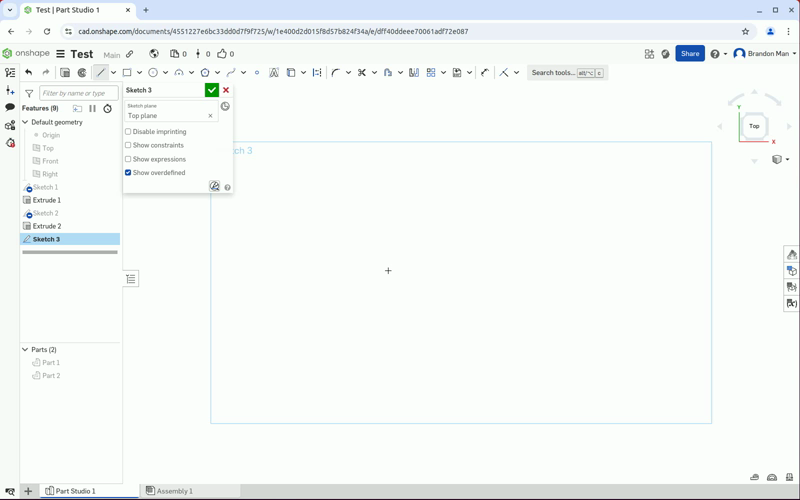
click(388, 270)
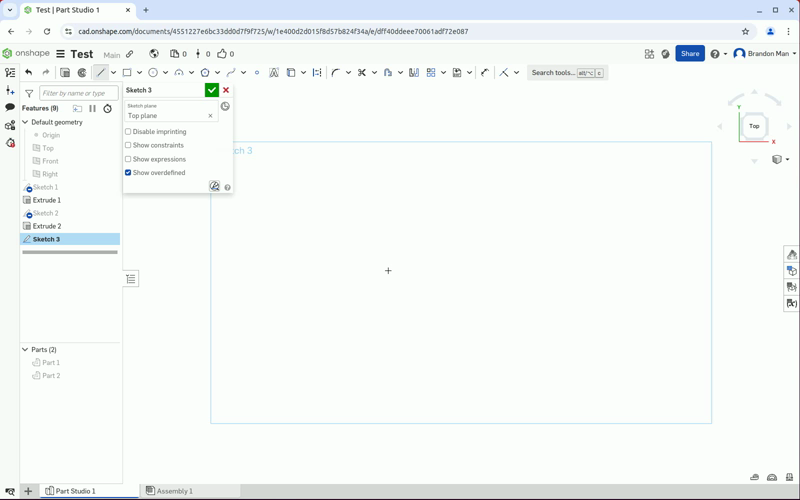
key_up(shift)
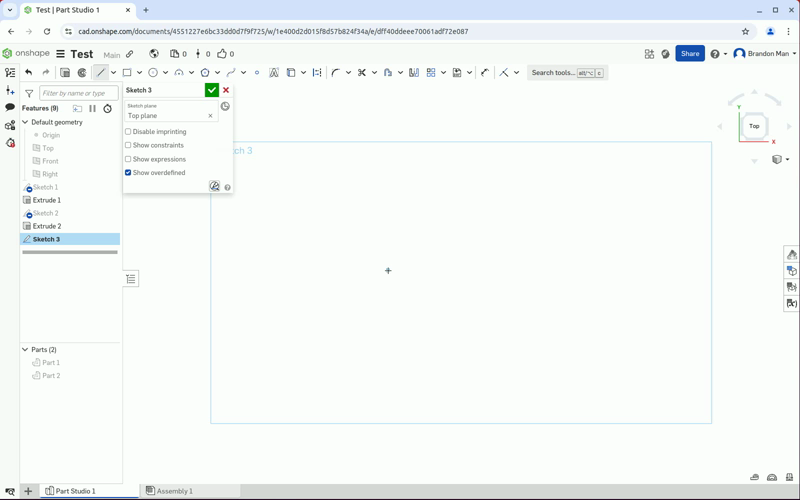
key_down(shift)
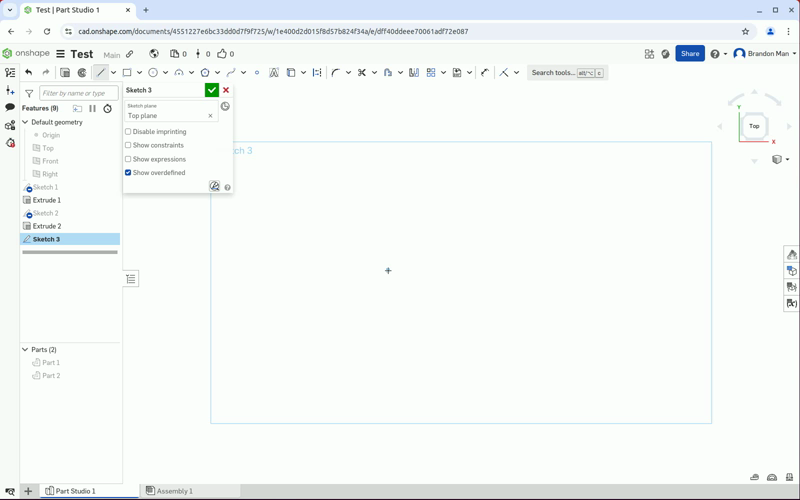
mouse_move(452, 270)
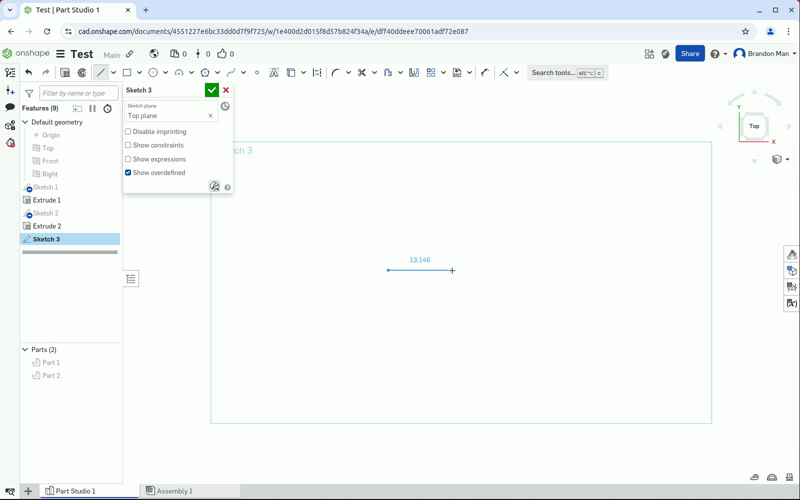
click(452, 270)
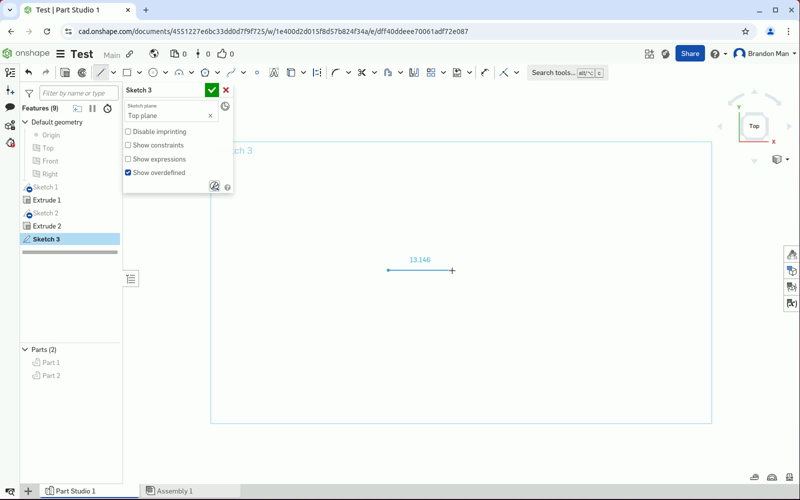
key_up(shift)
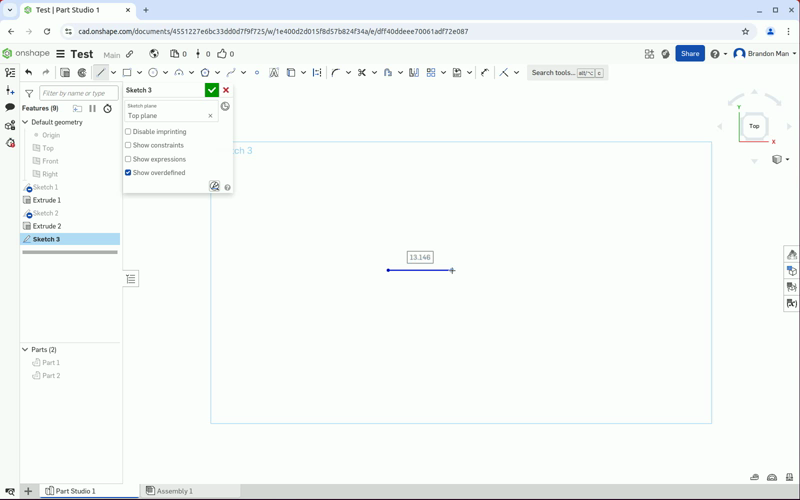
key_down(shift)
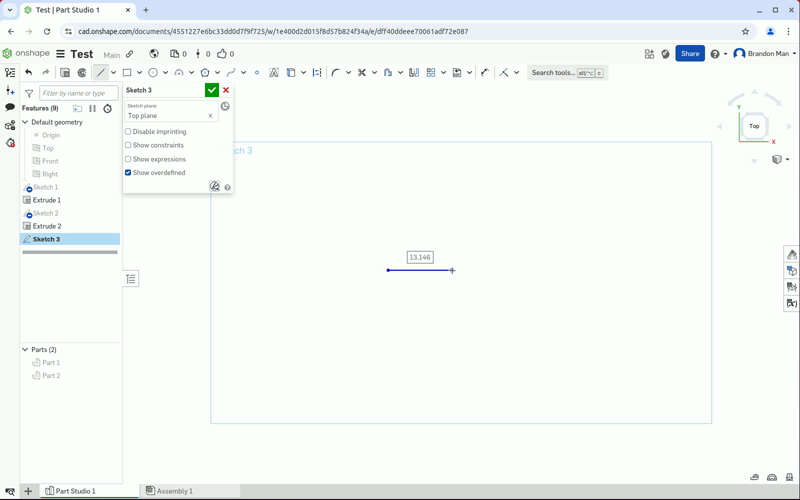
mouse_move(482, 270)
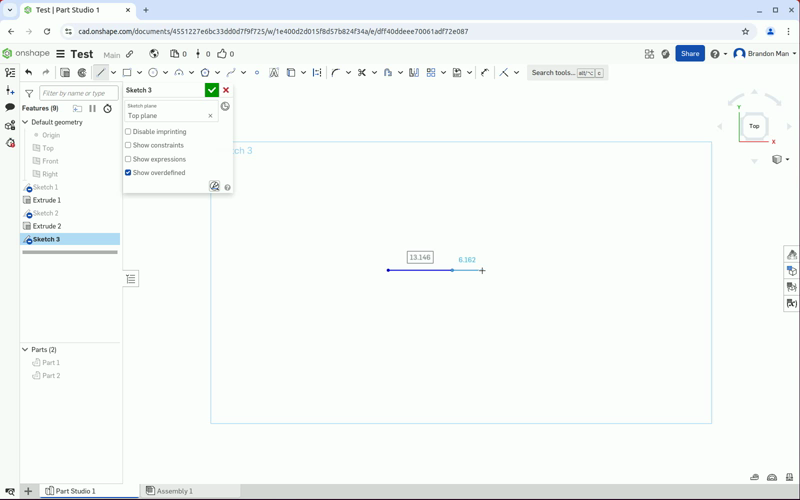
mouse_move(452, 216)
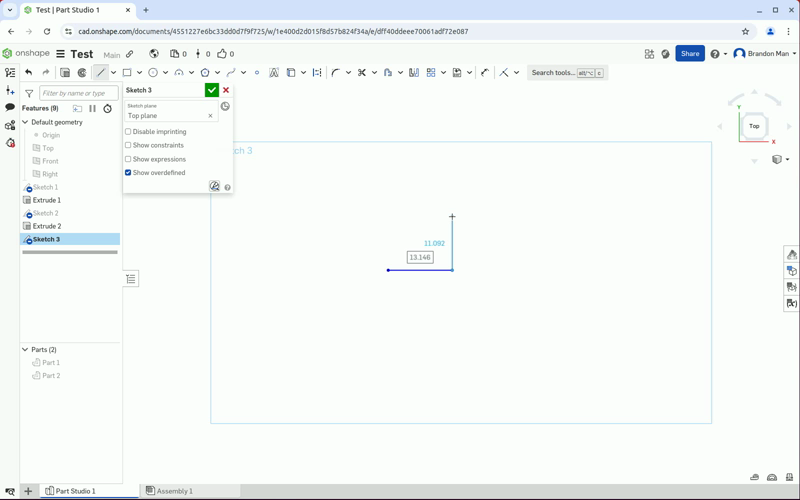
click(452, 216)
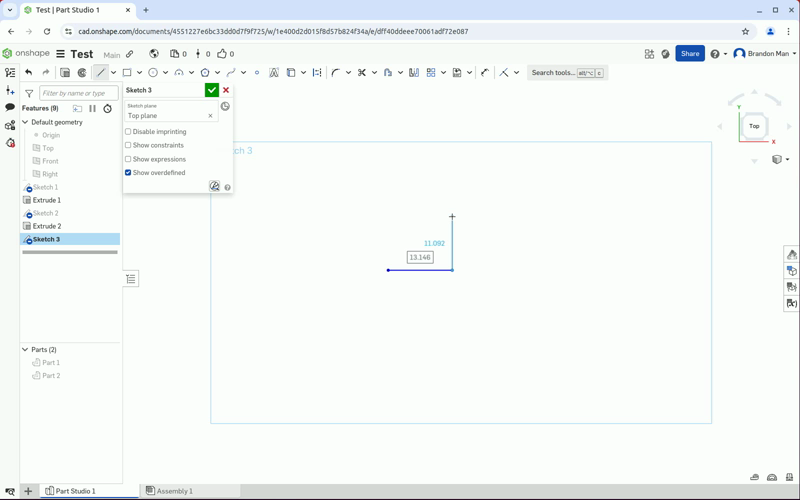
key_up(shift)
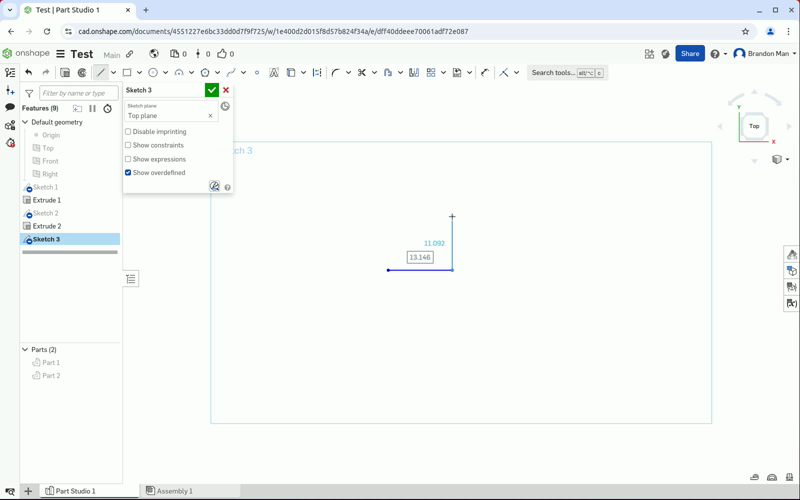
key_down(shift)
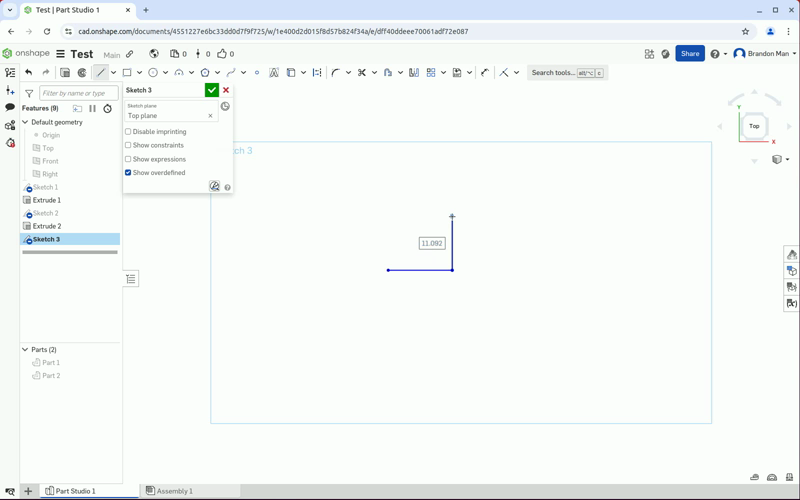
mouse_move(388, 216)
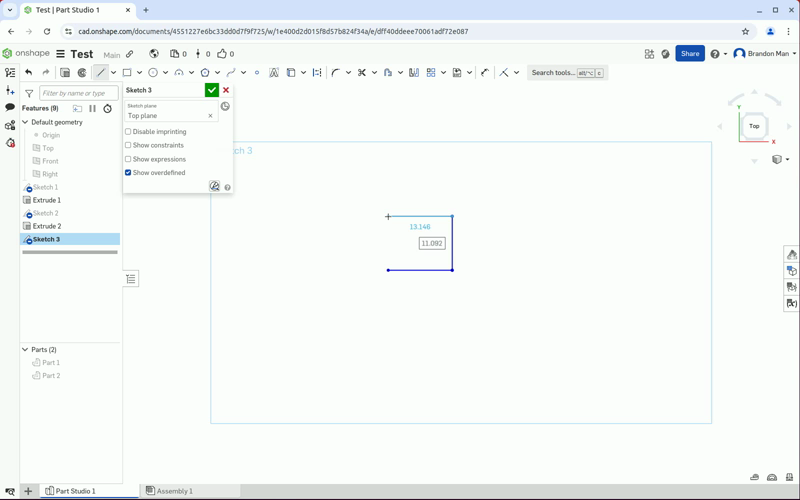
click(388, 216)
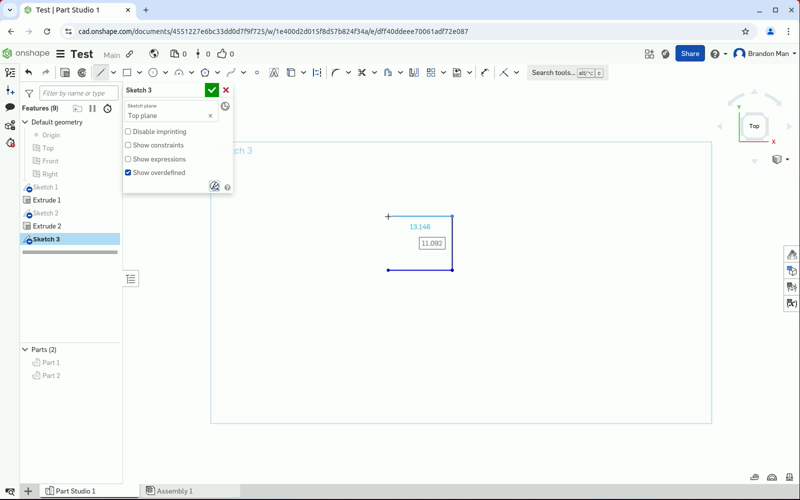
key_up(shift)
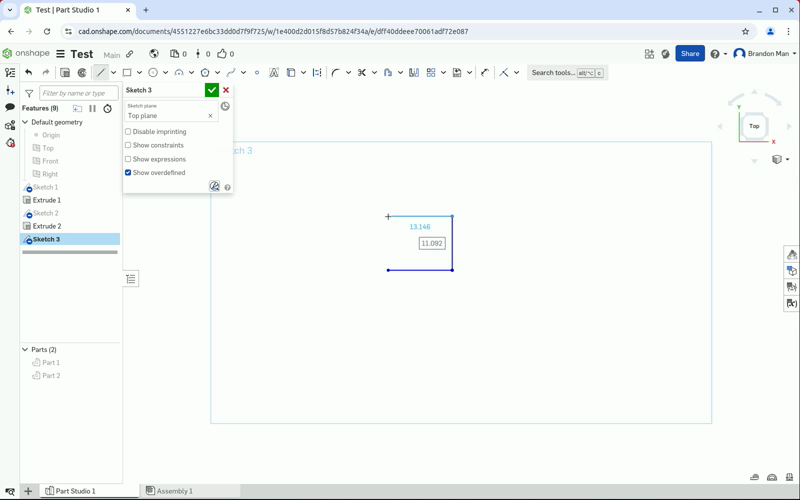
mouse_move(418, 216)
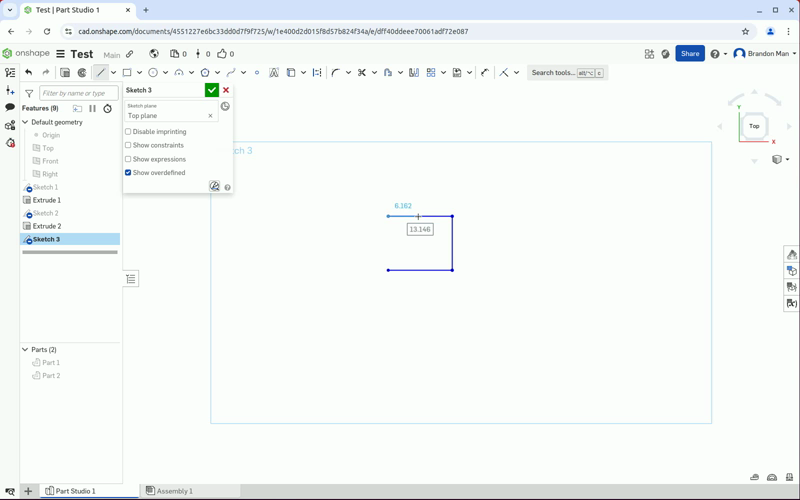
key_down(shift)
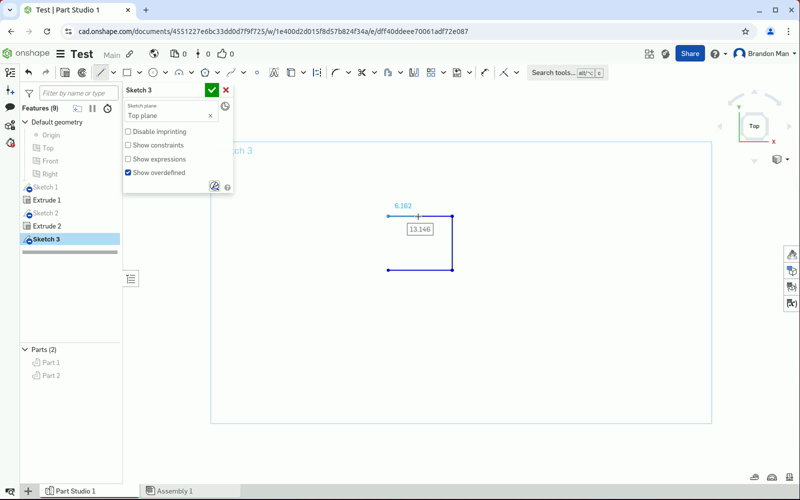
mouse_move(388, 270)
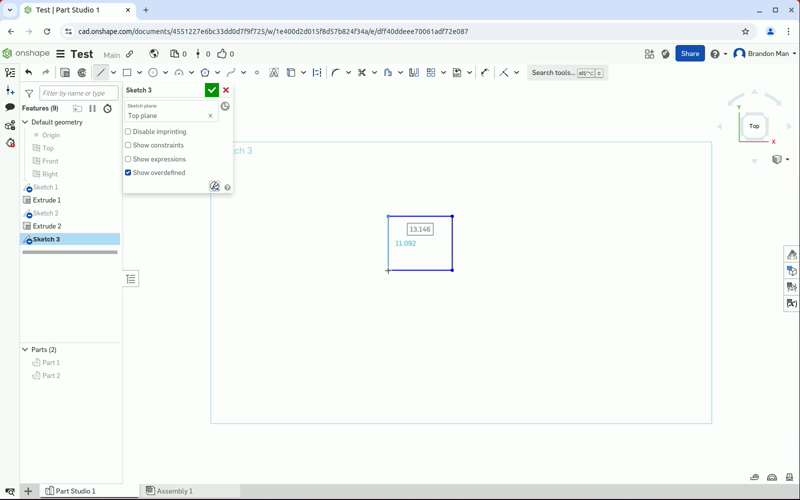
key_up(shift)
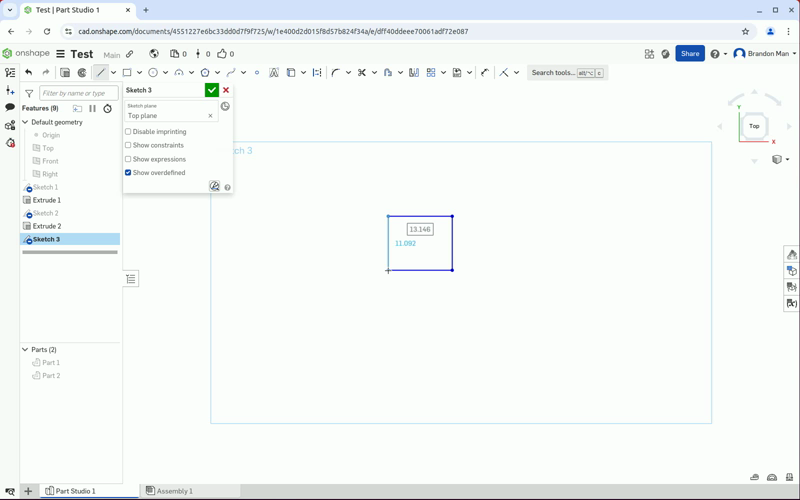
click(388, 270)
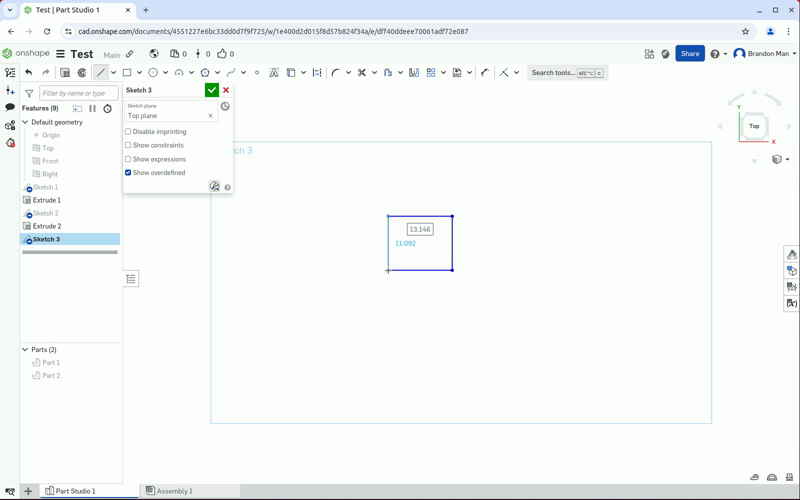
key(esc)
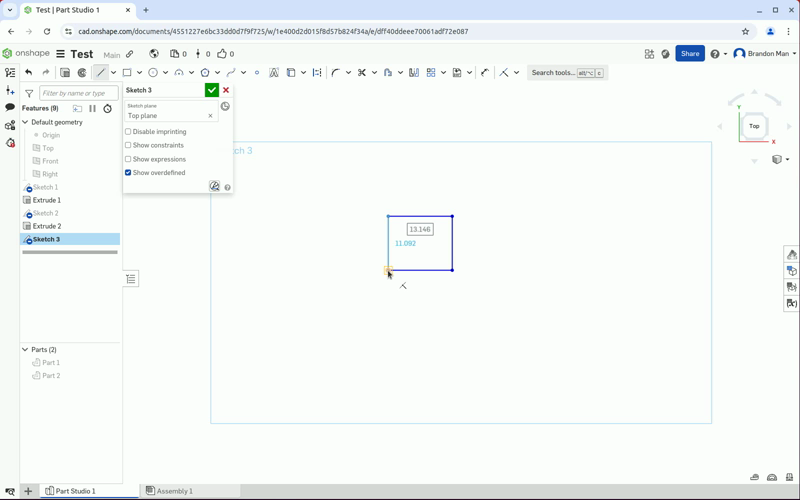
mouse_move(432, 240)
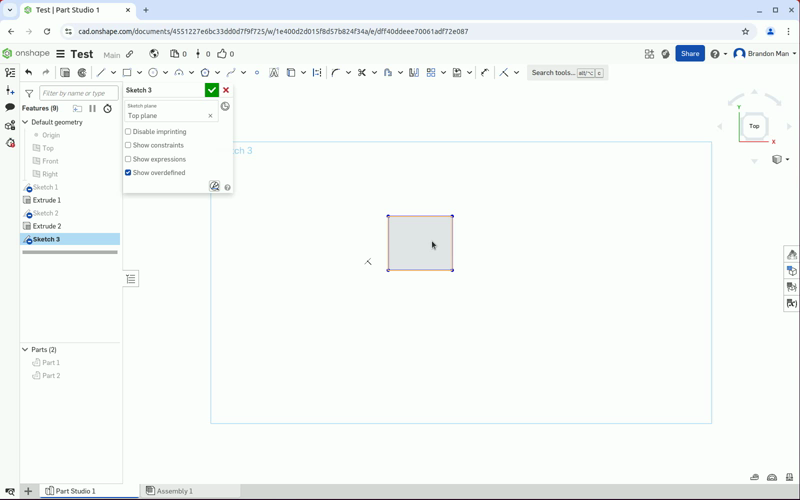
click(432, 240)
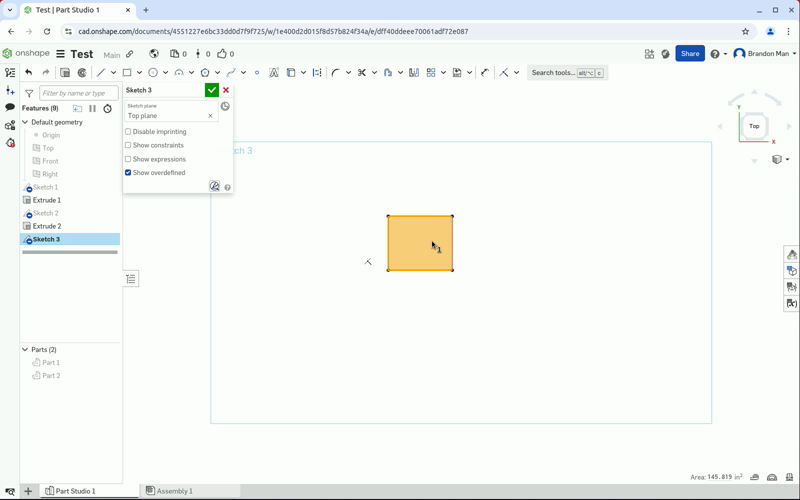
mouse_move(73, 352)
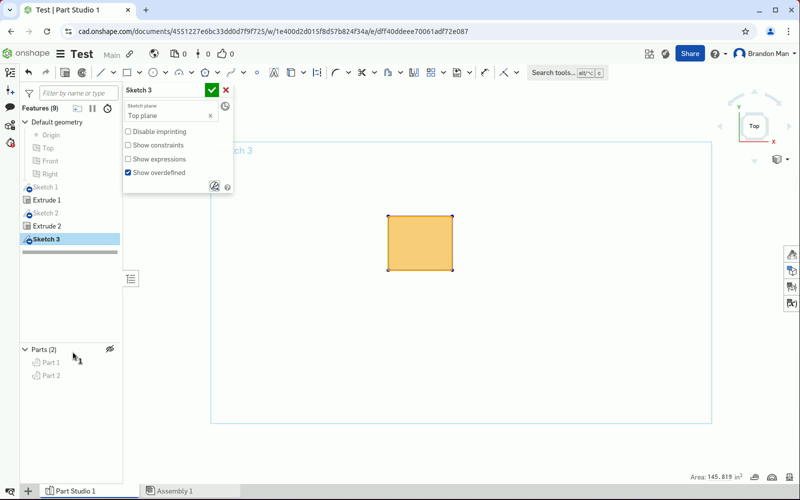
key(shift+y)
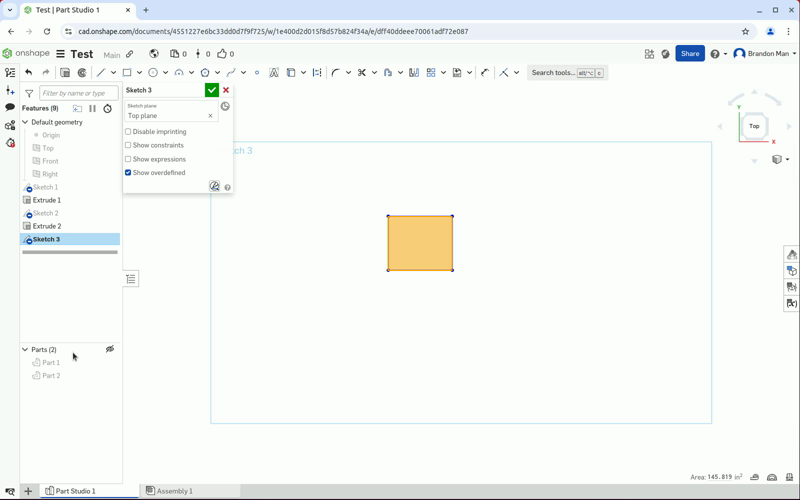
key(shift+e)
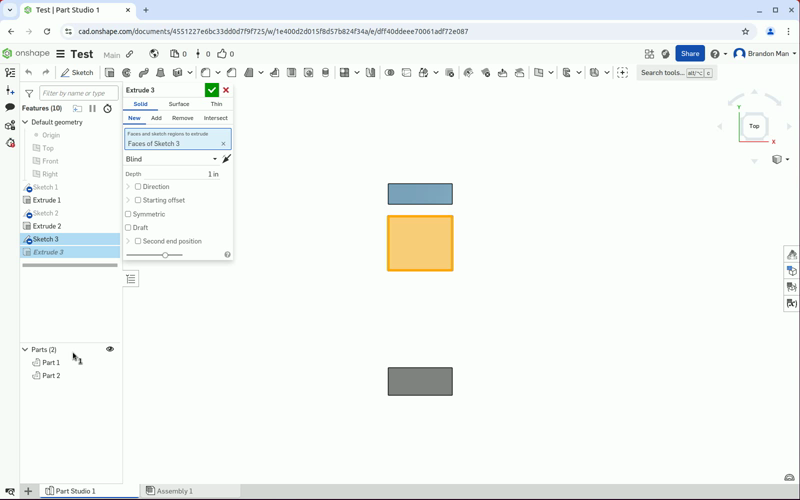
mouse_move(143, 106)
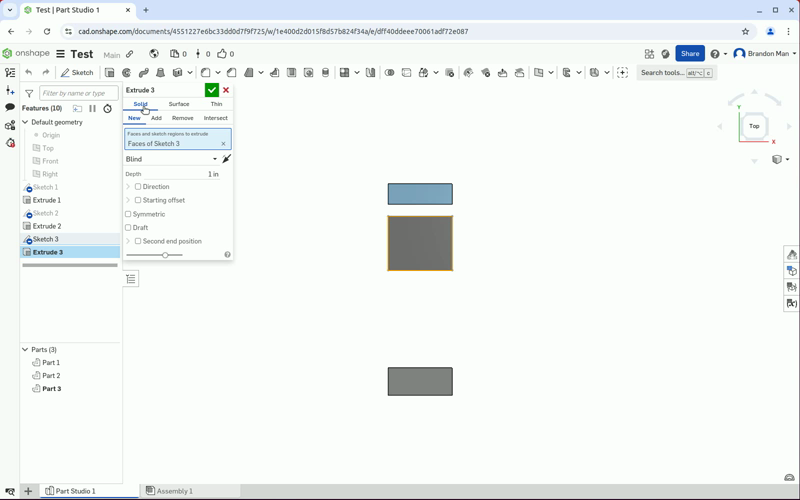
click(143, 106)
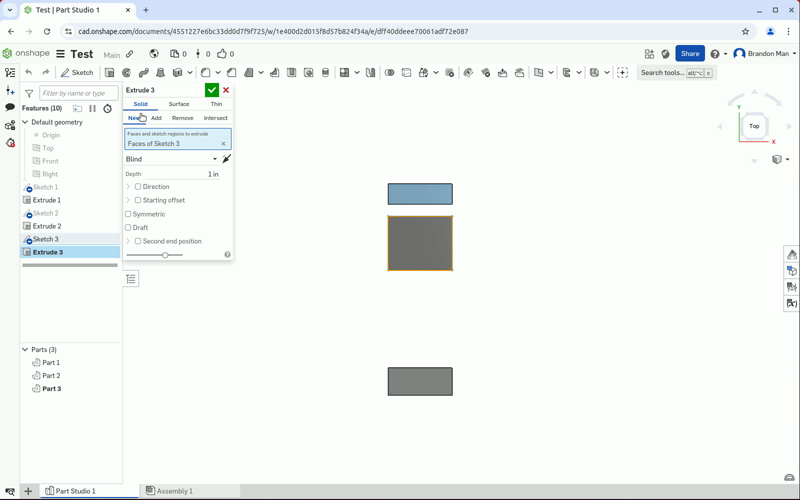
mouse_move(137, 120)
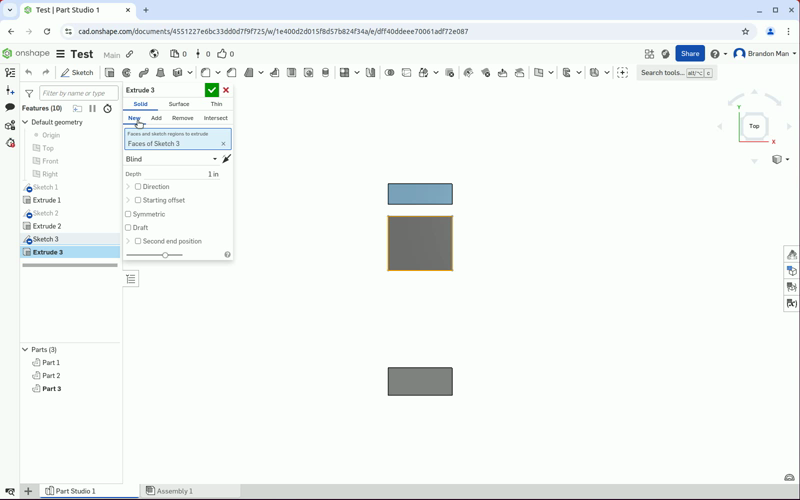
click(137, 120)
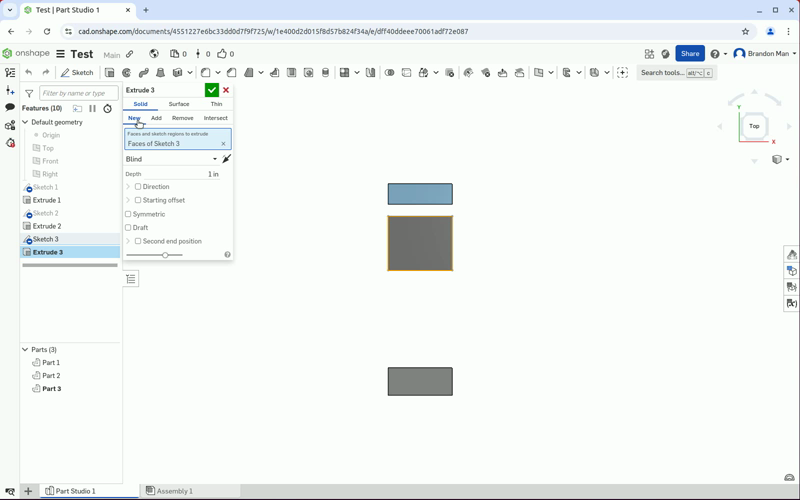
key(tab, 4)
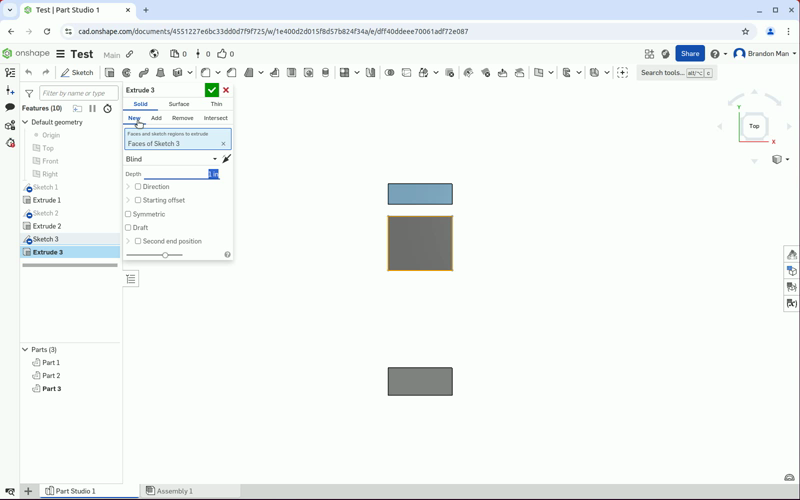
text(8.906)
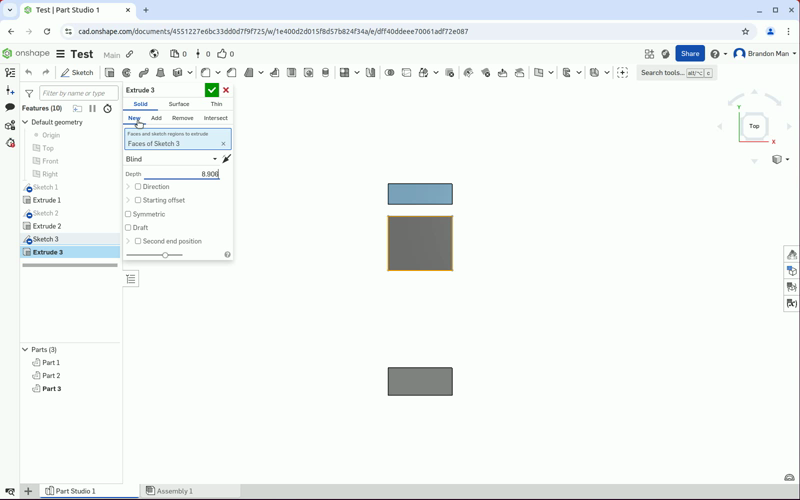
key(enter)
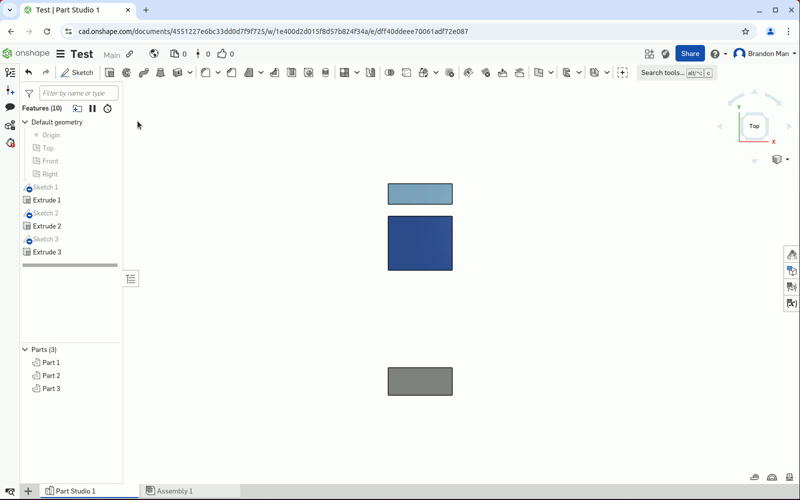
key(shift+h)
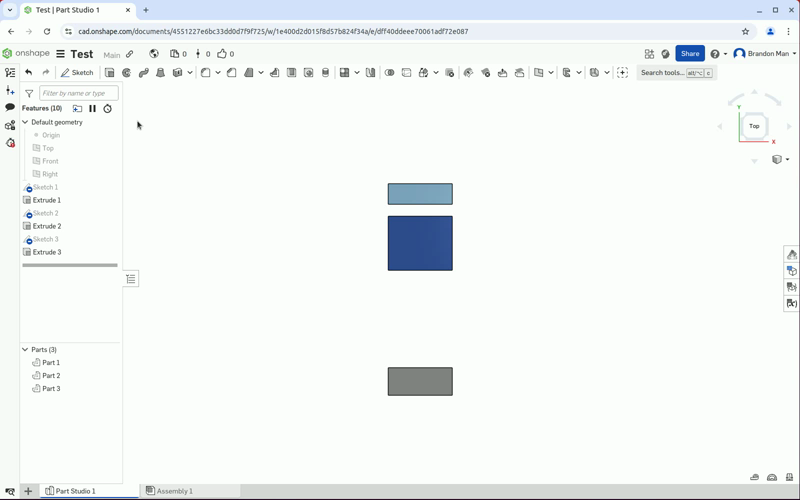
key(shift+h)
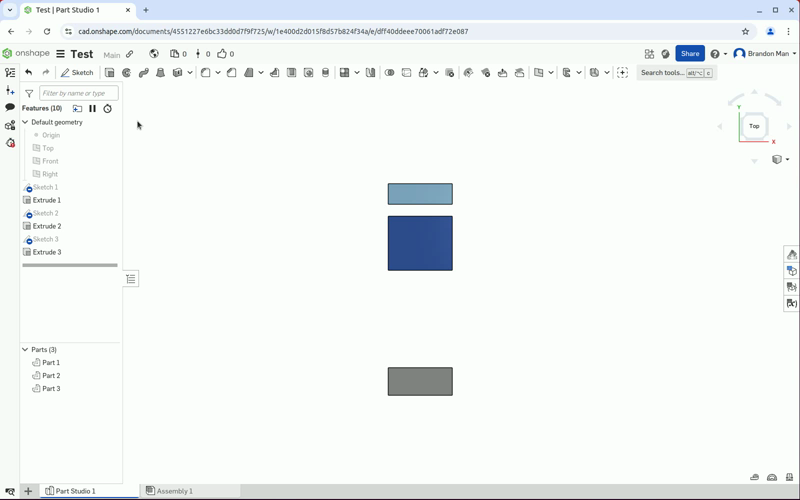
mouse_move(73, 189)
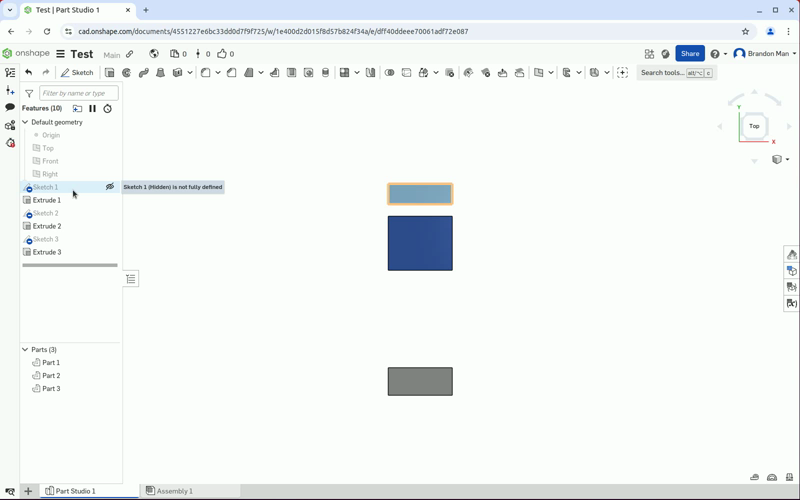
click(73, 189)
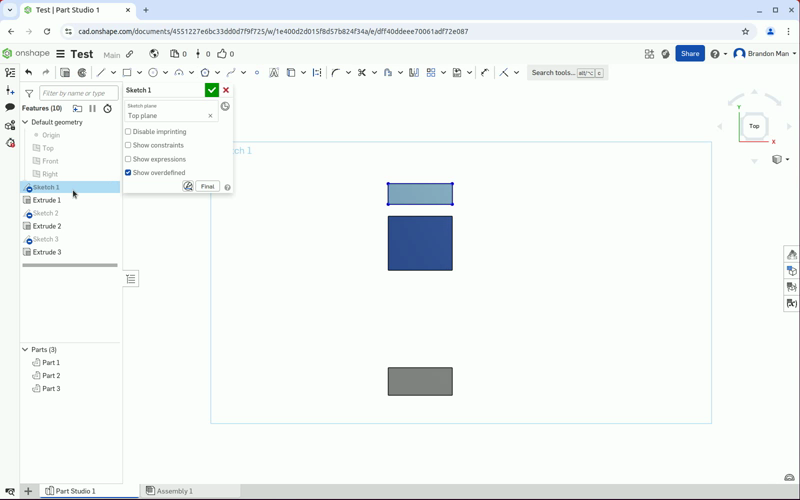
mouse_move(229, 92)
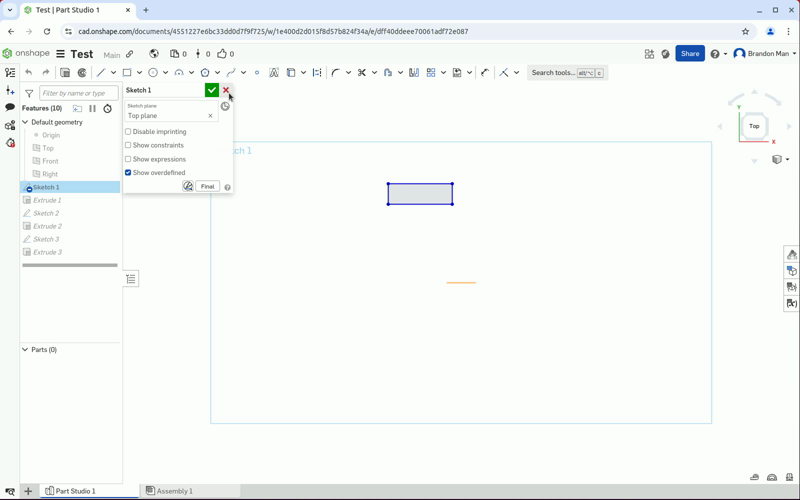
click(229, 92)
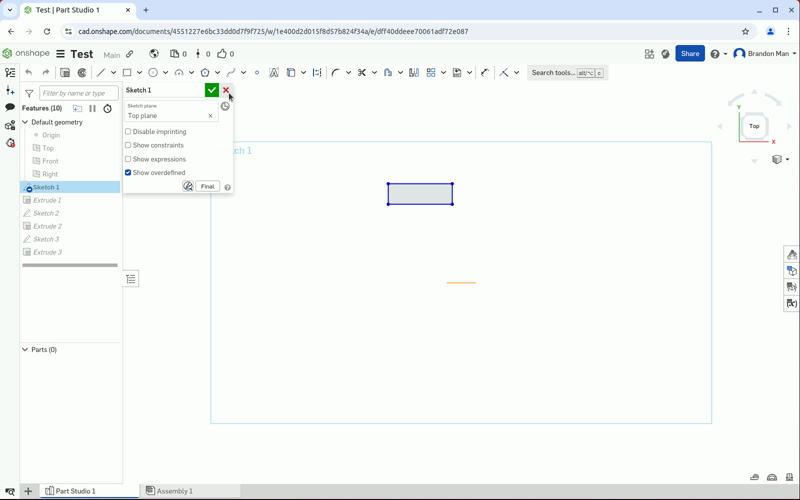
key(shift+s)
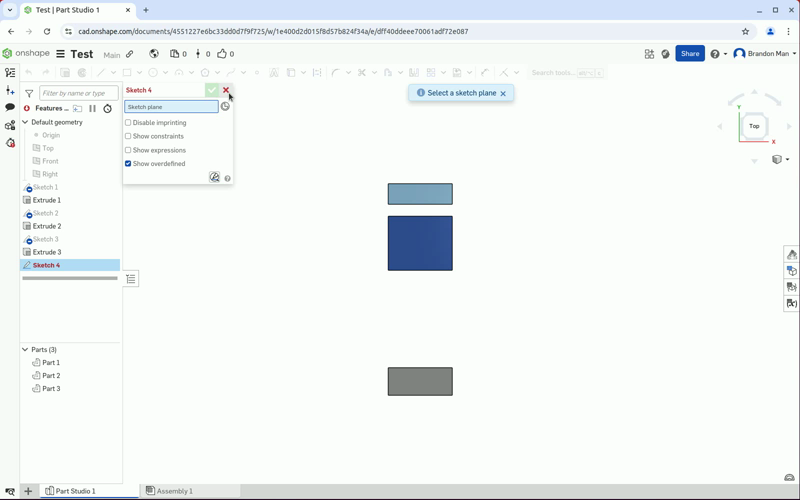
mouse_move(73, 150)
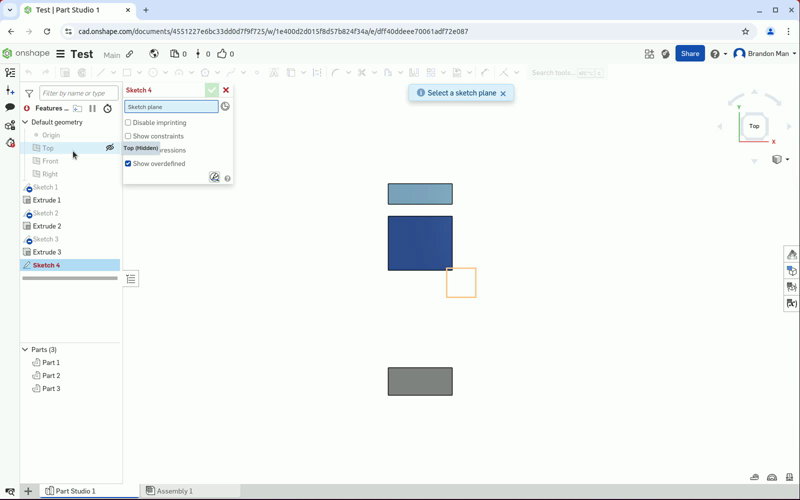
click(73, 150)
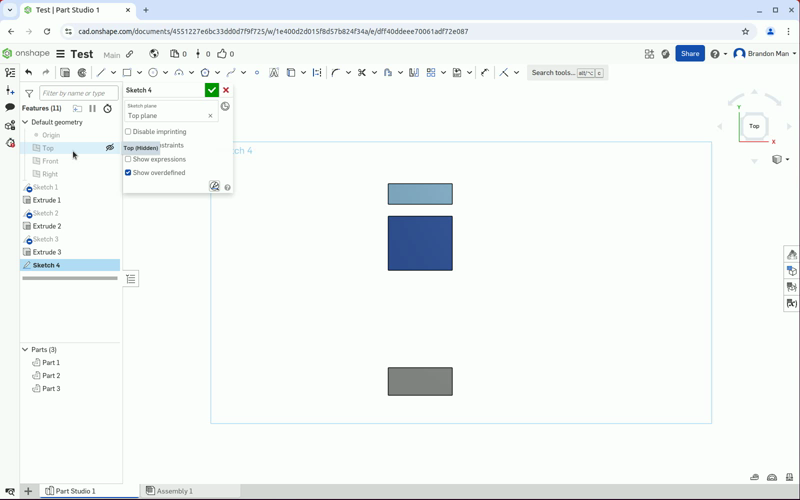
mouse_move(73, 352)
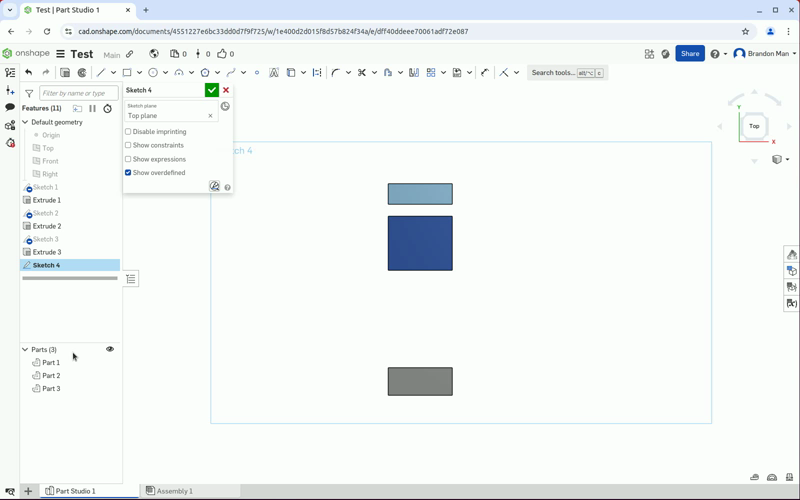
key(y)
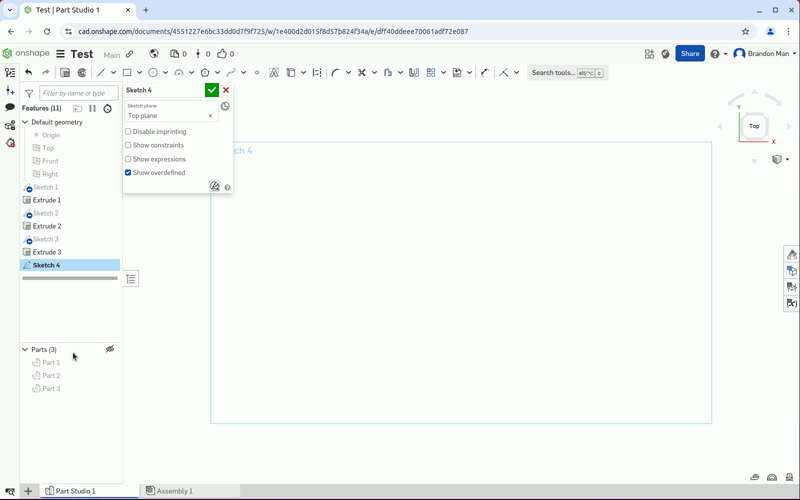
key(l)
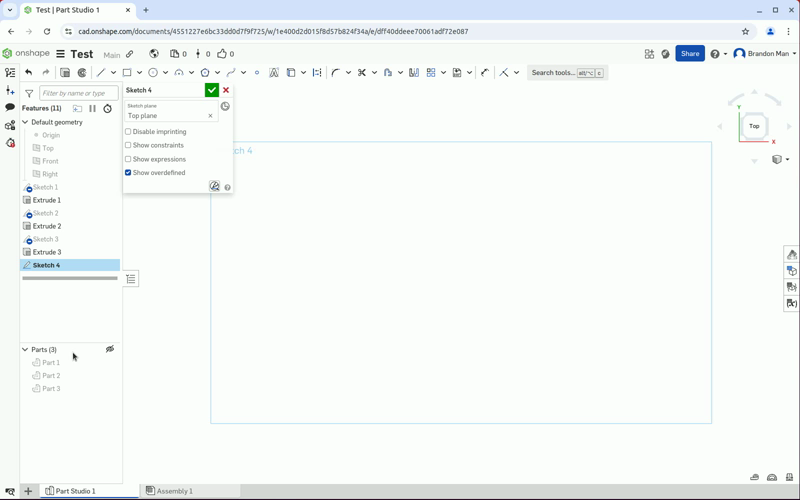
key_down(shift)
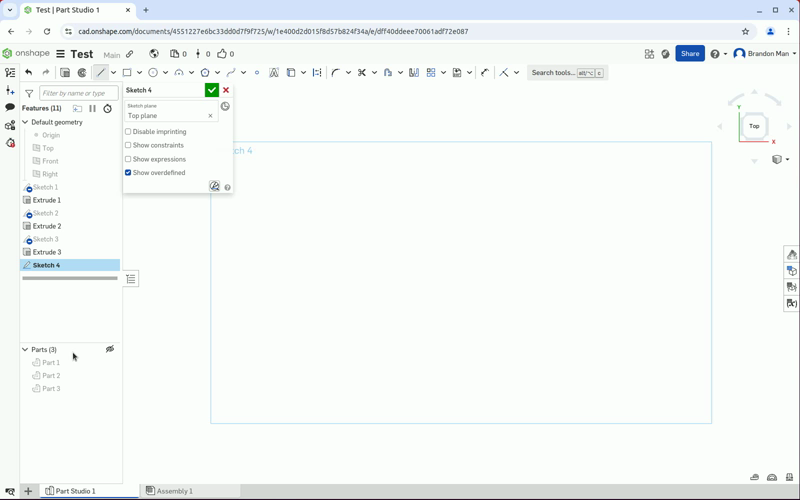
mouse_move(388, 357)
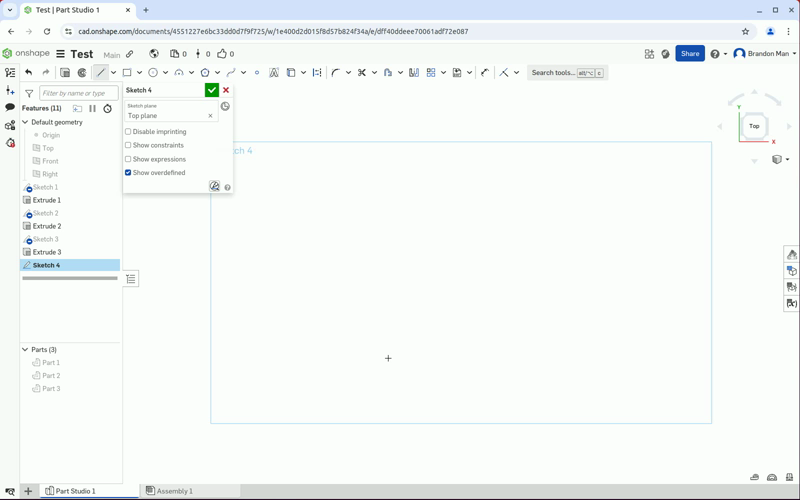
click(388, 357)
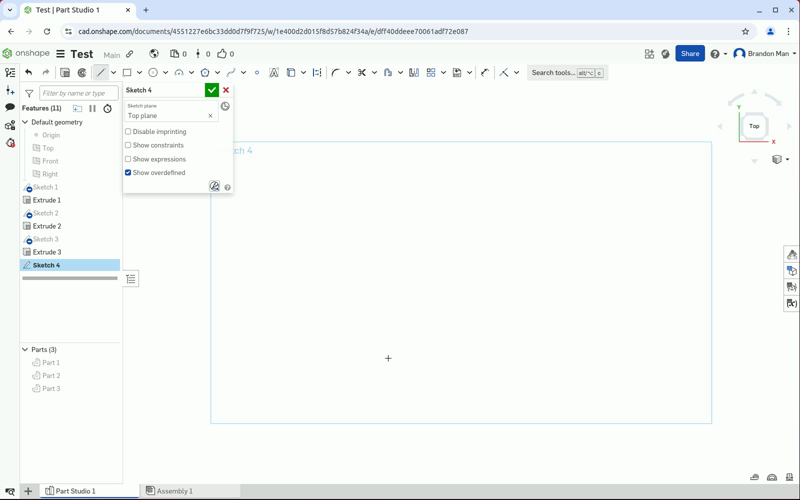
key_up(shift)
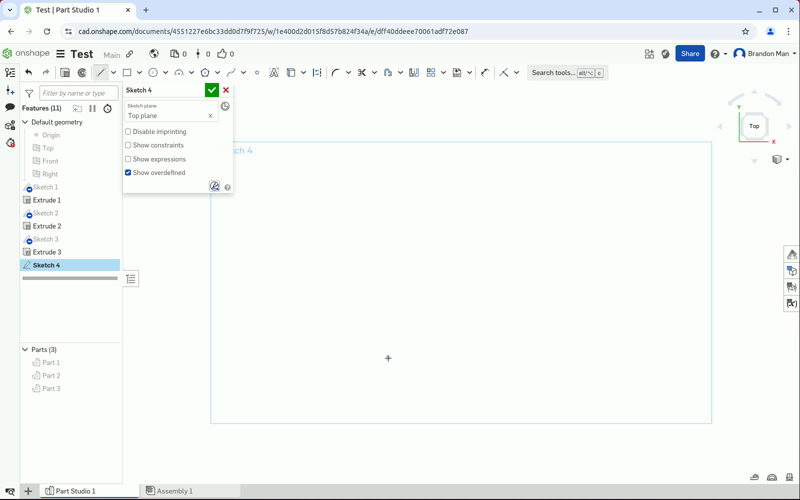
key_down(shift)
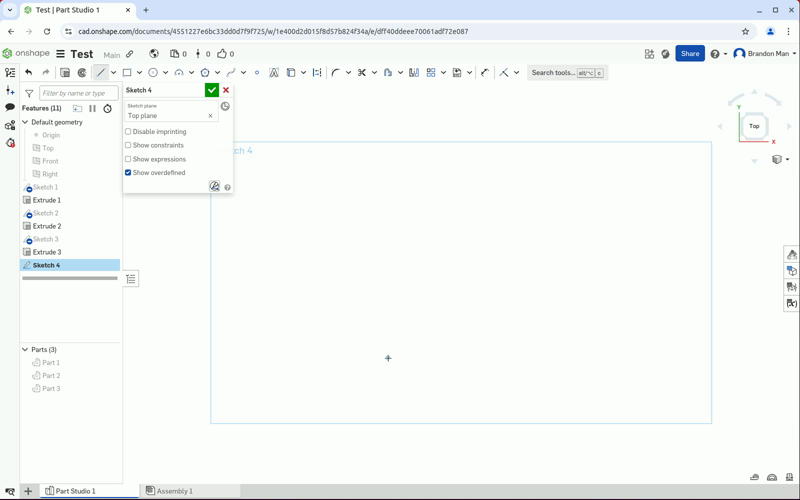
mouse_move(452, 357)
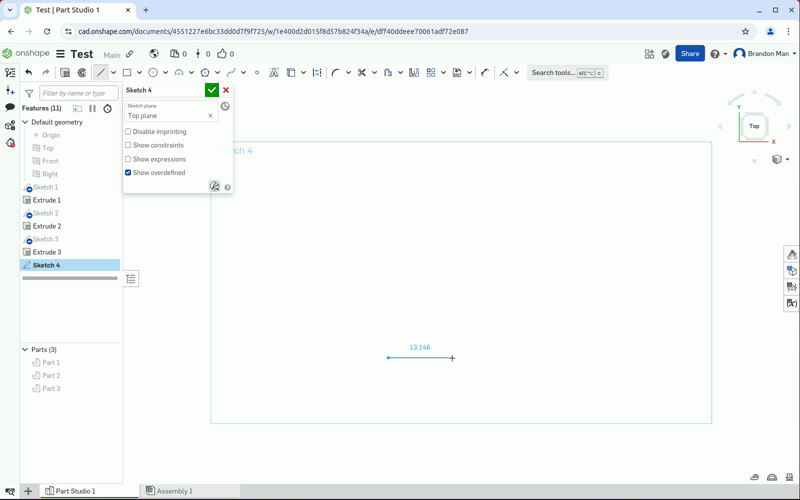
click(452, 357)
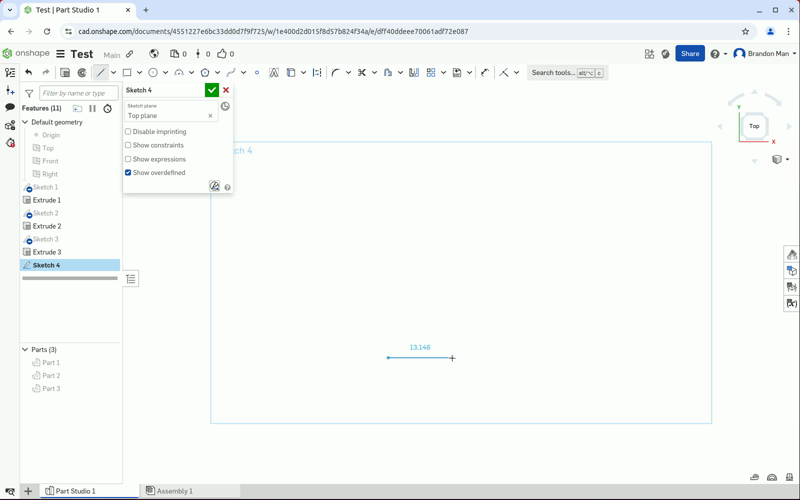
key_up(shift)
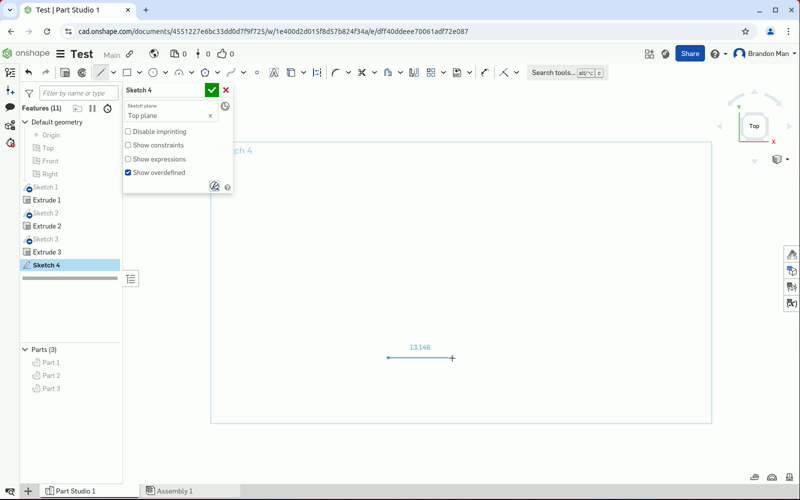
key_down(shift)
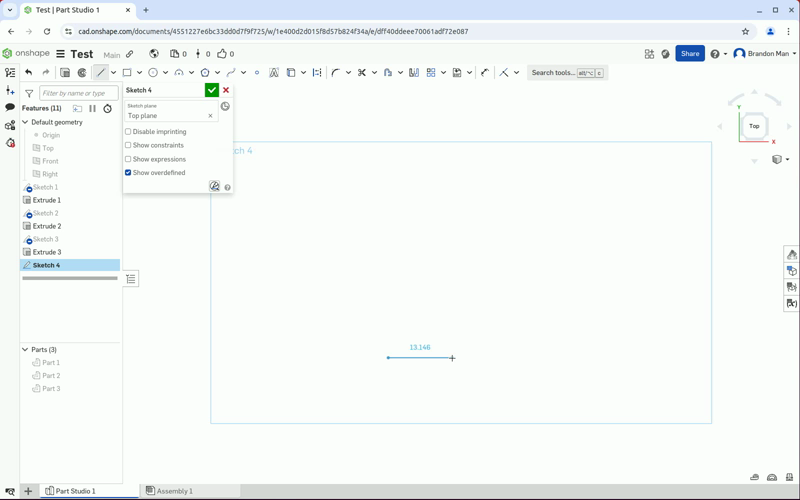
mouse_move(482, 357)
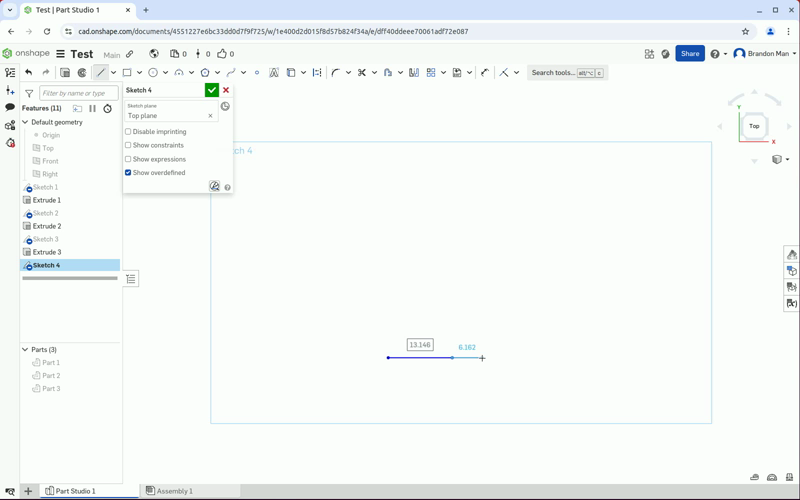
mouse_move(452, 310)
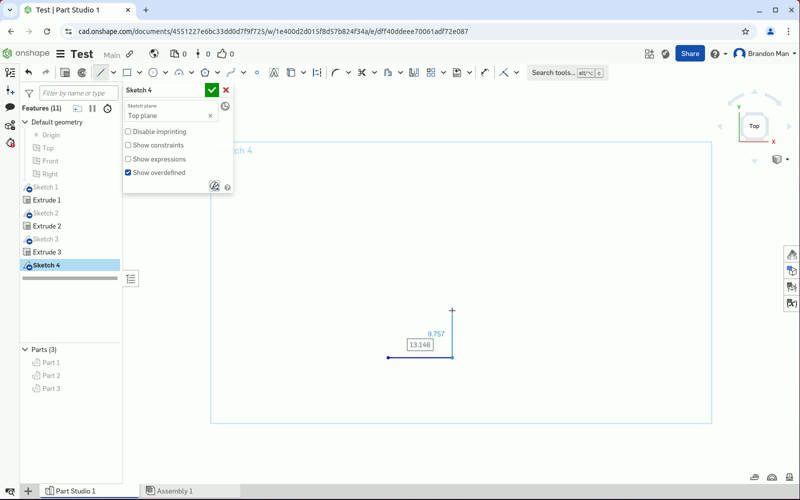
click(452, 310)
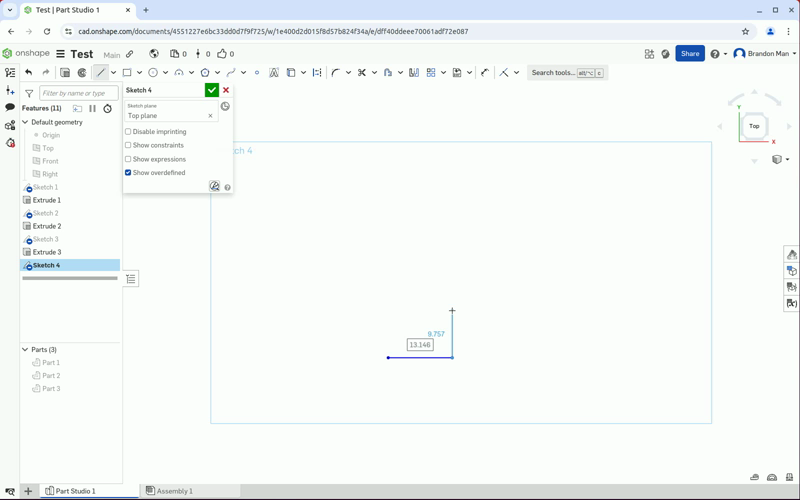
key_up(shift)
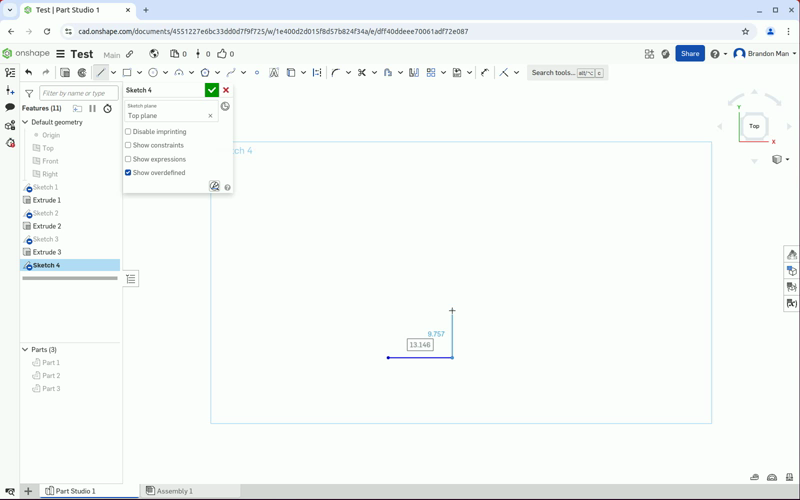
key_down(shift)
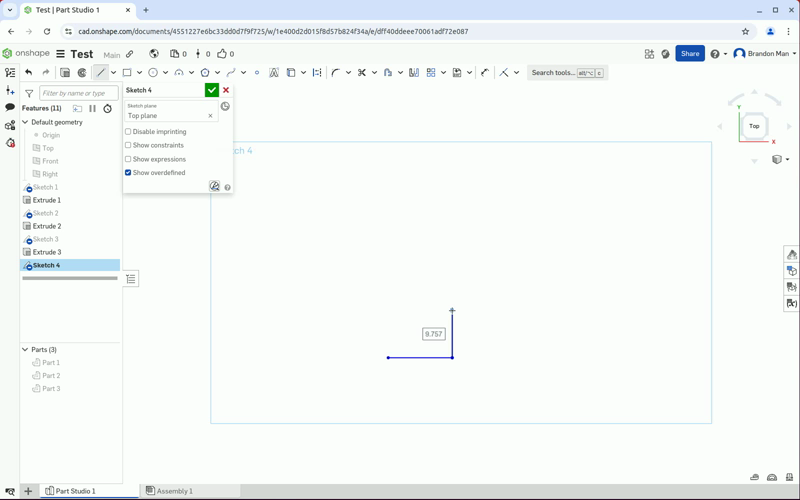
mouse_move(388, 310)
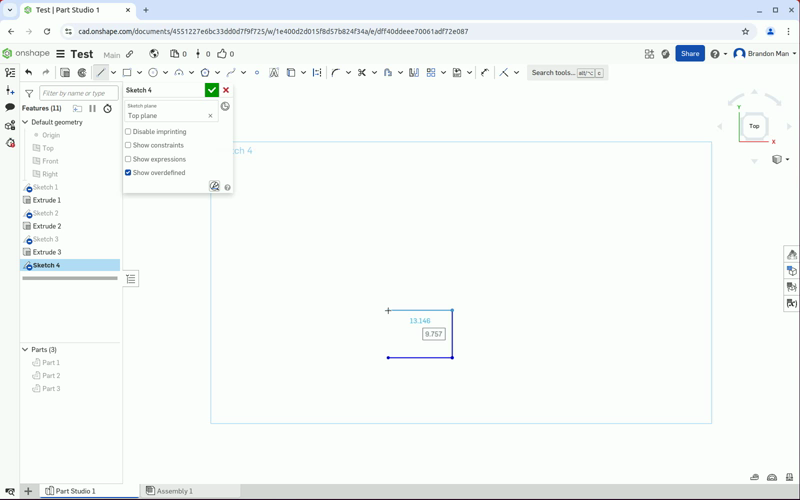
click(388, 310)
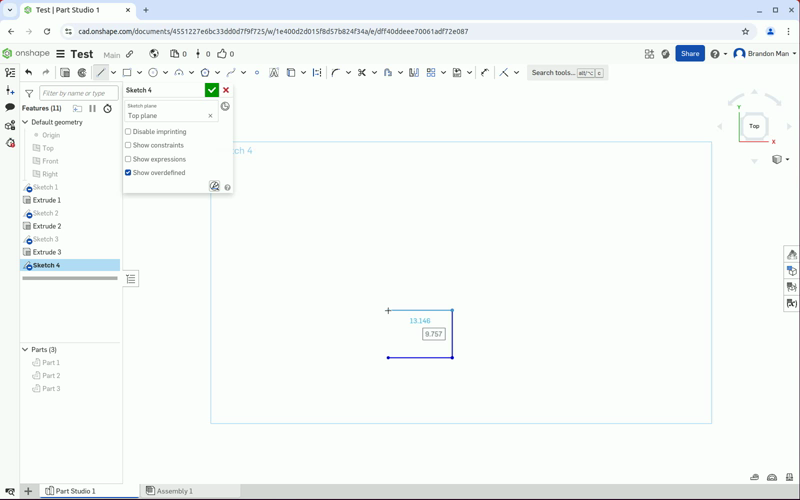
key_up(shift)
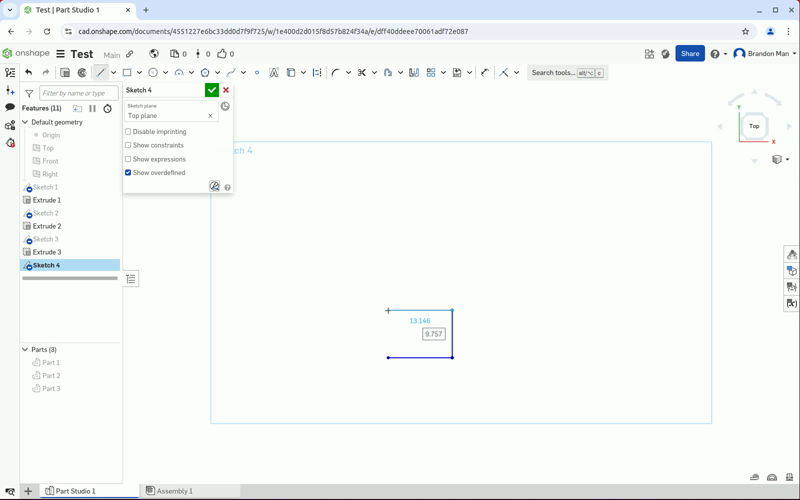
mouse_move(418, 310)
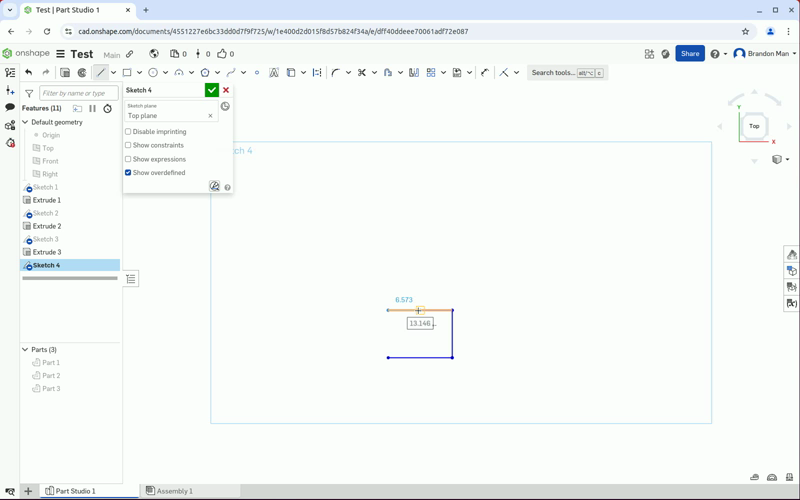
key_down(shift)
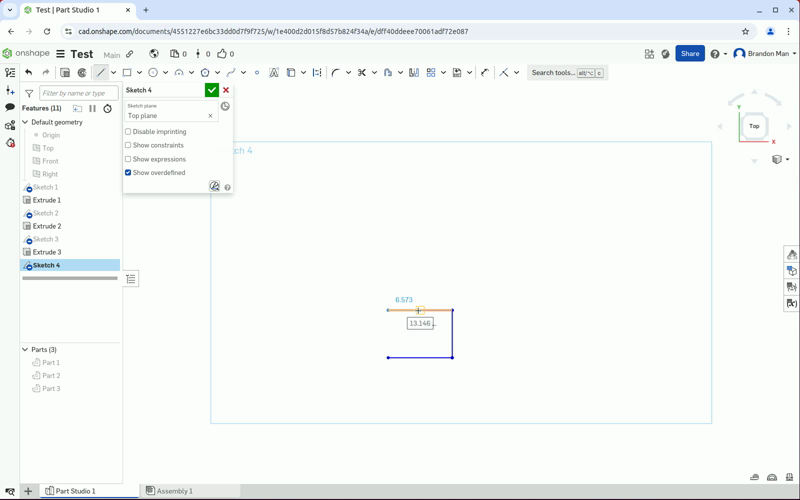
mouse_move(388, 357)
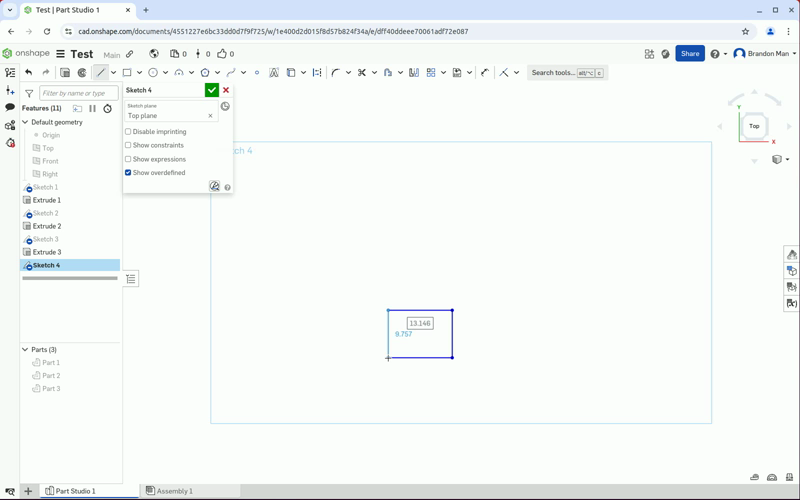
key_up(shift)
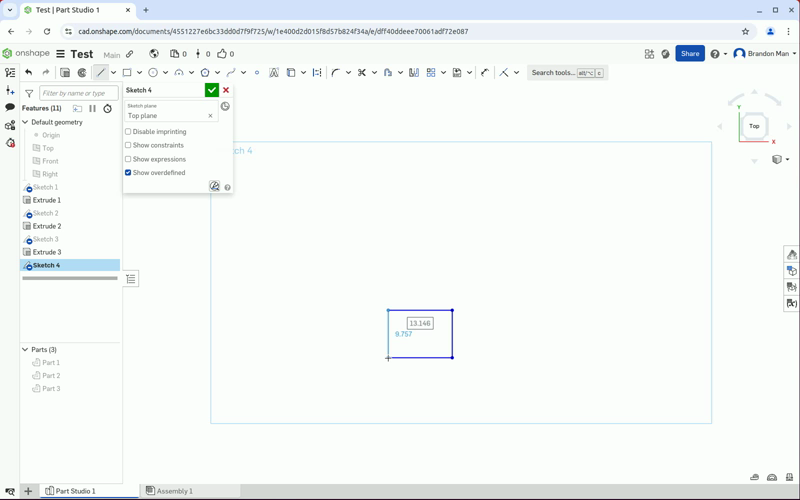
click(388, 357)
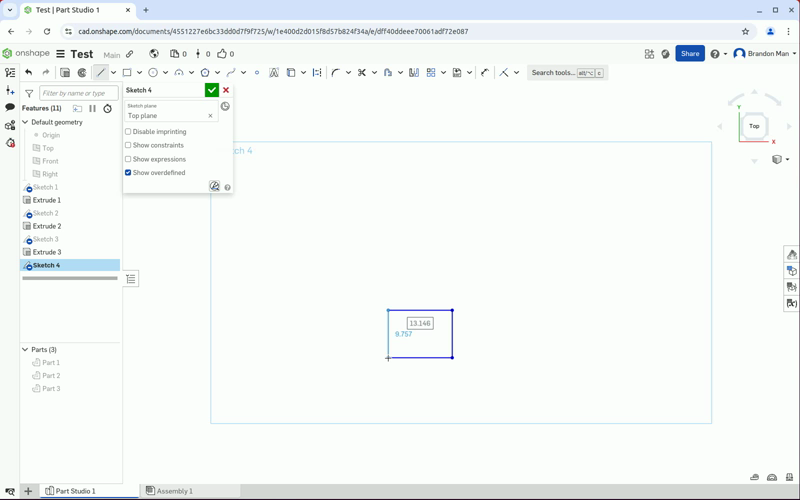
key(esc)
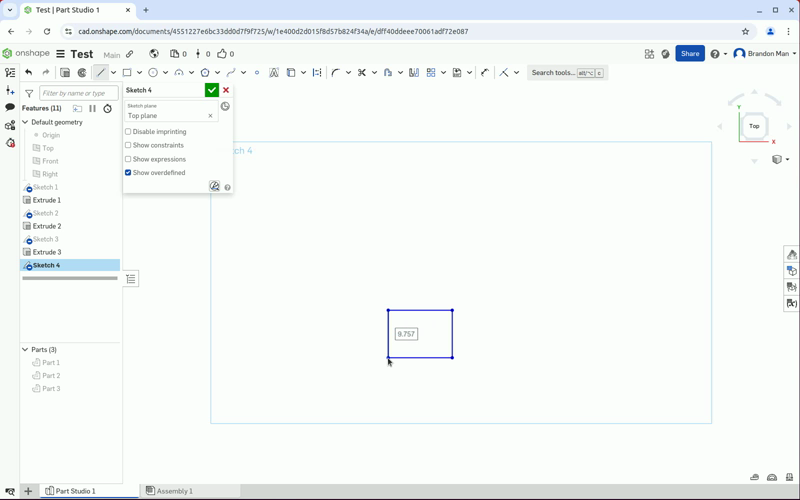
mouse_move(394, 345)
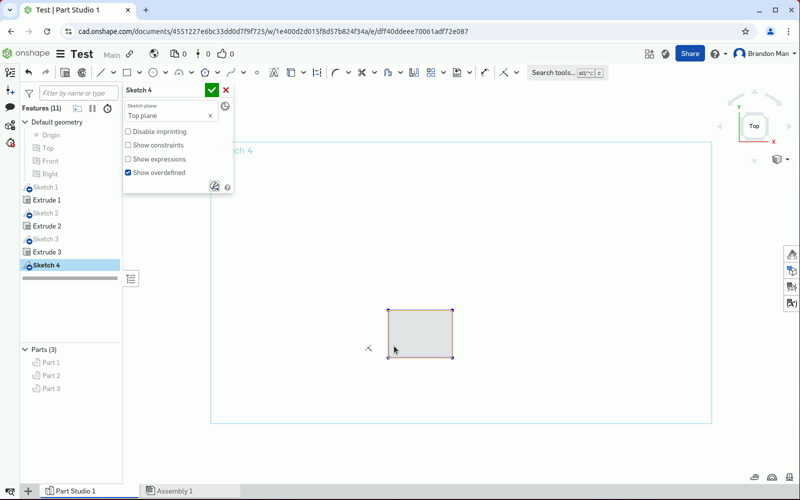
click(394, 345)
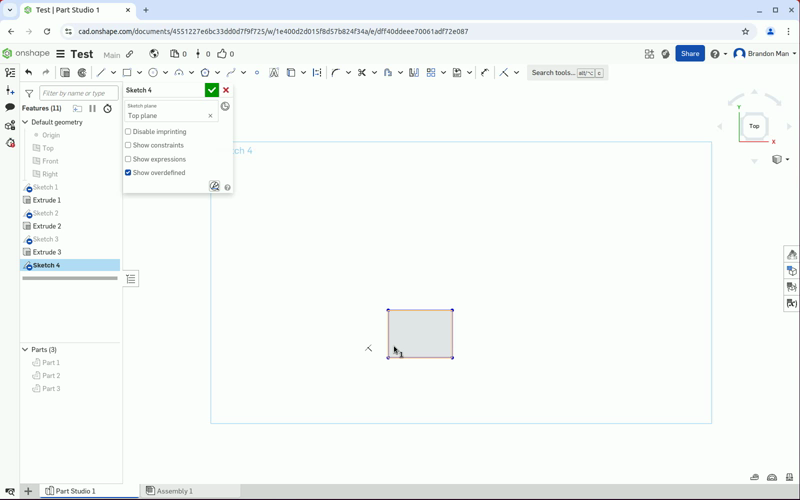
mouse_move(73, 352)
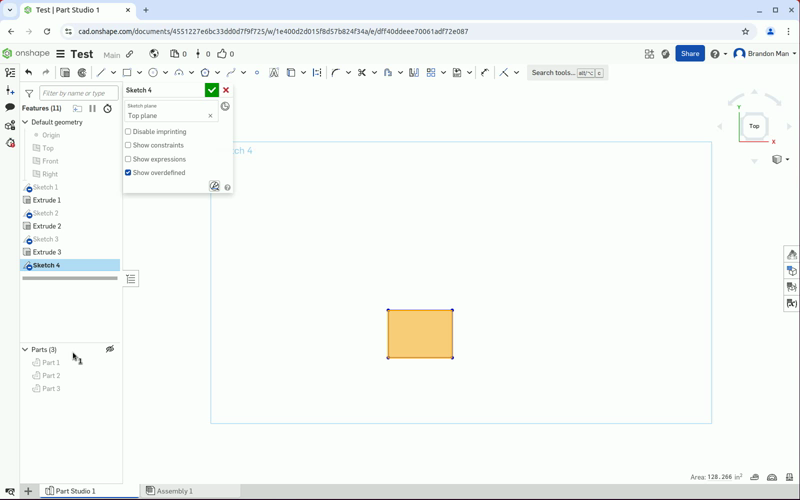
key(shift+y)
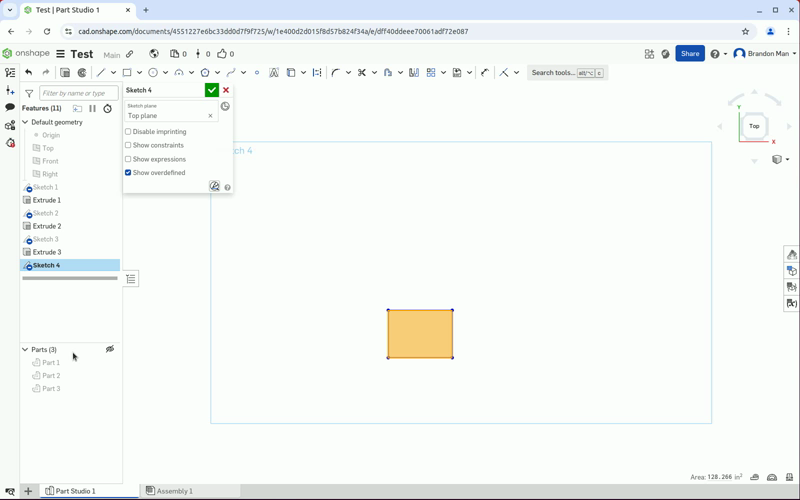
key(shift+e)
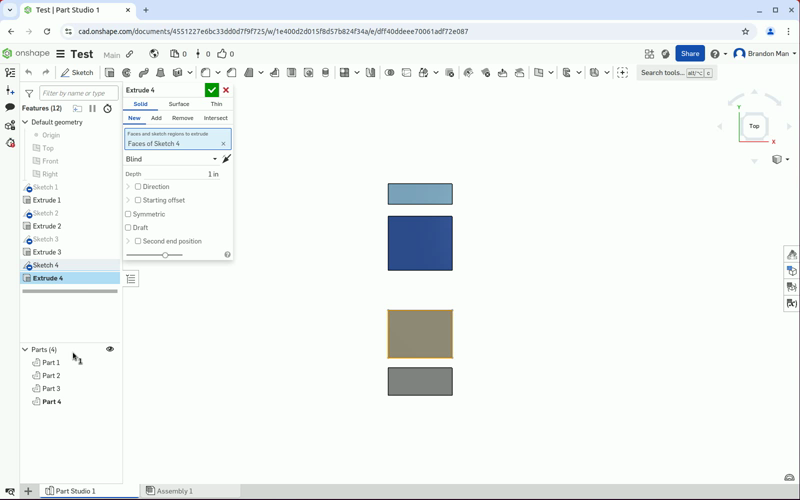
mouse_move(143, 106)
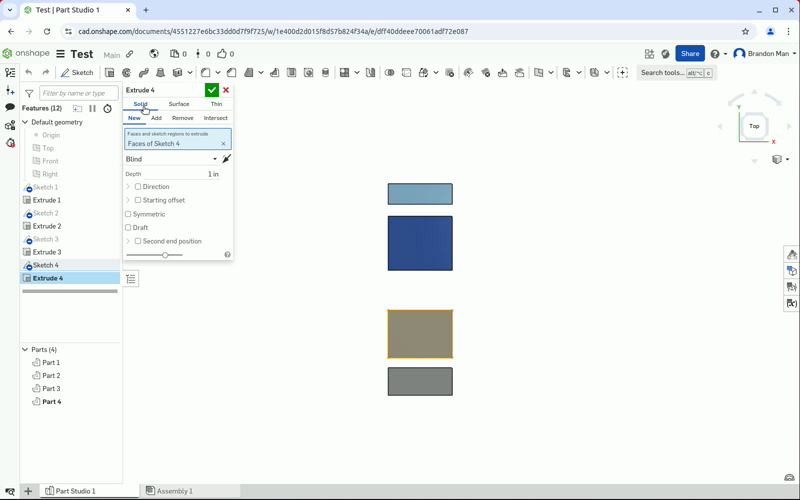
click(143, 106)
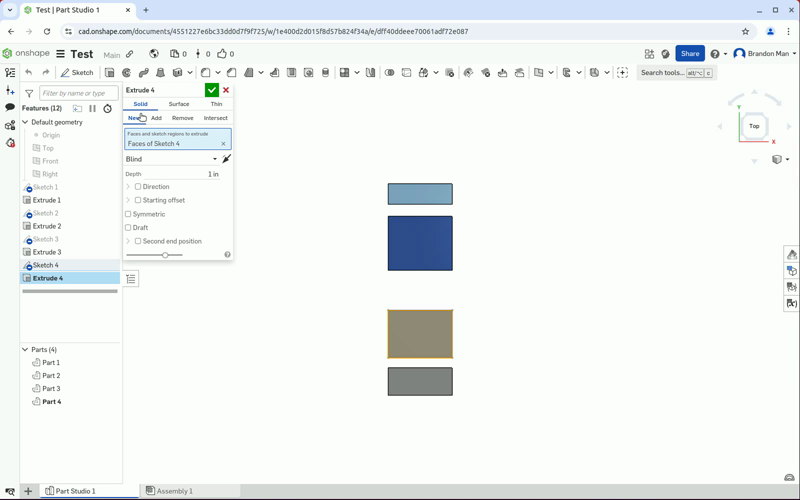
mouse_move(137, 120)
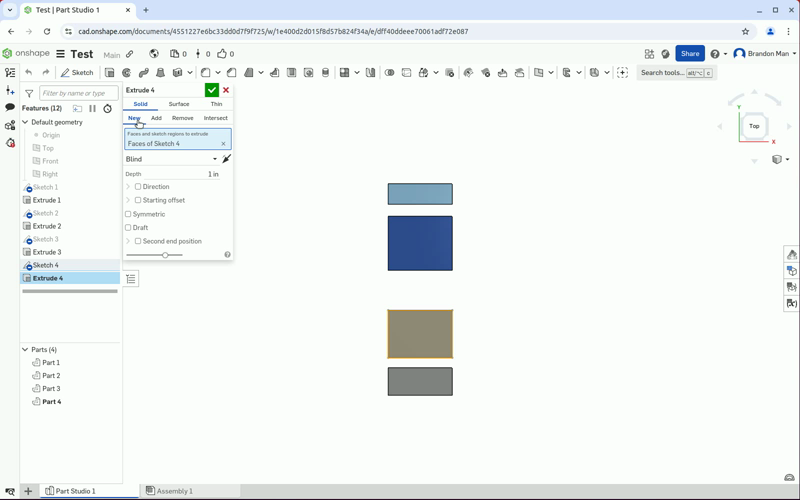
click(137, 120)
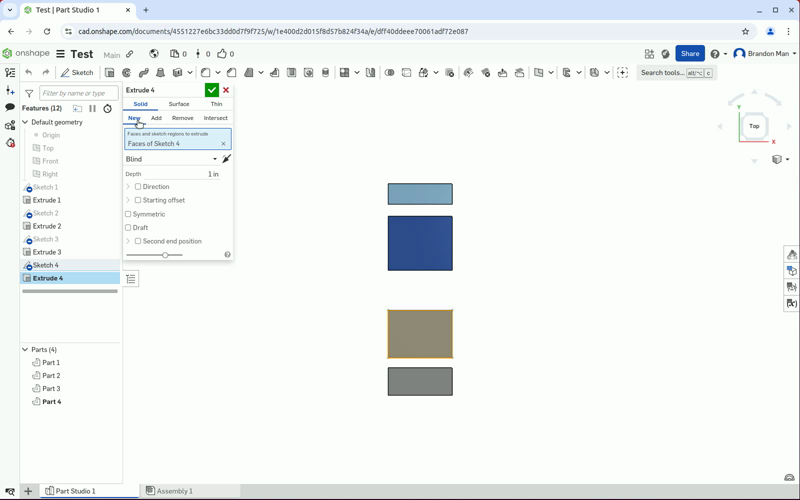
key(tab, 4)
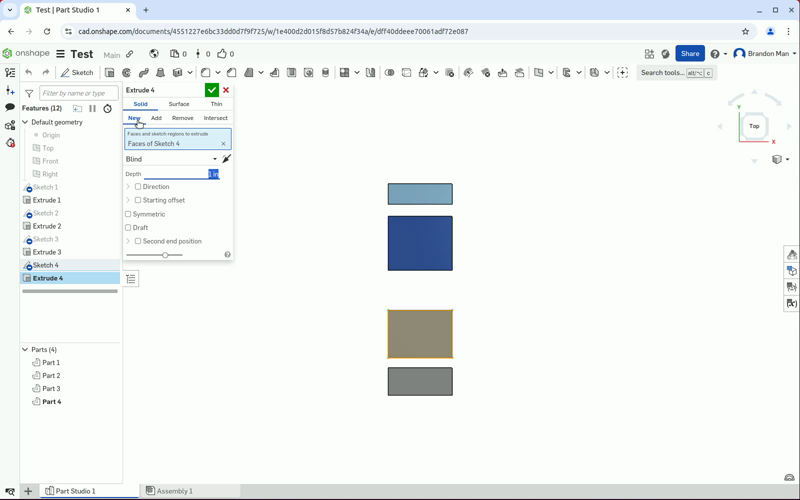
text(8.906)
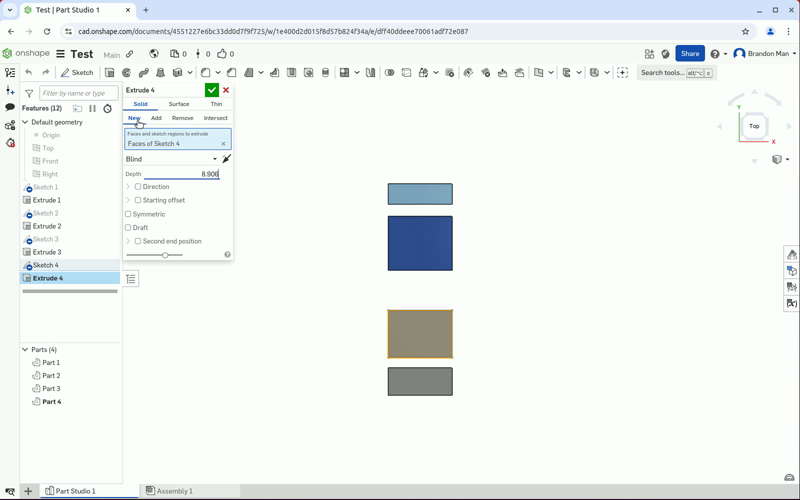
key(enter)
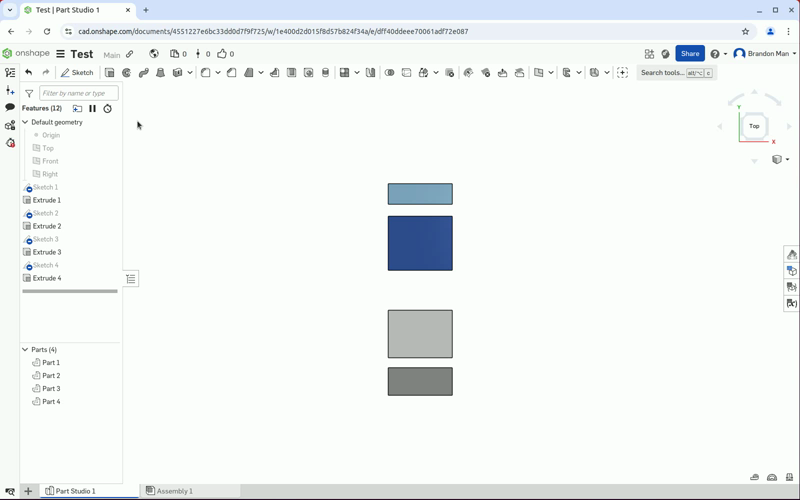
key(shift+h)
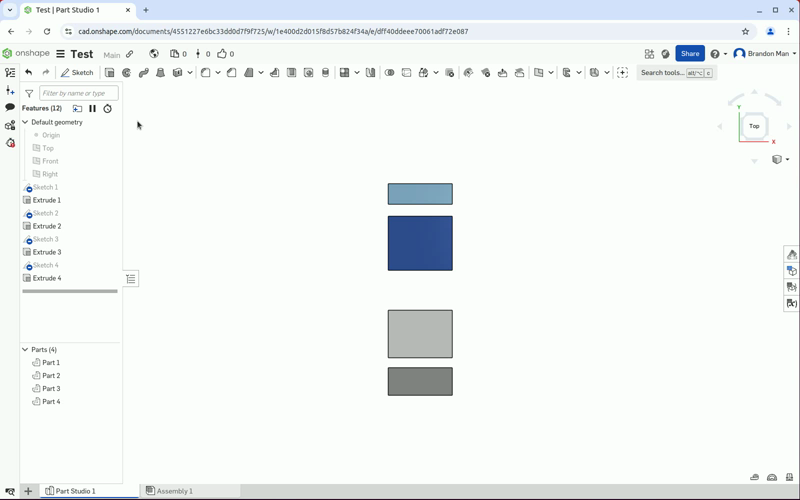
key(shift+h)
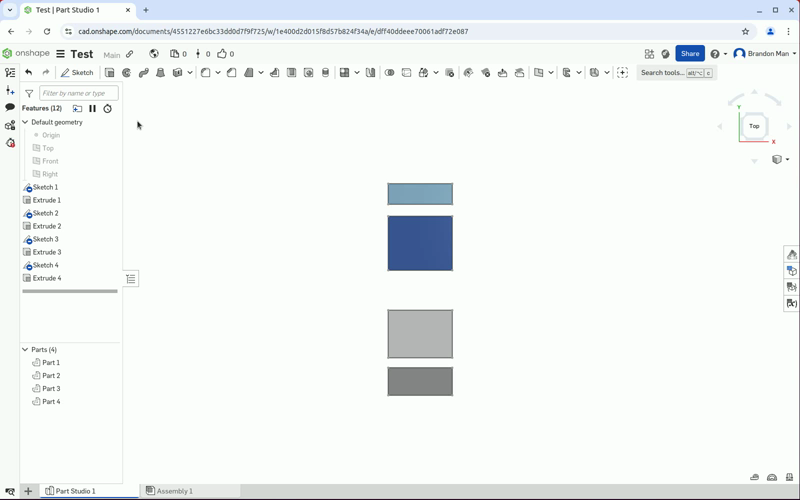
key(shift+7)
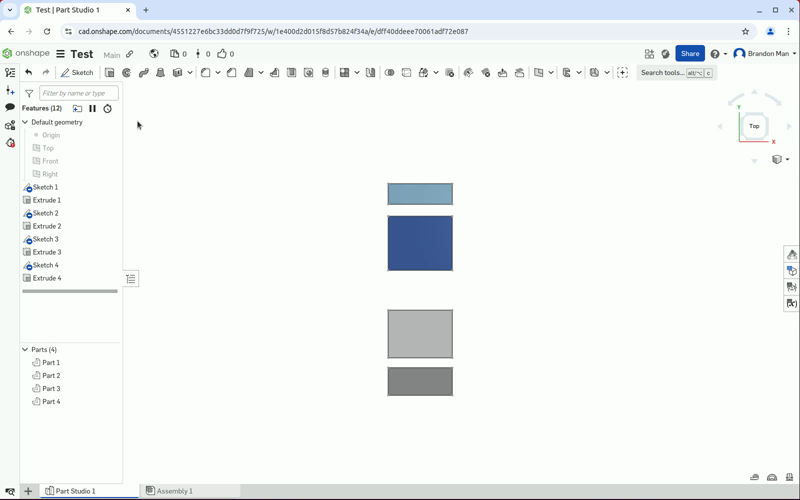
key(up, 3)
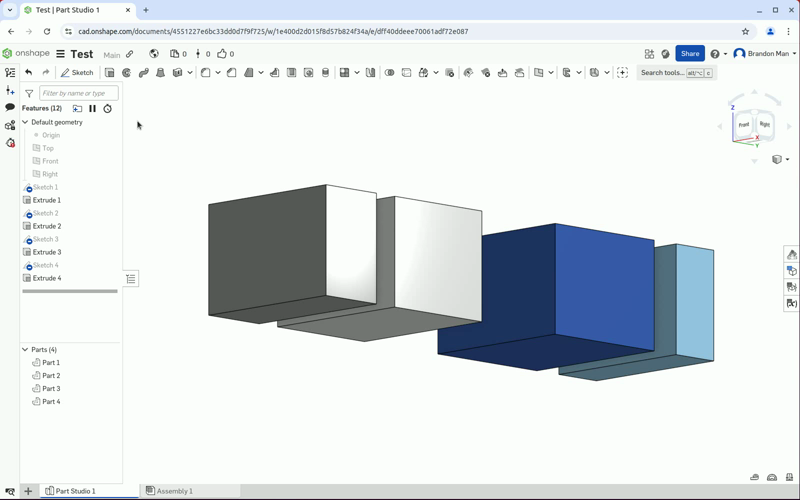
key(left, 3)
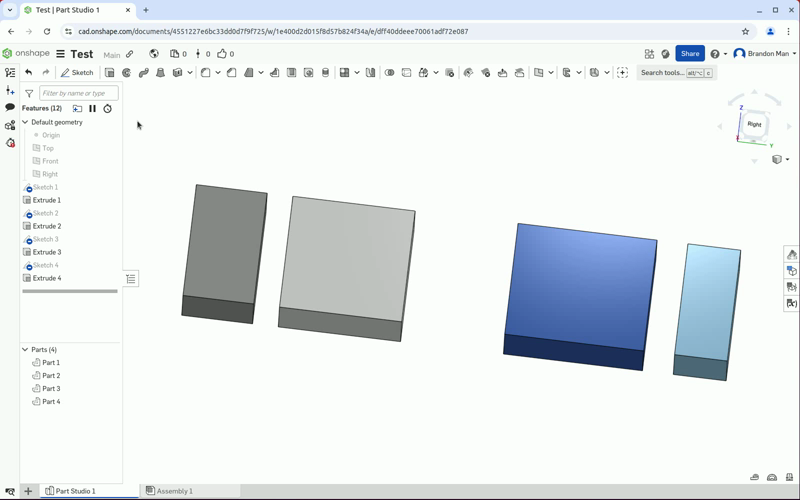
key(right, 3)
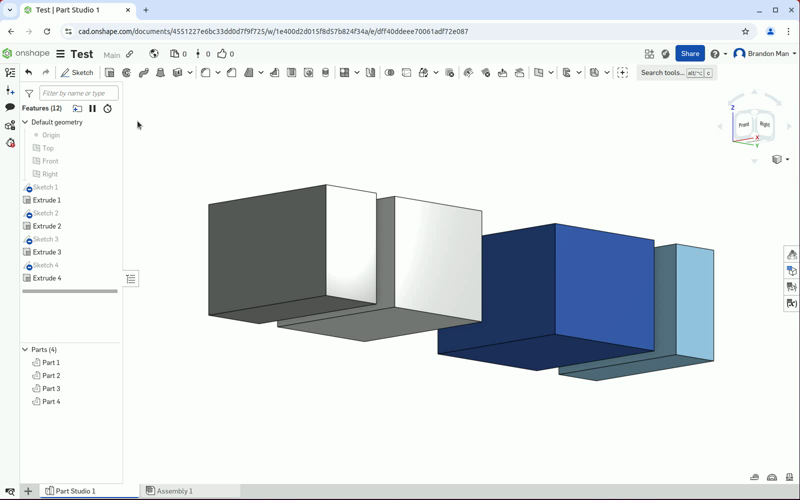
key(down, 3)
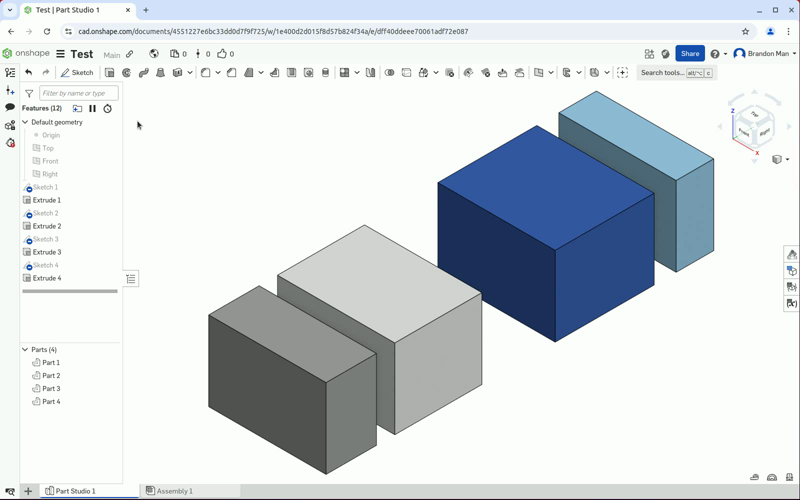
mouse_move(73, 189)
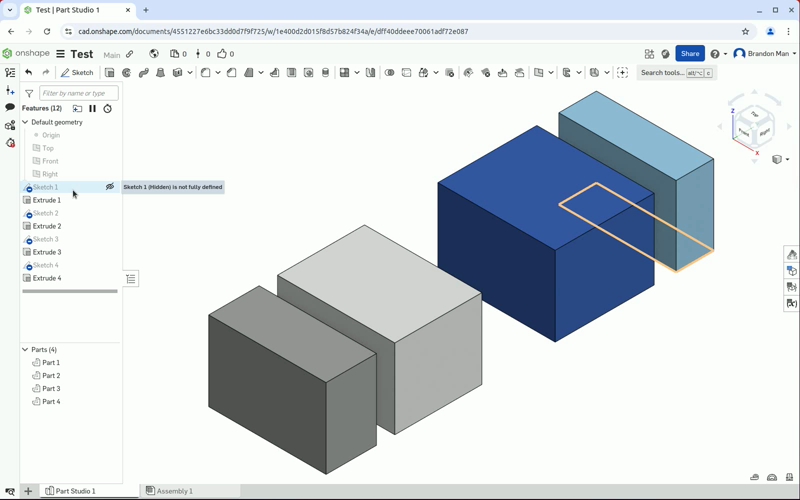
click(73, 189)